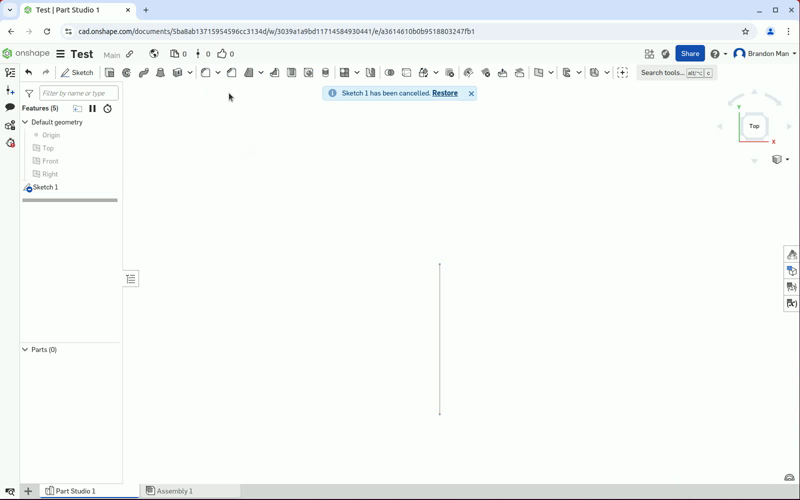
key(shift+h)
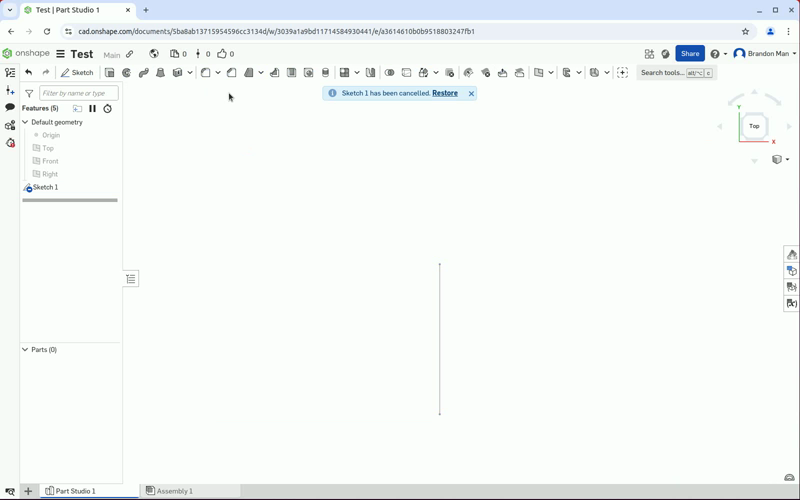
key(shift+s)
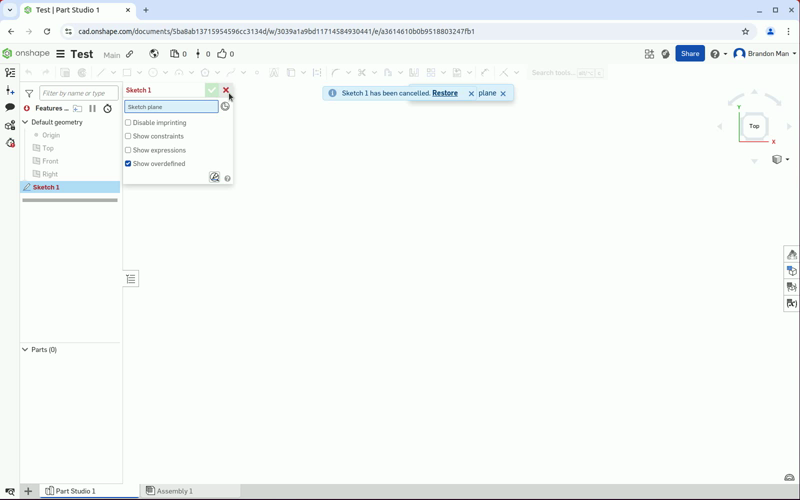
mouse_move(73, 150)
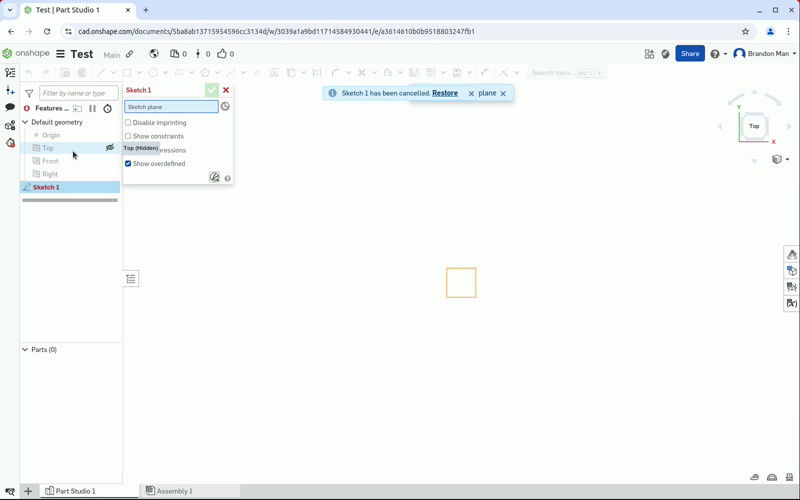
click(73, 150)
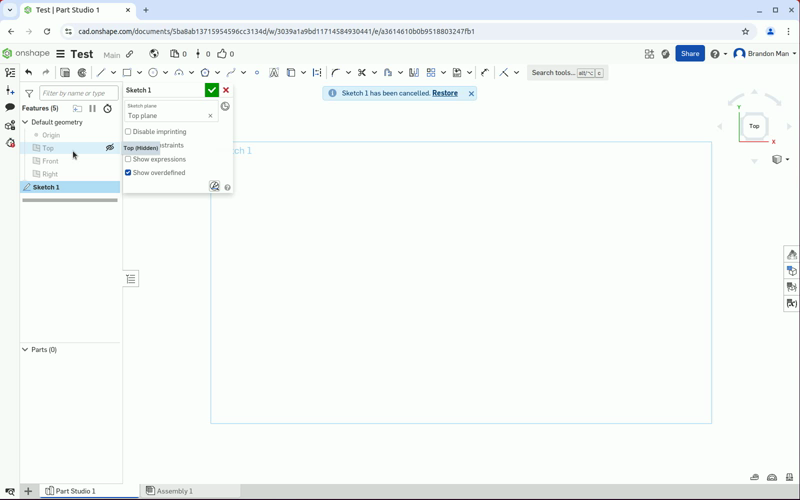
mouse_move(73, 352)
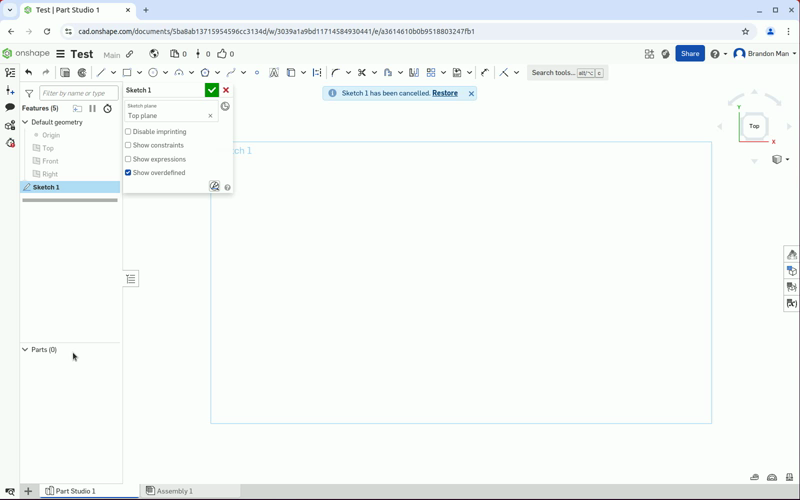
key(y)
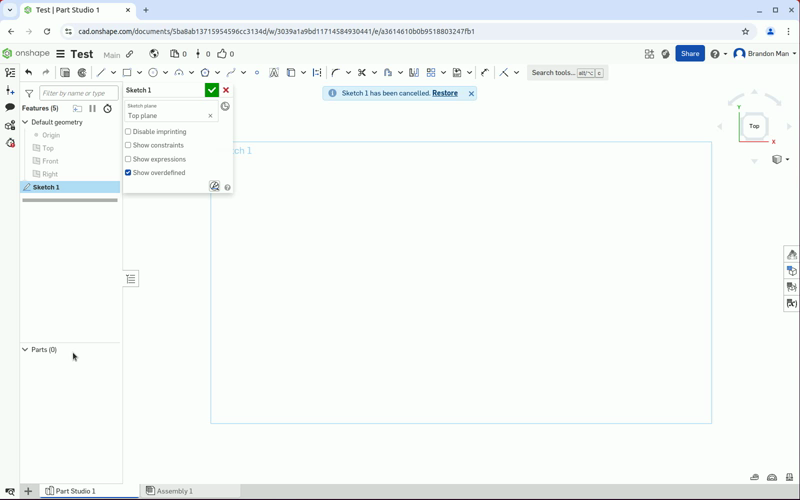
key(a)
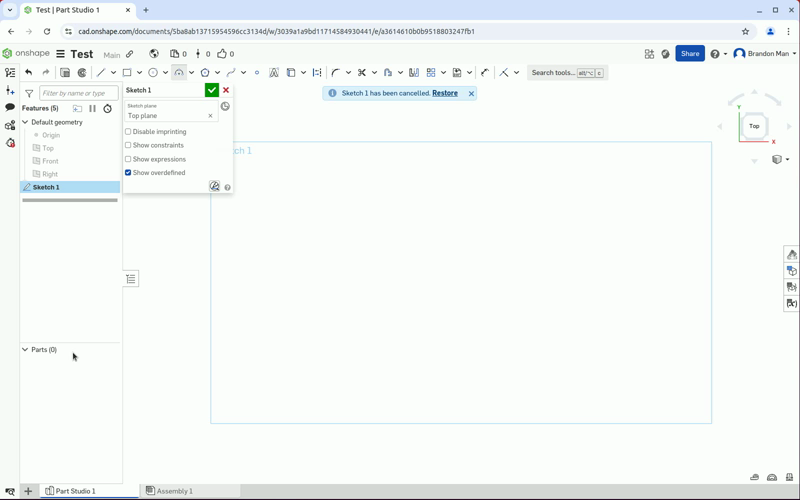
key_down(shift)
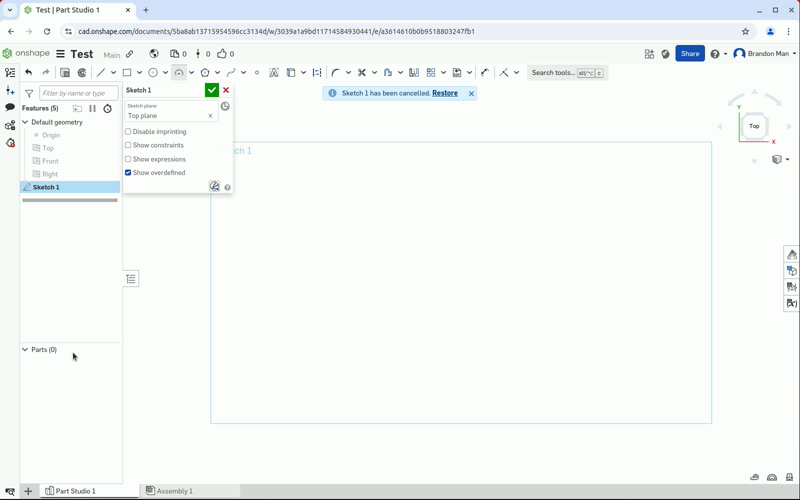
mouse_move(404, 301)
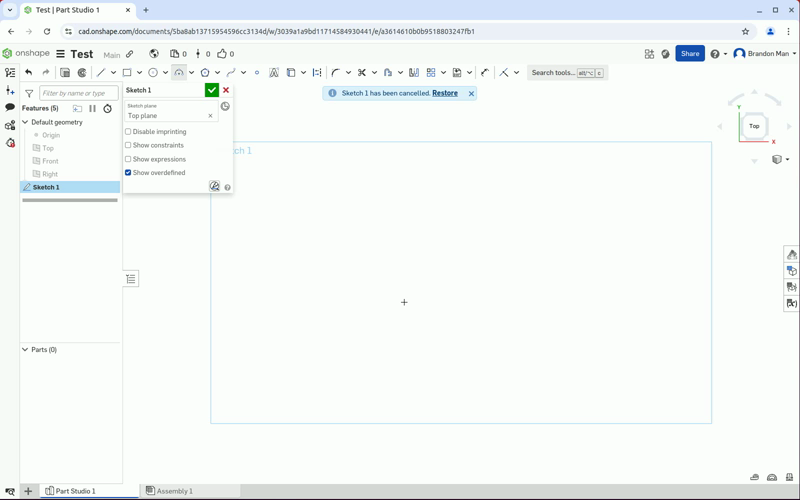
click(404, 301)
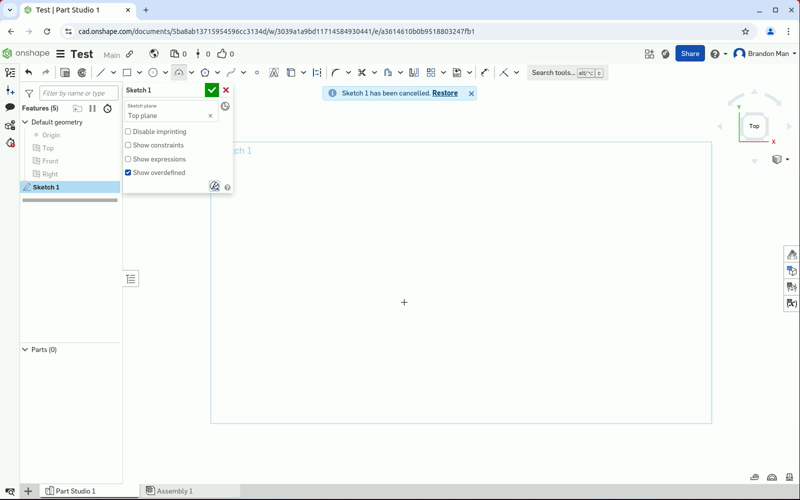
key_up(shift)
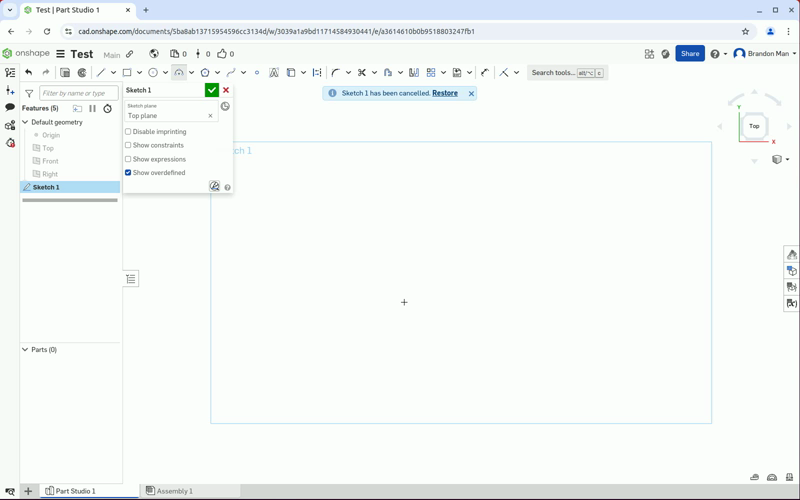
key_down(shift)
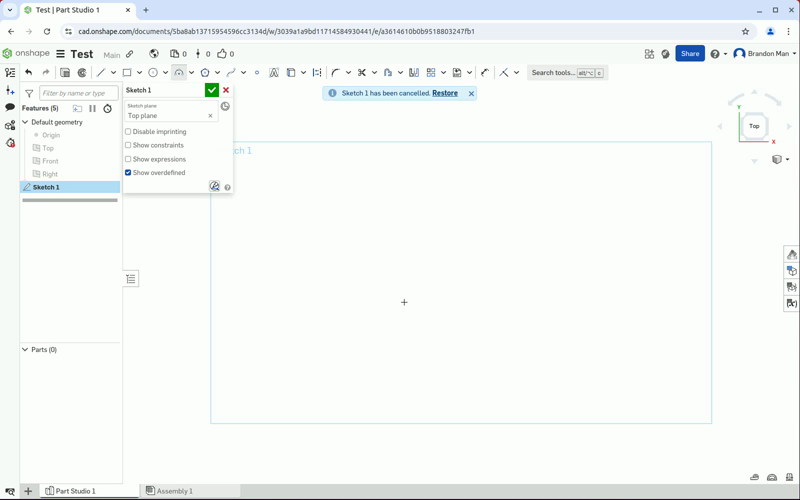
mouse_move(423, 320)
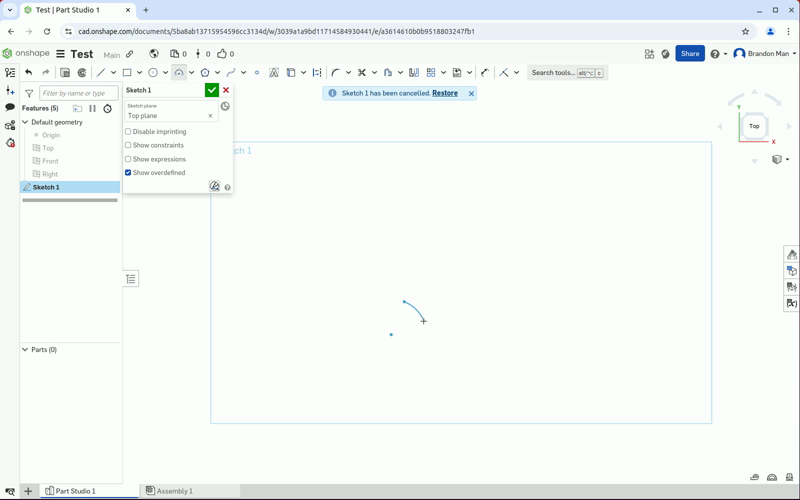
click(423, 320)
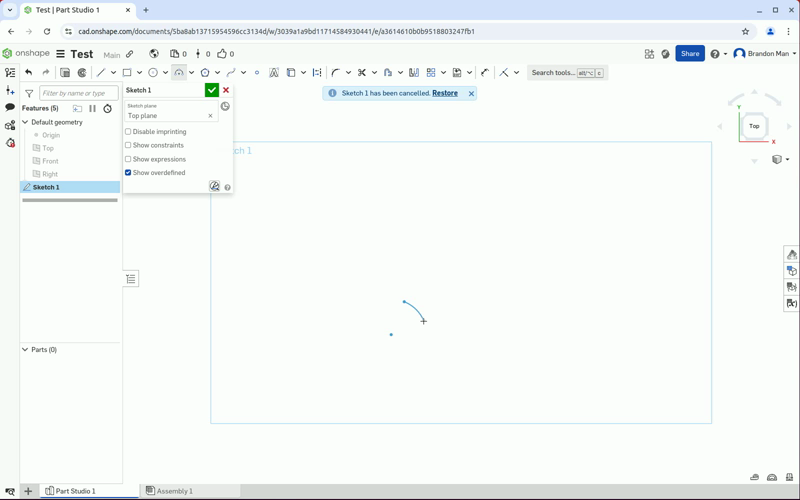
mouse_move(410, 315)
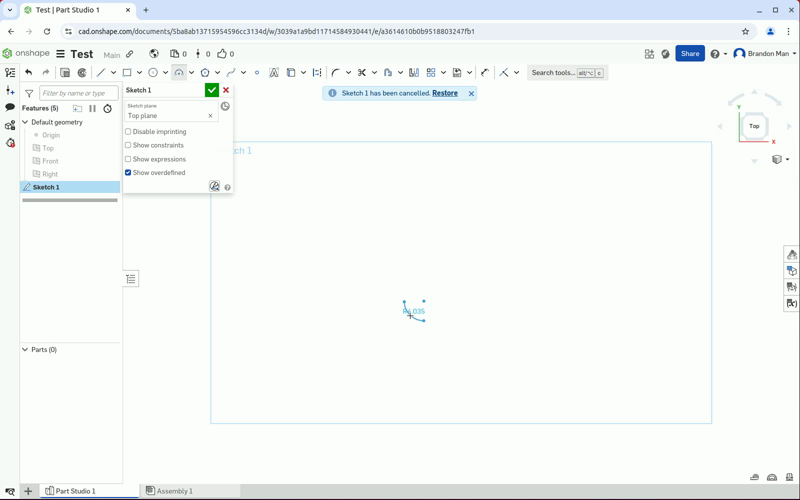
click(410, 315)
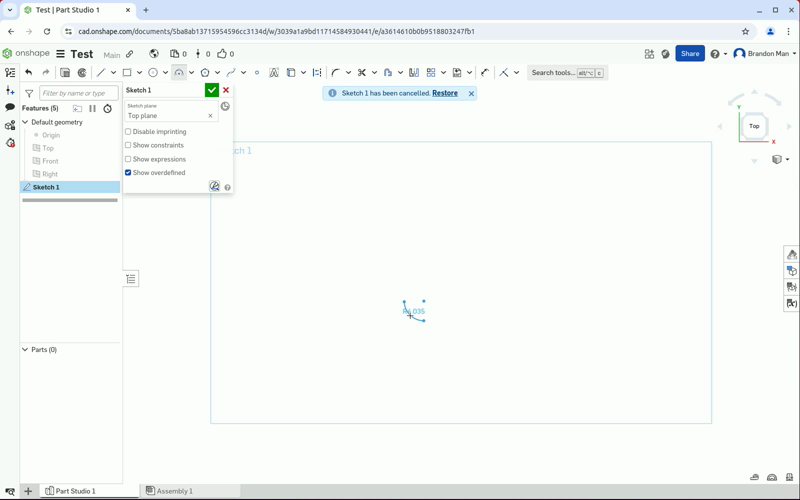
key_up(shift)
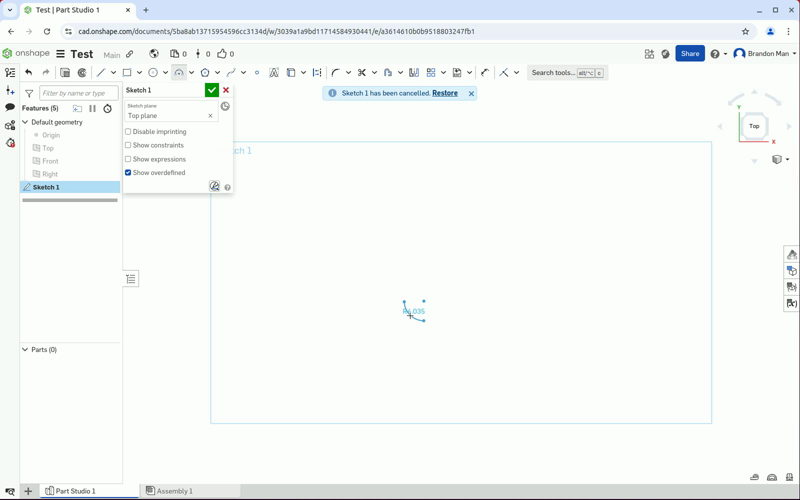
key(esc)
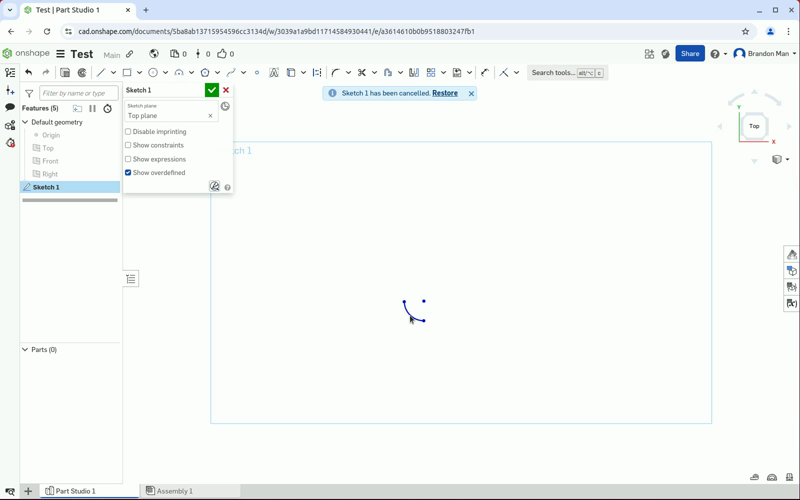
key(l)
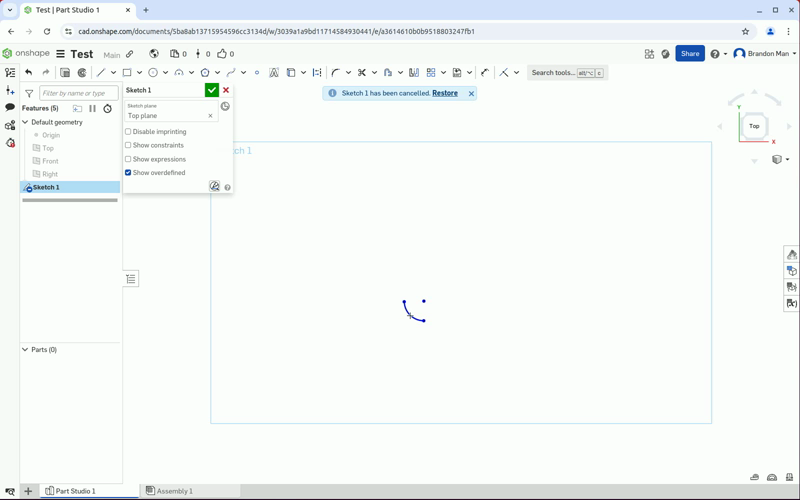
mouse_move(423, 320)
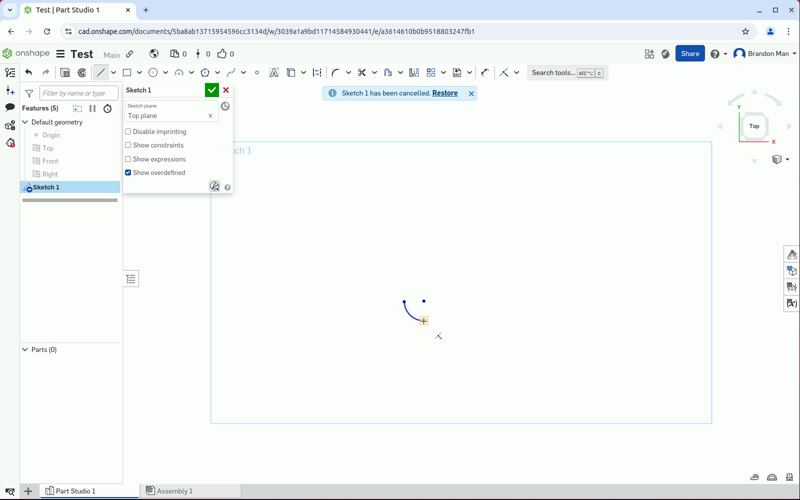
click(423, 320)
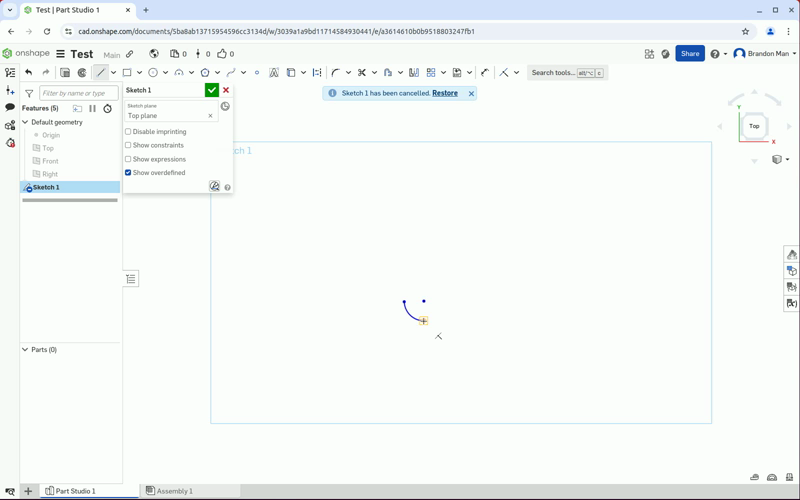
key_down(shift)
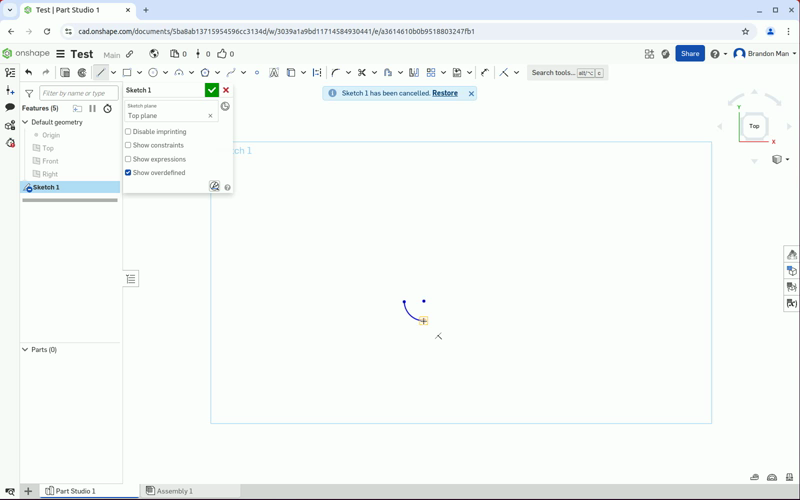
mouse_move(498, 320)
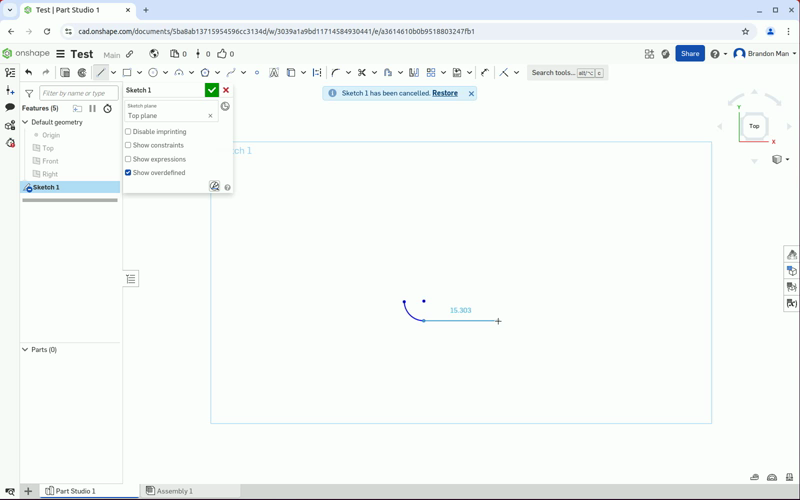
click(498, 320)
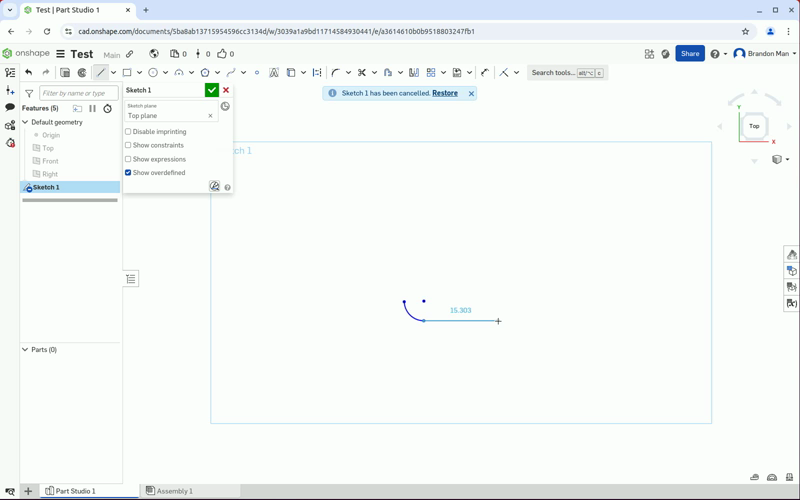
key_up(shift)
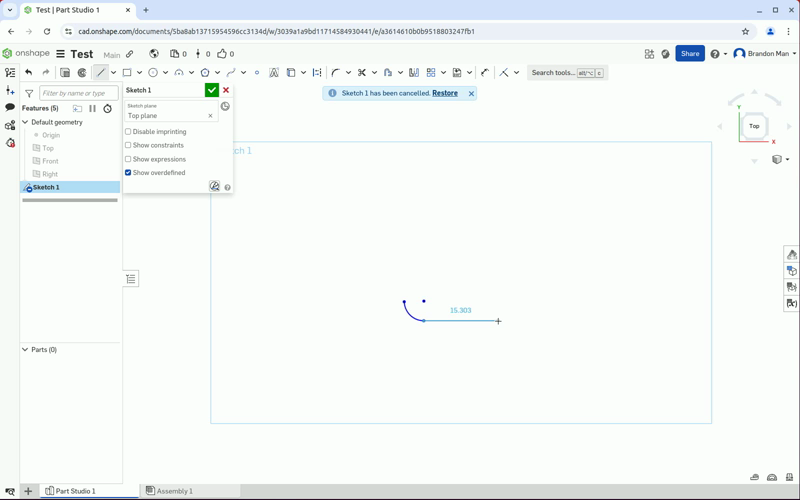
key(esc)
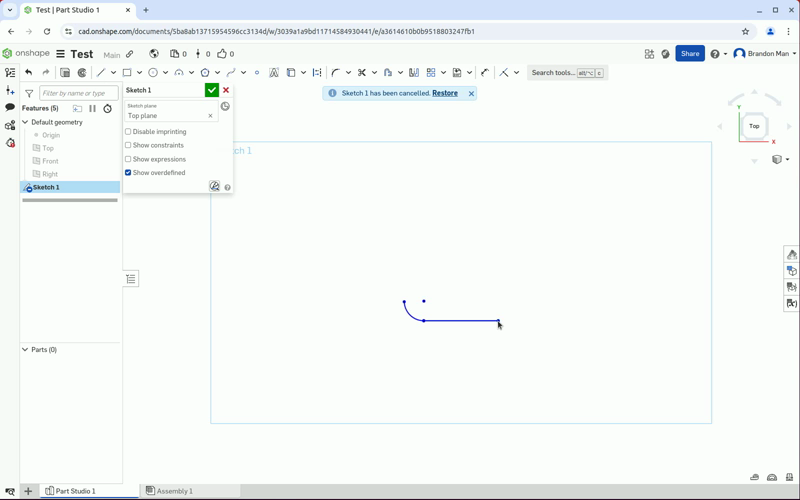
key(a)
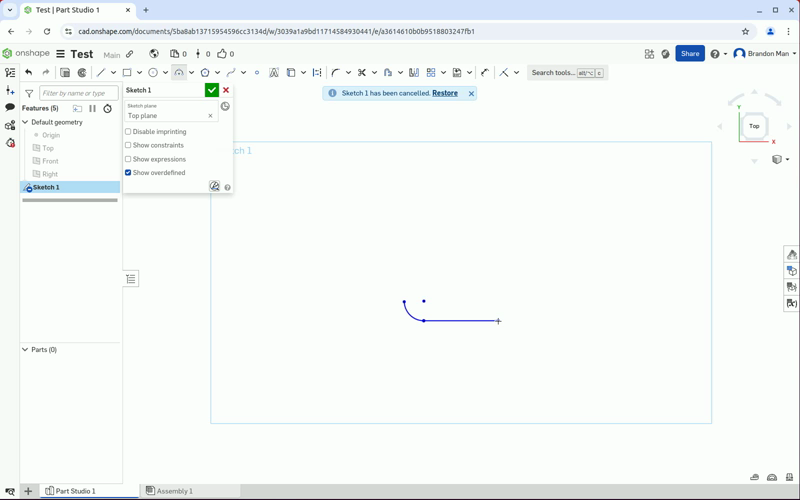
mouse_move(498, 320)
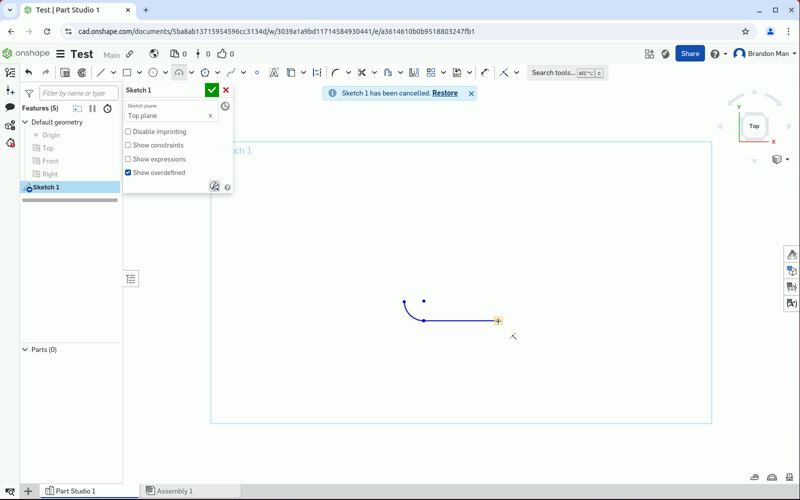
click(498, 320)
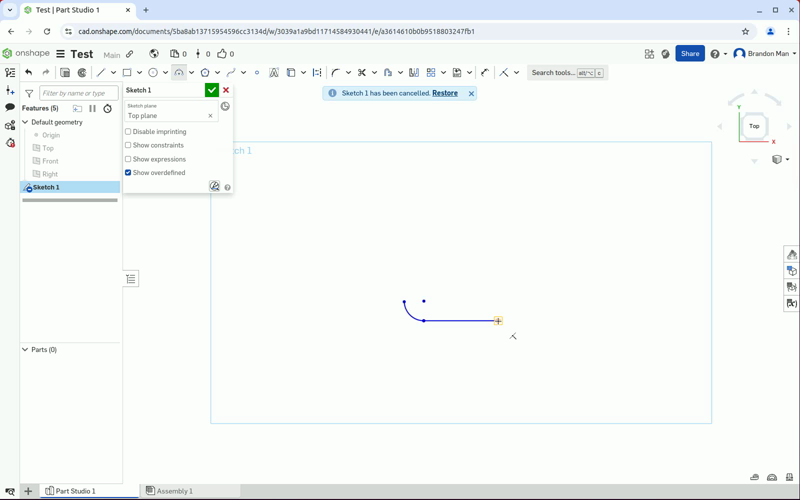
key_down(shift)
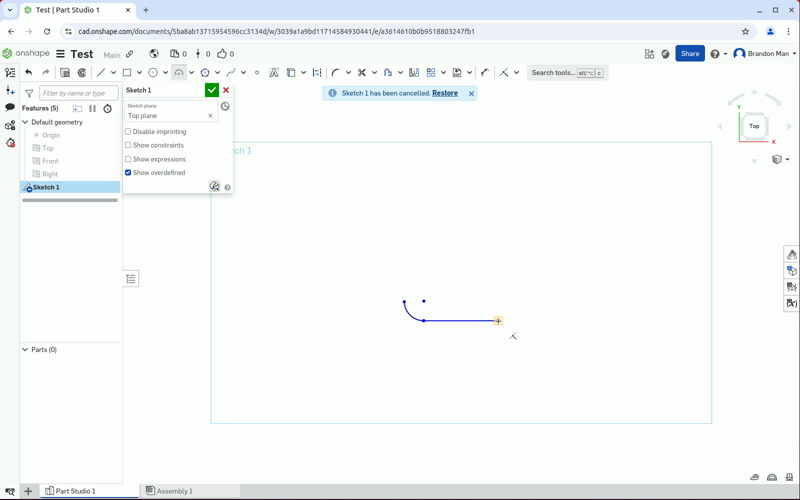
mouse_move(516, 301)
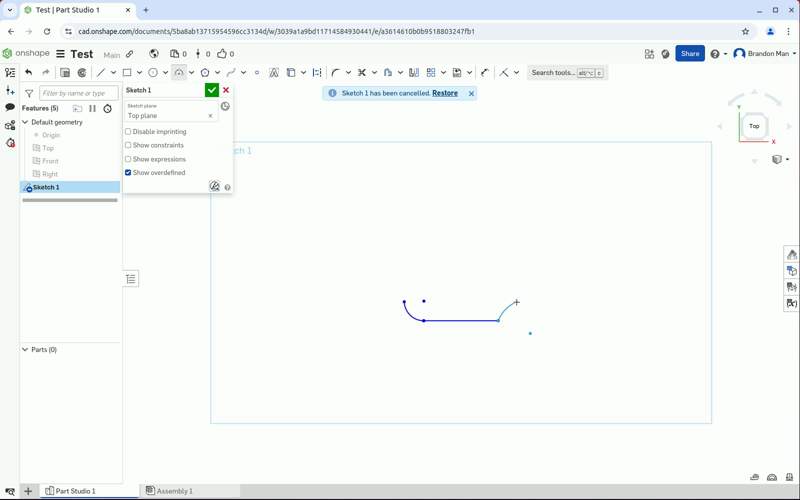
click(516, 301)
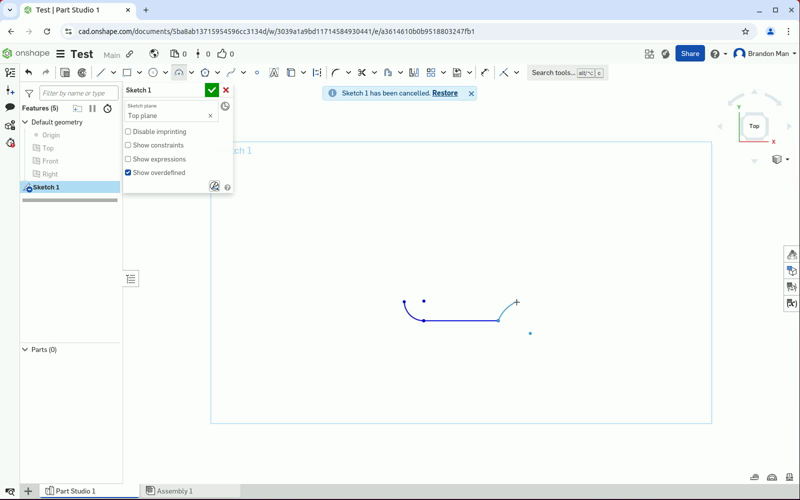
mouse_move(511, 315)
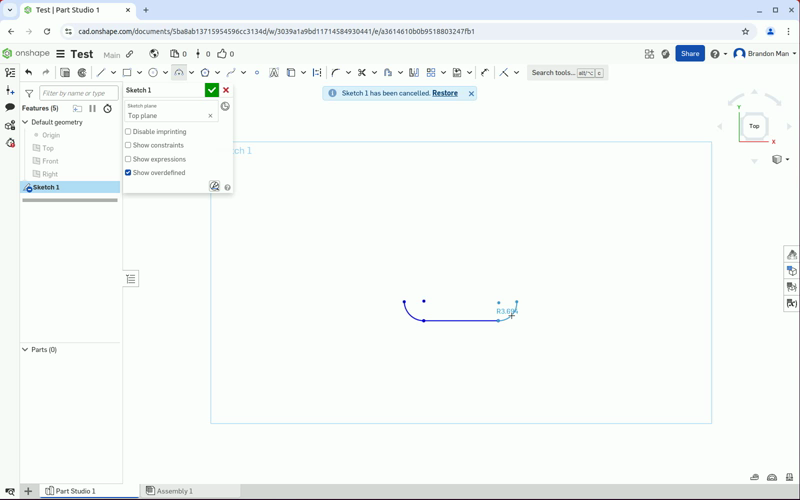
click(511, 315)
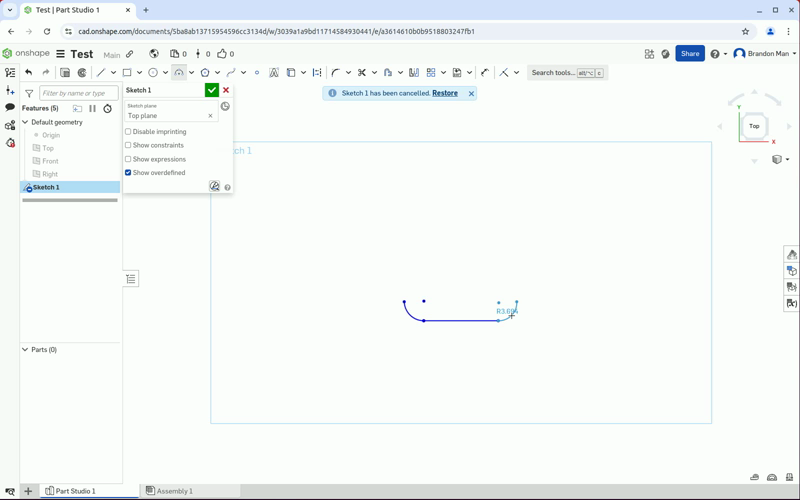
key_up(shift)
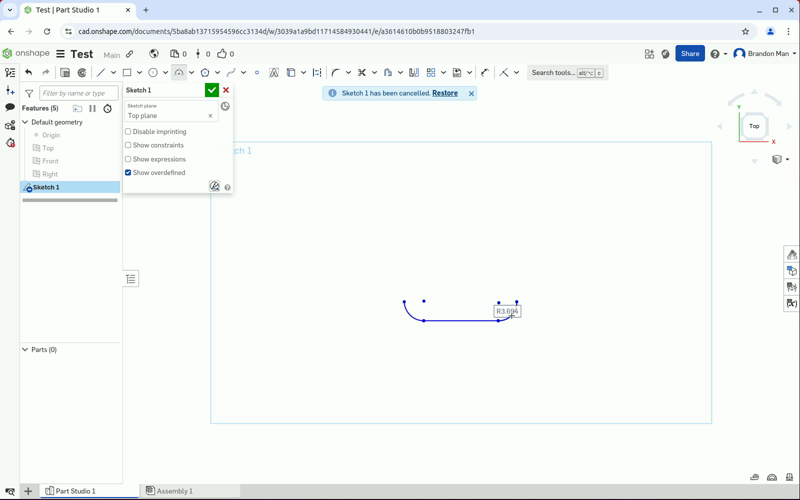
key(esc)
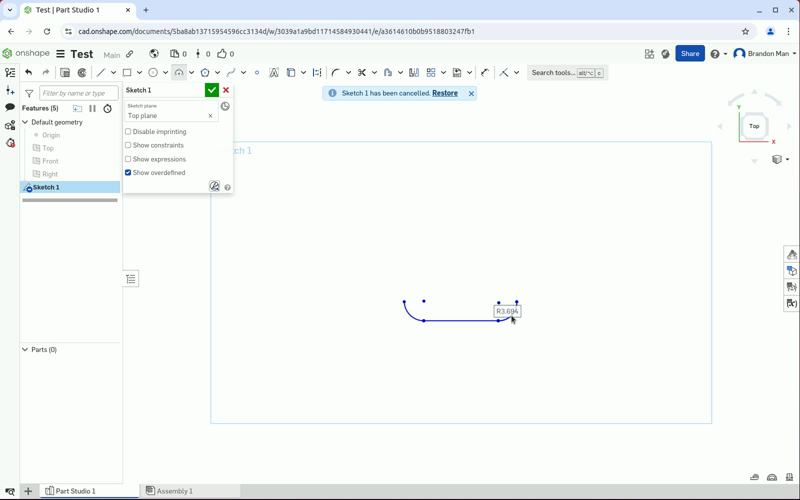
key(l)
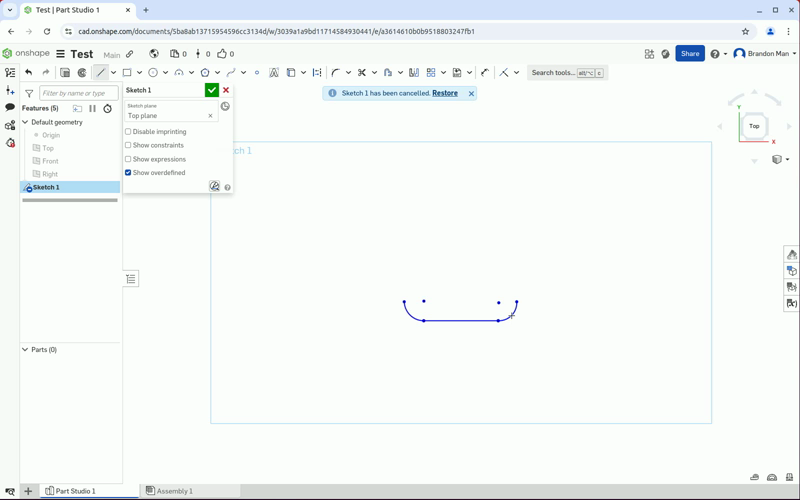
mouse_move(516, 301)
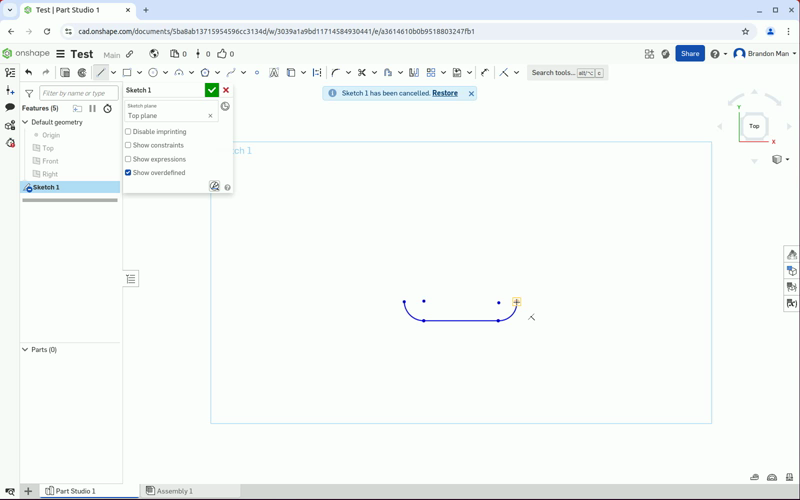
click(516, 301)
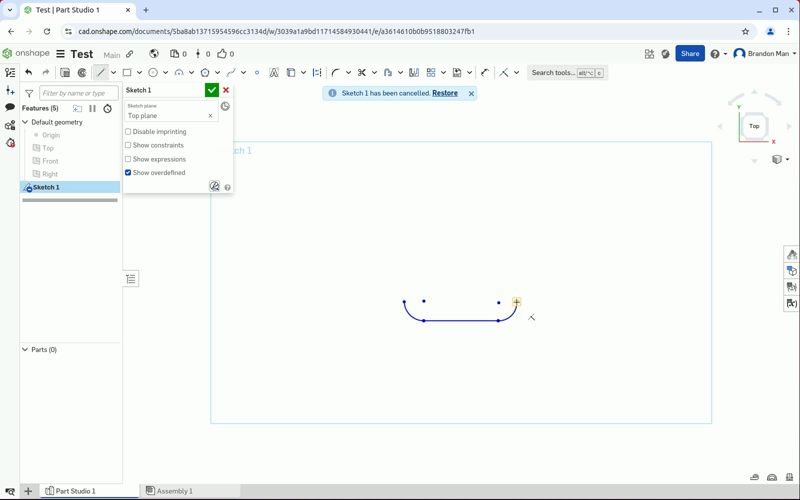
key_down(shift)
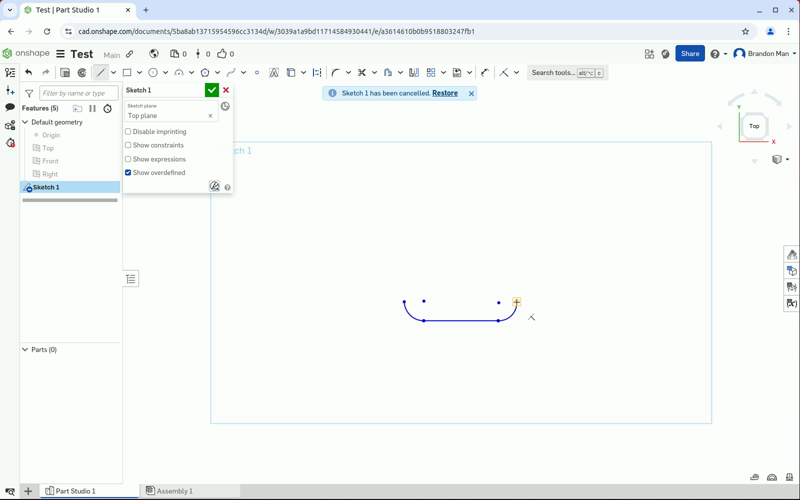
mouse_move(546, 301)
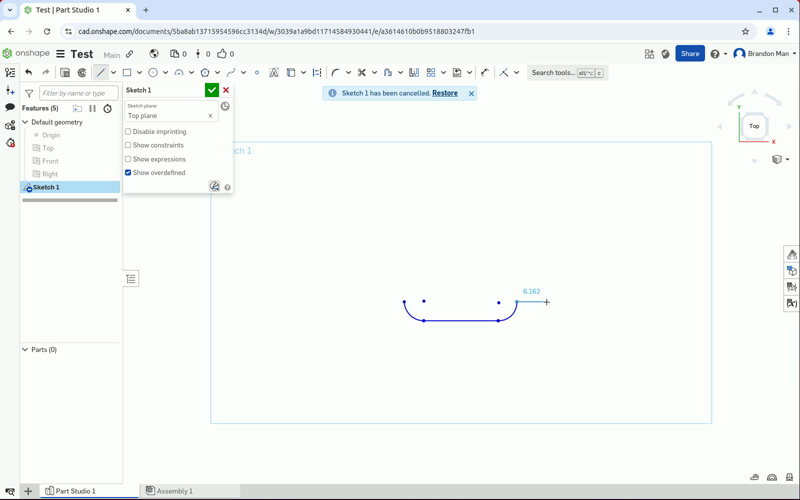
mouse_move(516, 263)
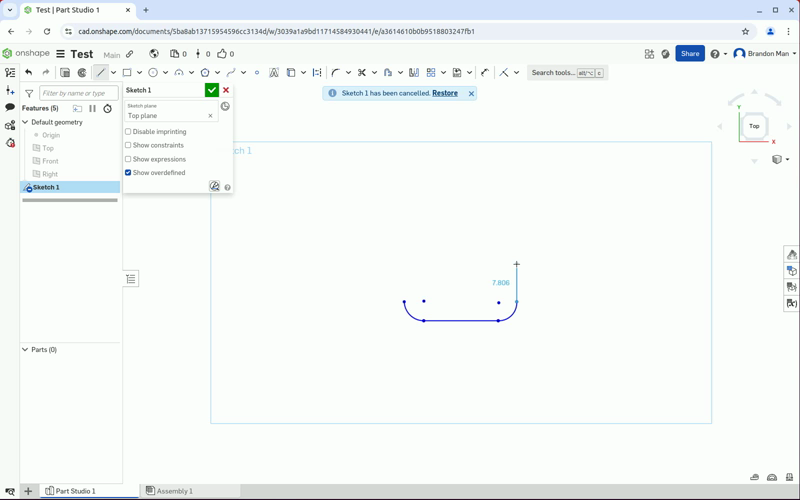
click(516, 263)
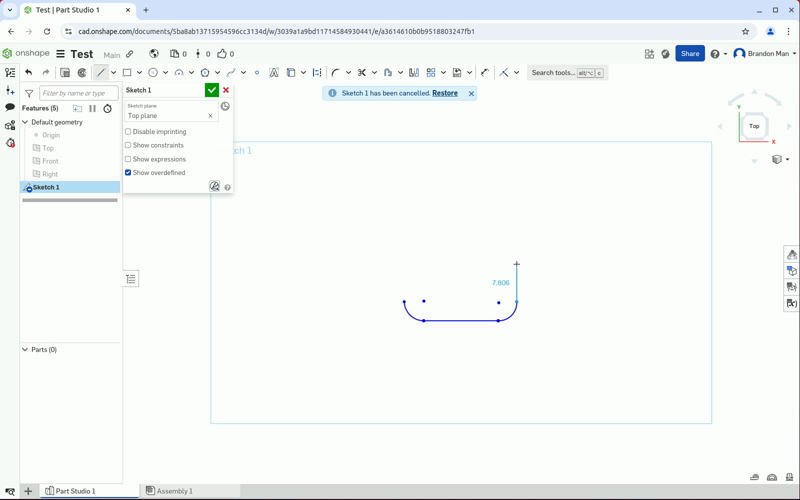
key_up(shift)
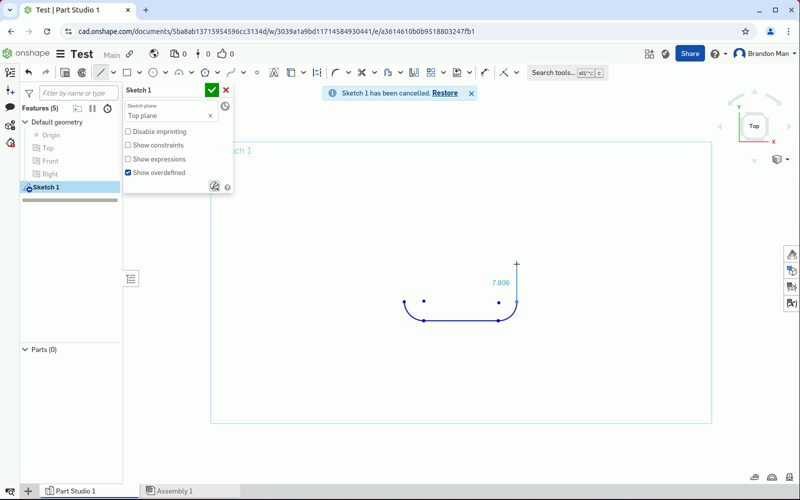
key(esc)
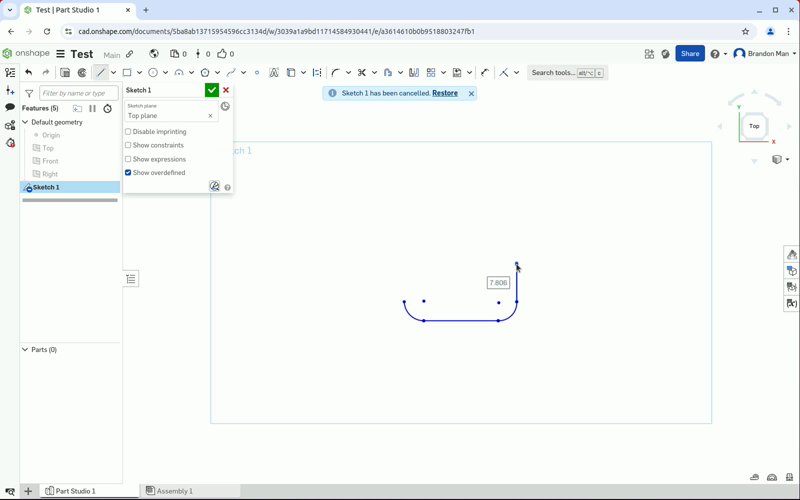
key(a)
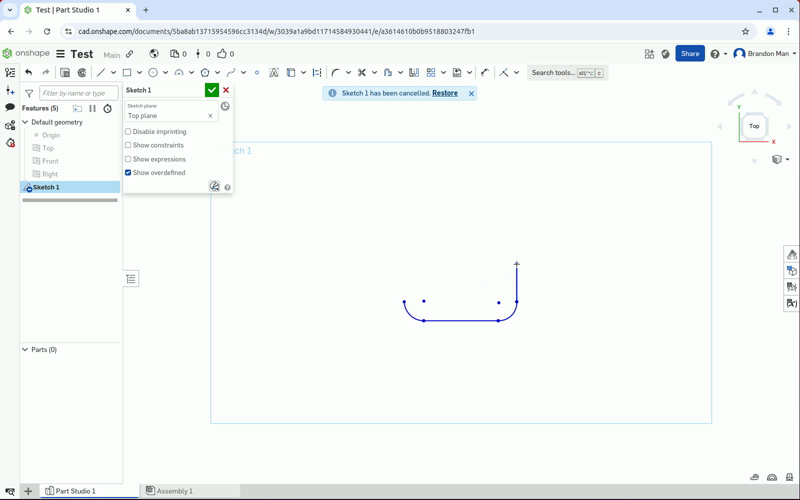
mouse_move(516, 263)
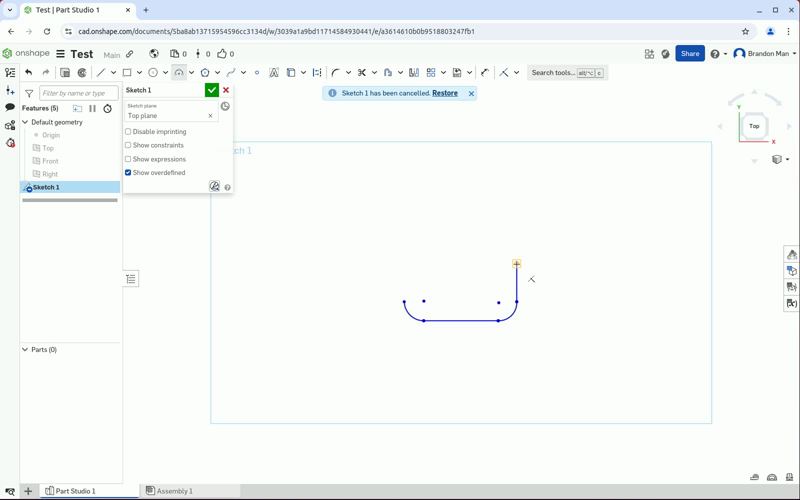
click(516, 263)
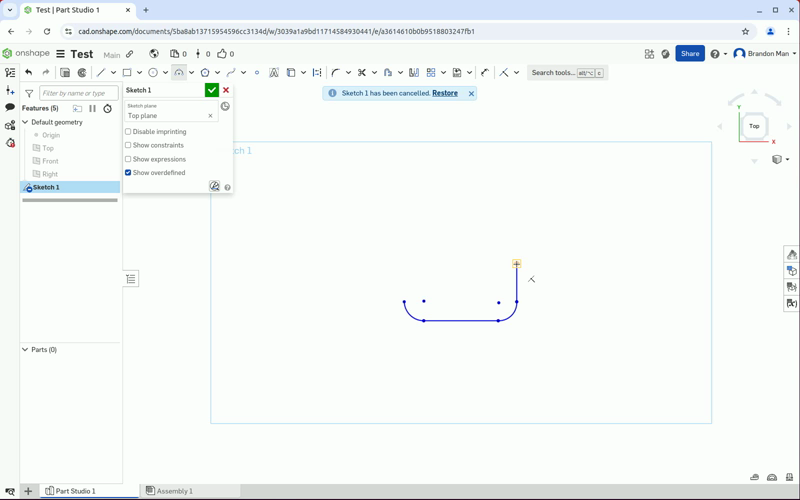
key_down(shift)
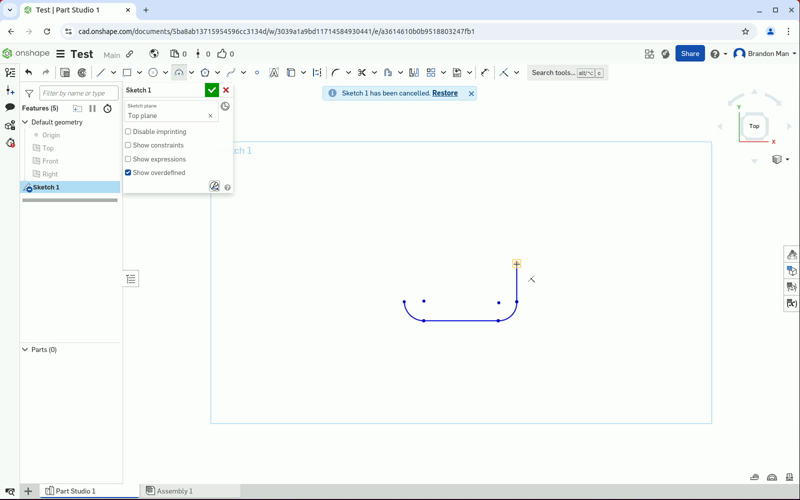
mouse_move(498, 244)
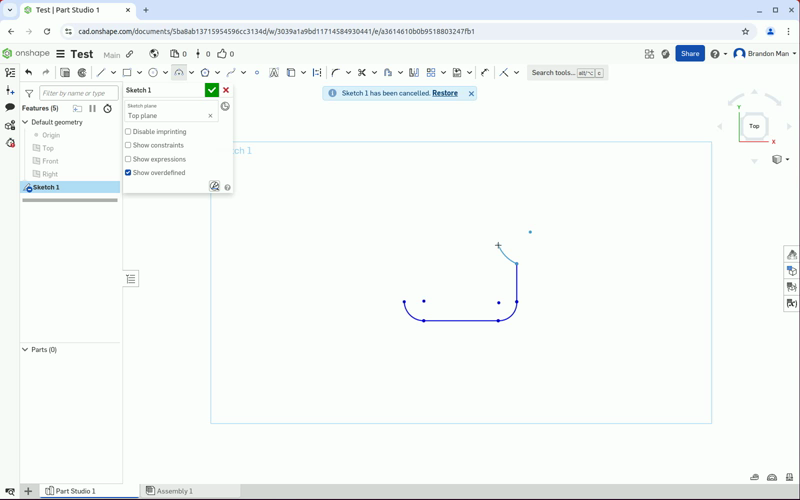
click(498, 244)
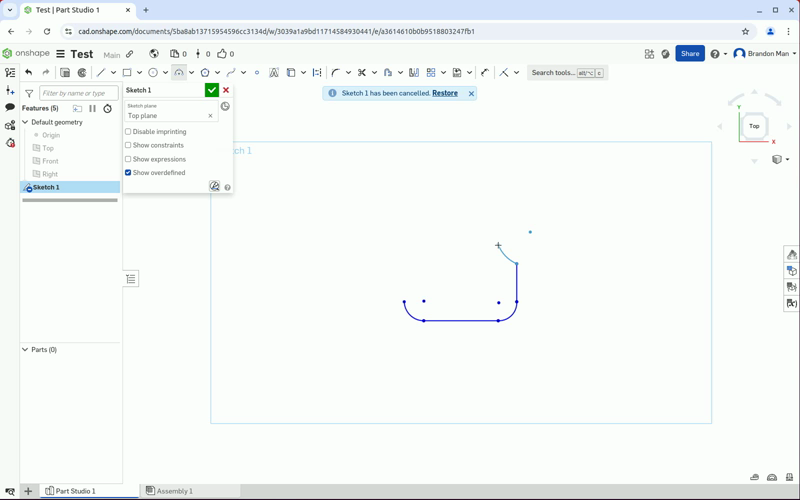
mouse_move(511, 250)
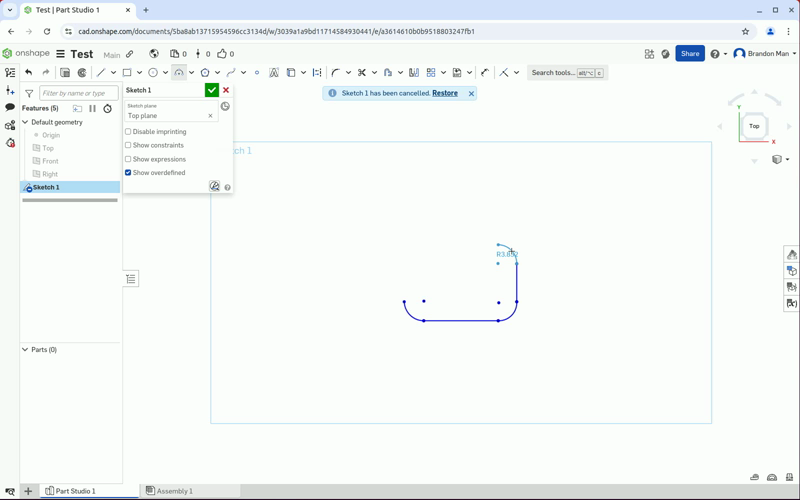
click(511, 250)
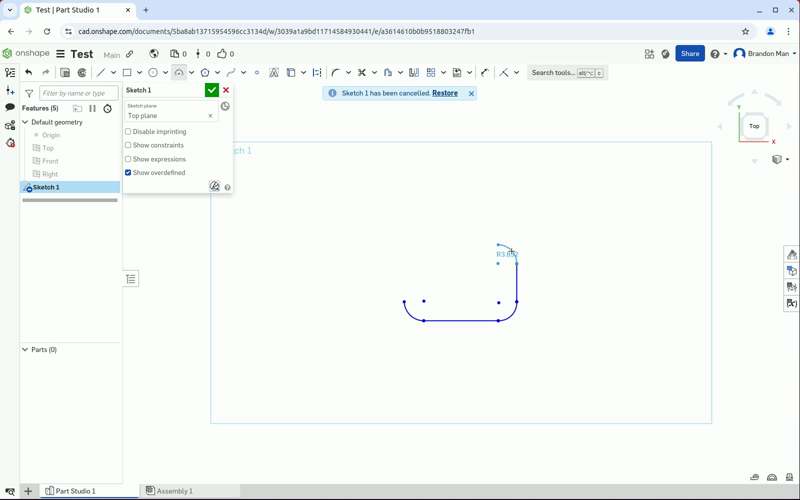
key_up(shift)
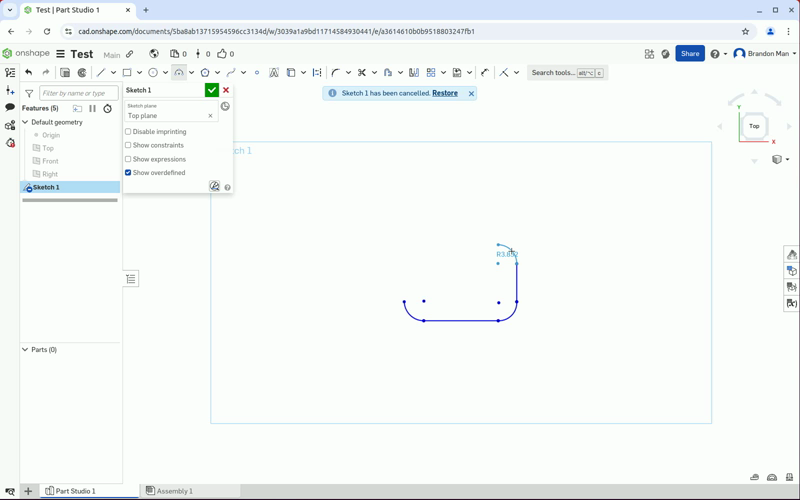
key(esc)
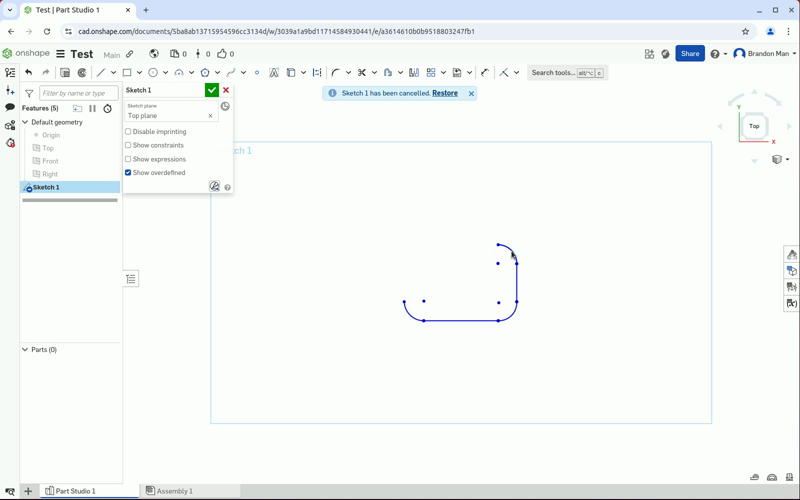
key(l)
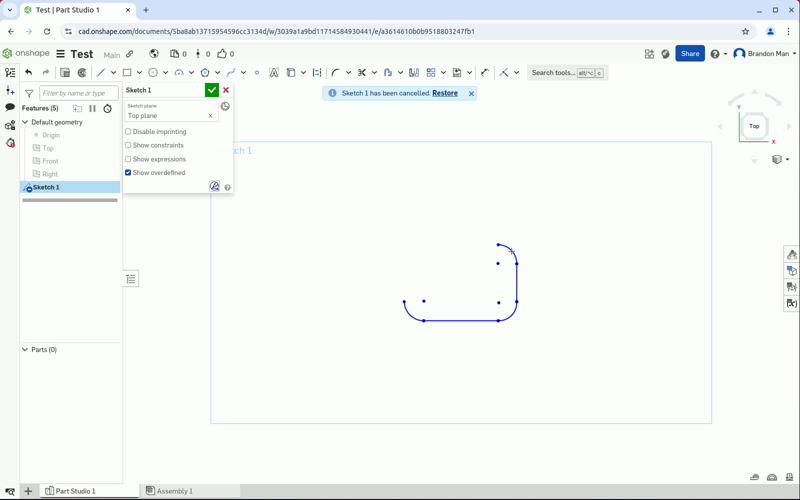
mouse_move(498, 244)
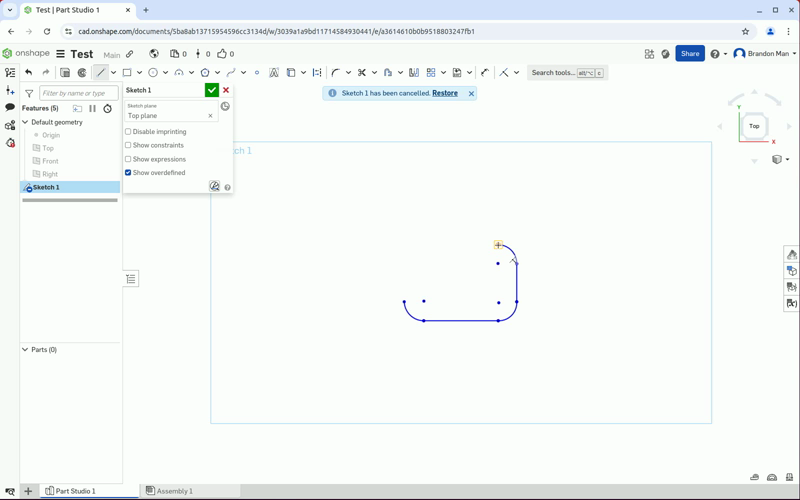
click(498, 244)
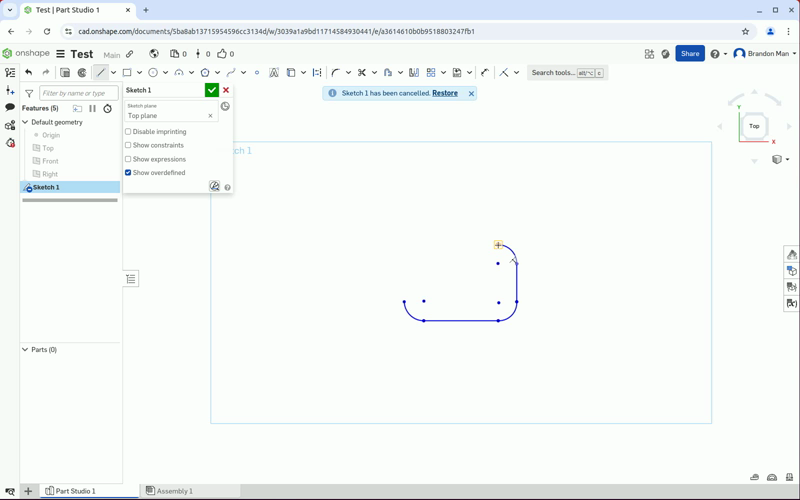
key_down(shift)
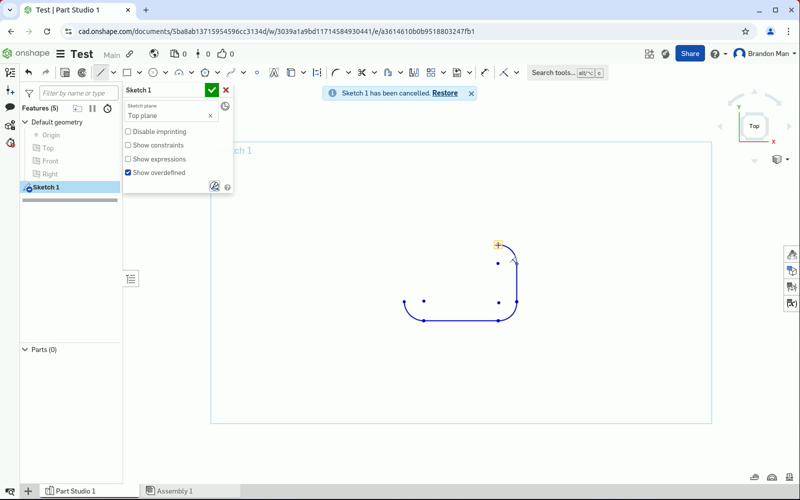
mouse_move(423, 244)
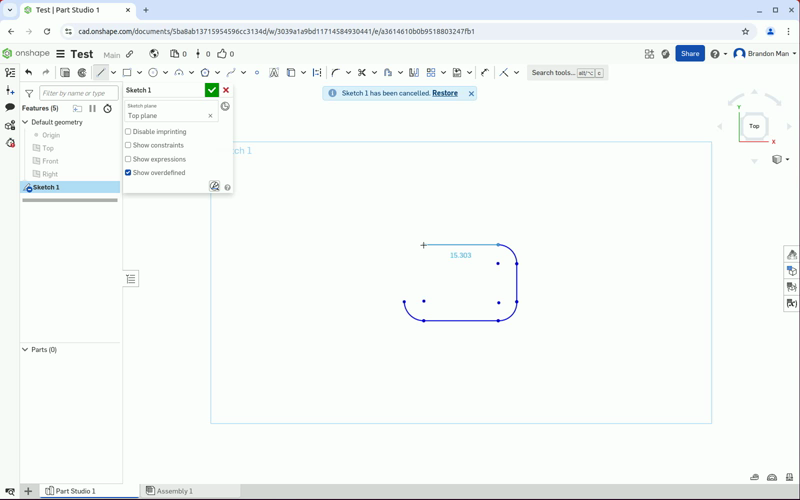
click(423, 244)
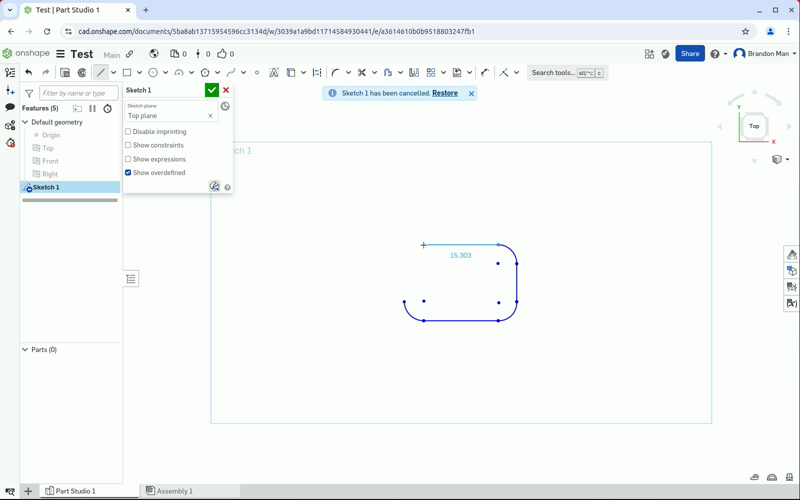
key_up(shift)
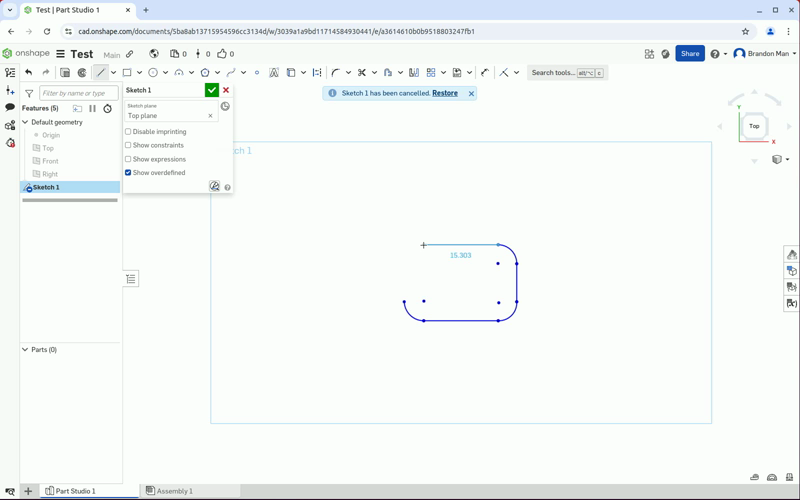
key(esc)
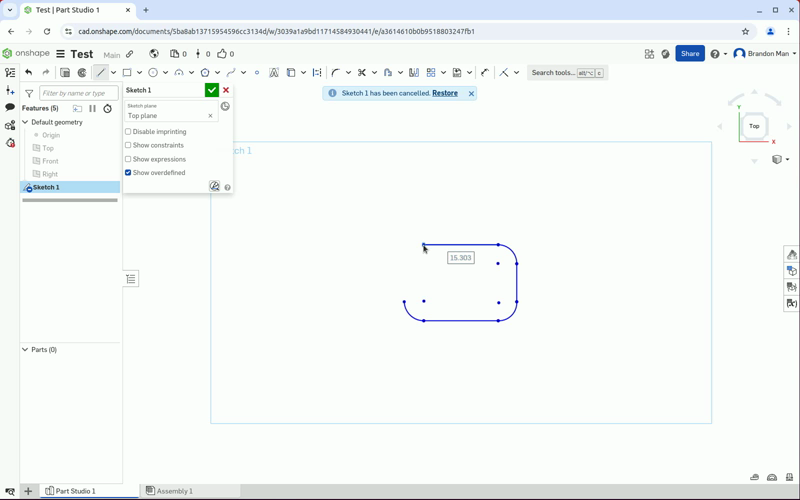
key(a)
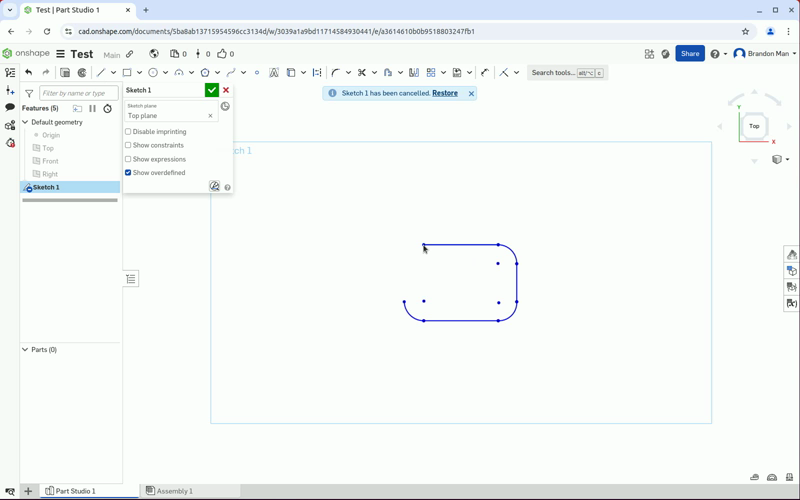
mouse_move(423, 244)
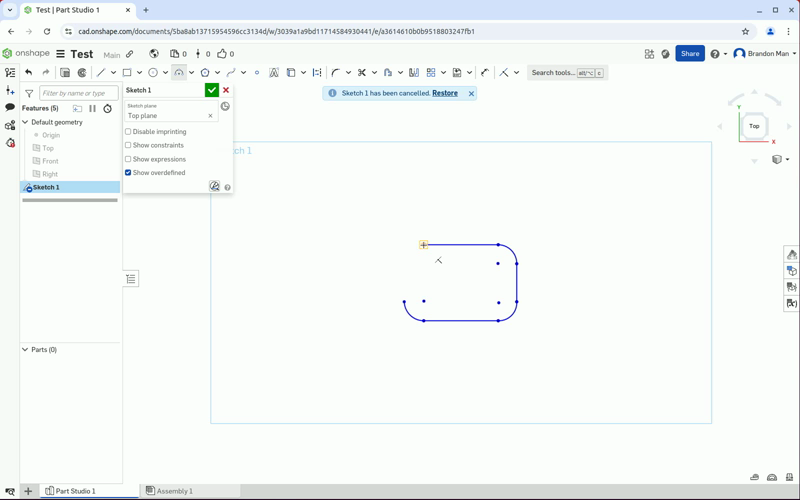
click(423, 244)
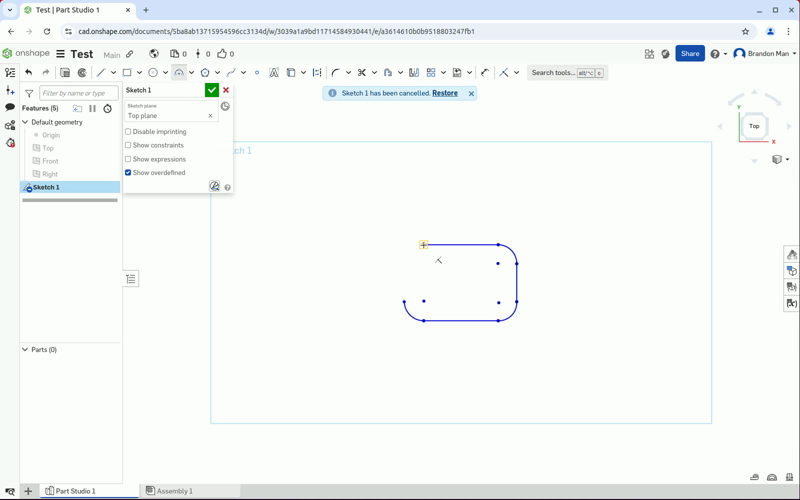
key_down(shift)
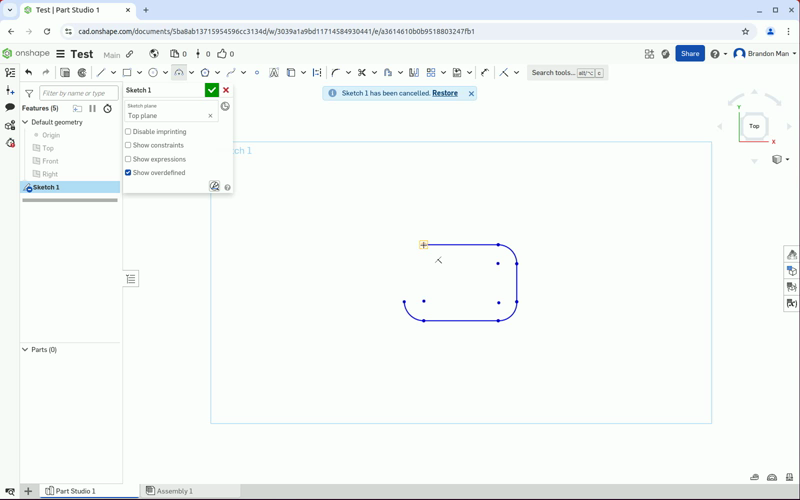
mouse_move(404, 263)
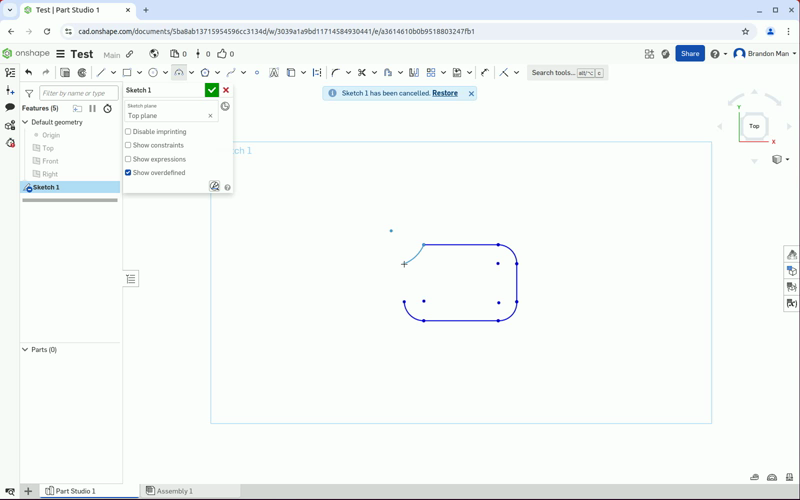
click(404, 263)
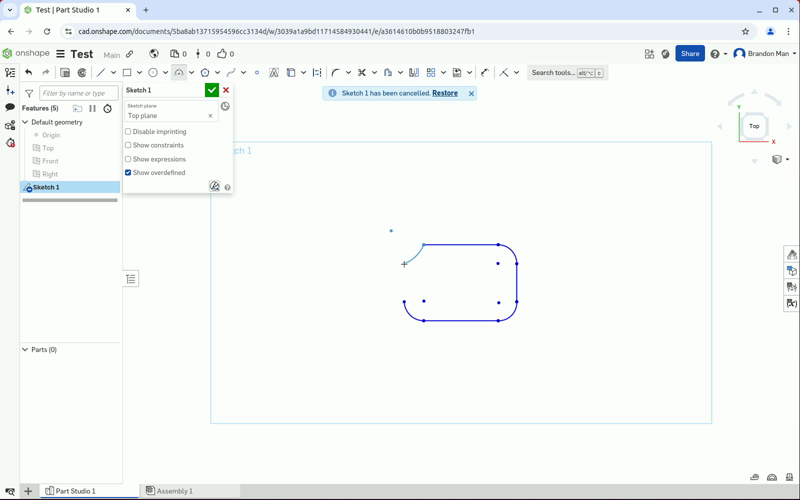
mouse_move(410, 250)
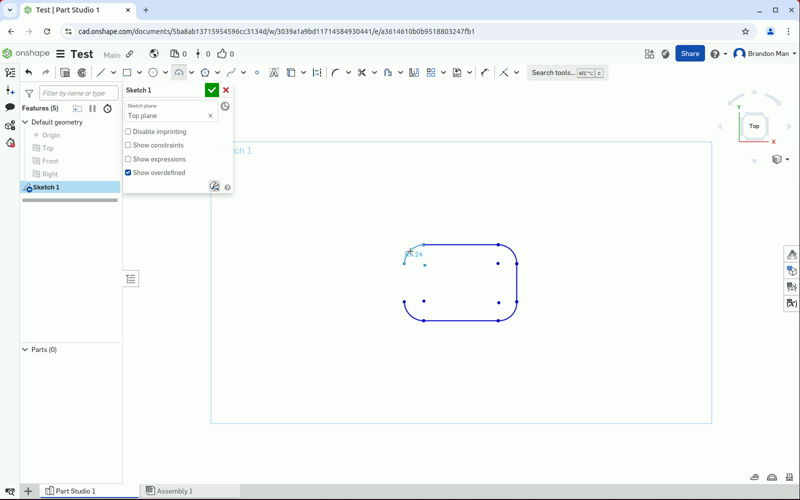
click(410, 250)
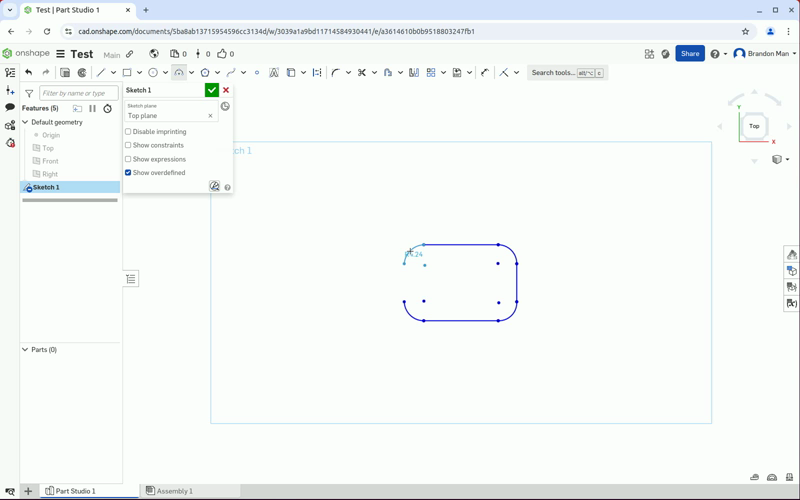
key_up(shift)
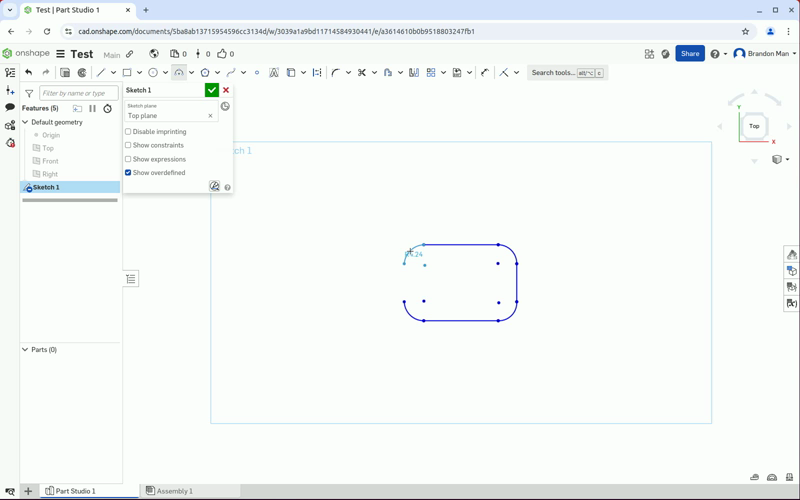
key(esc)
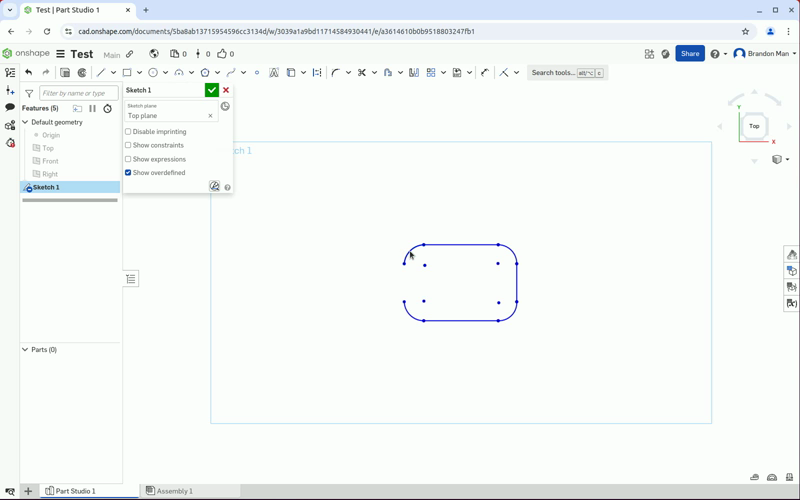
key(l)
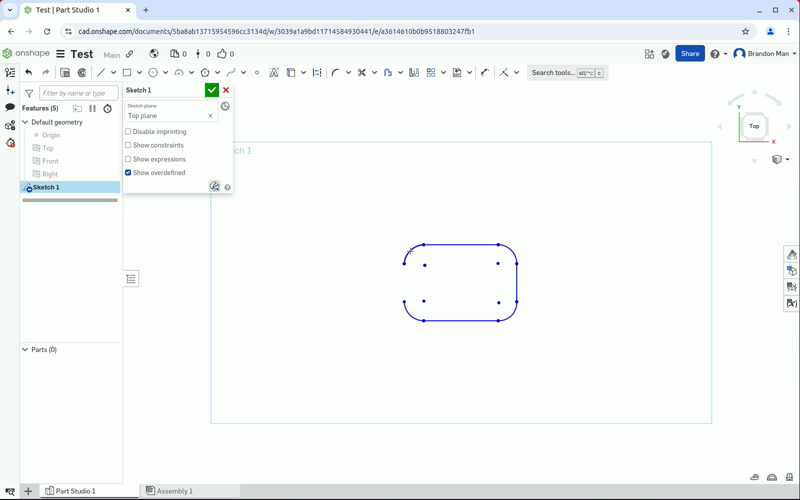
mouse_move(404, 263)
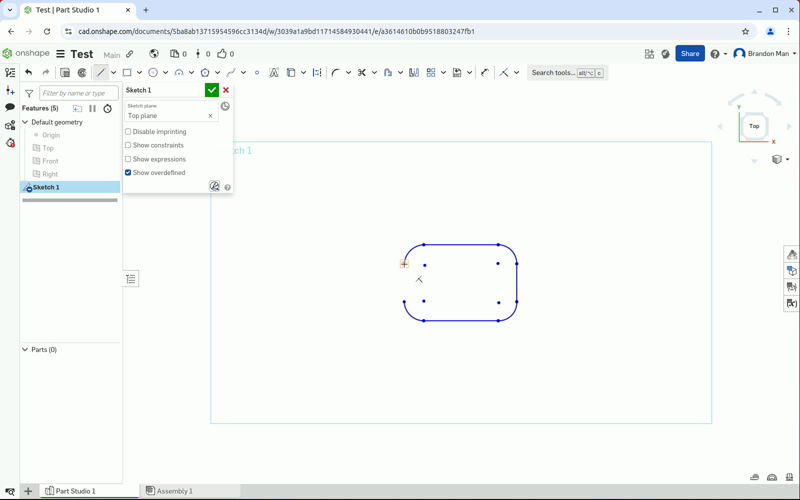
click(404, 263)
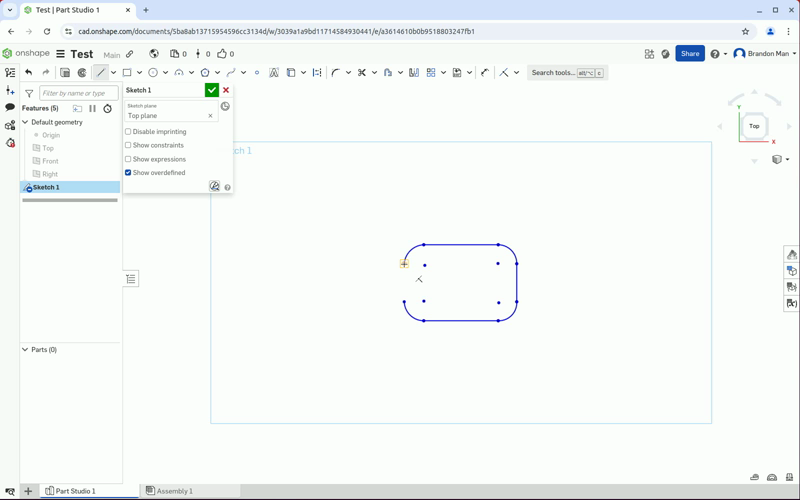
mouse_move(434, 263)
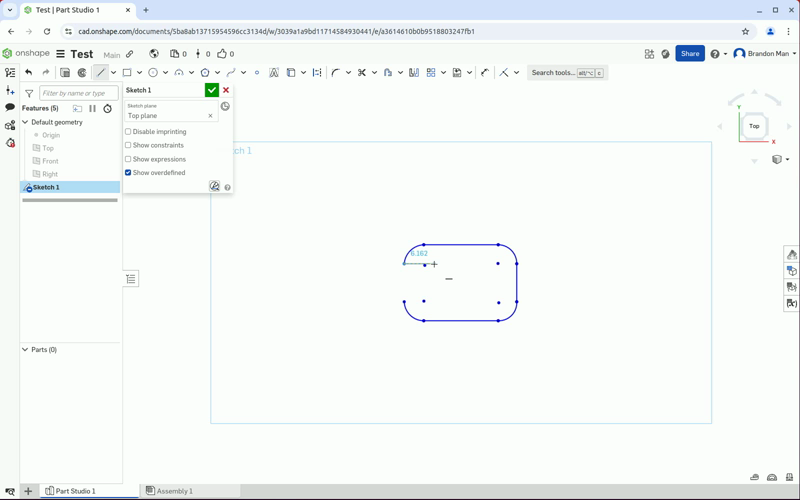
key_down(shift)
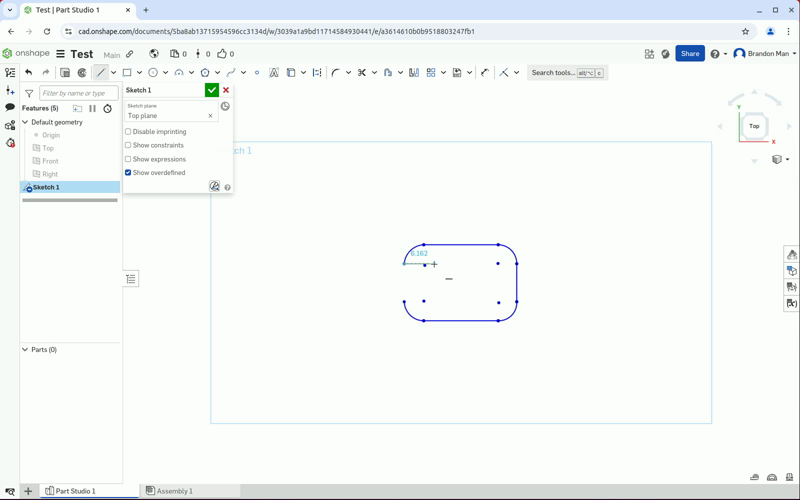
mouse_move(404, 301)
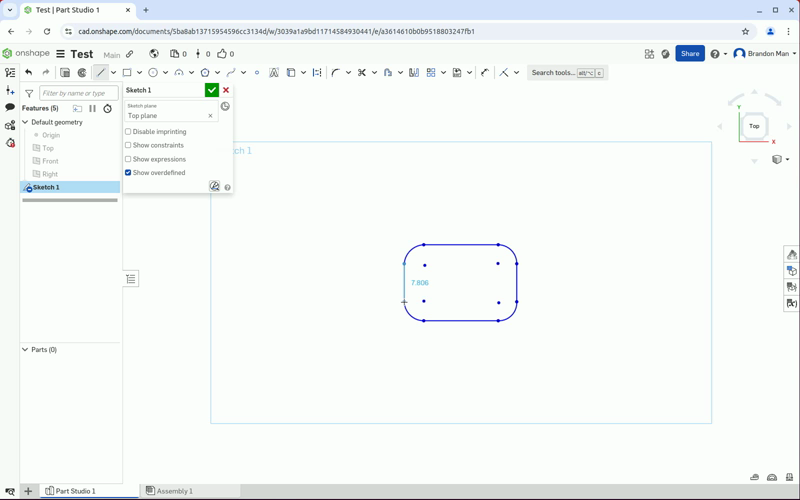
key_up(shift)
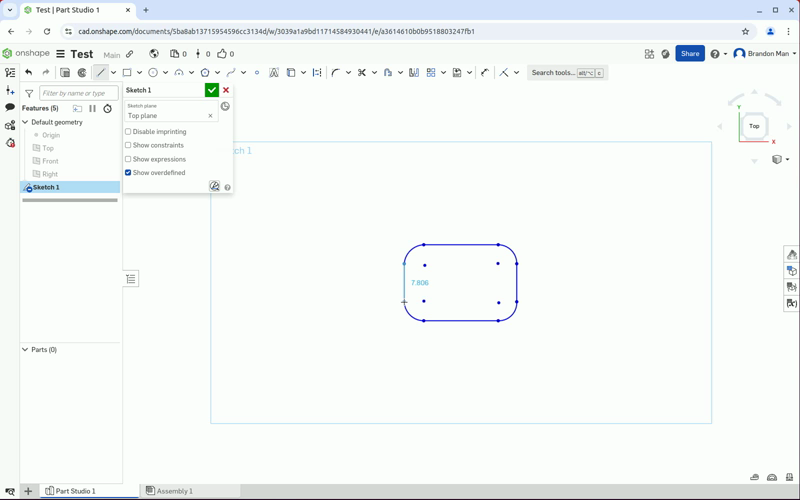
click(404, 301)
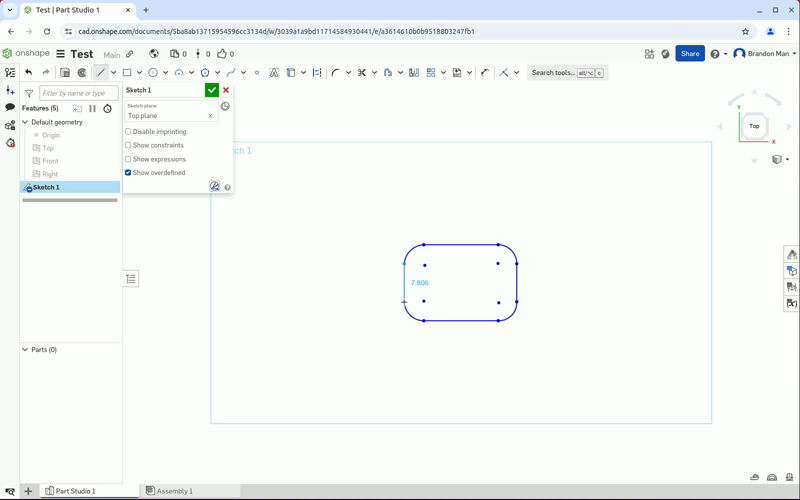
key(esc)
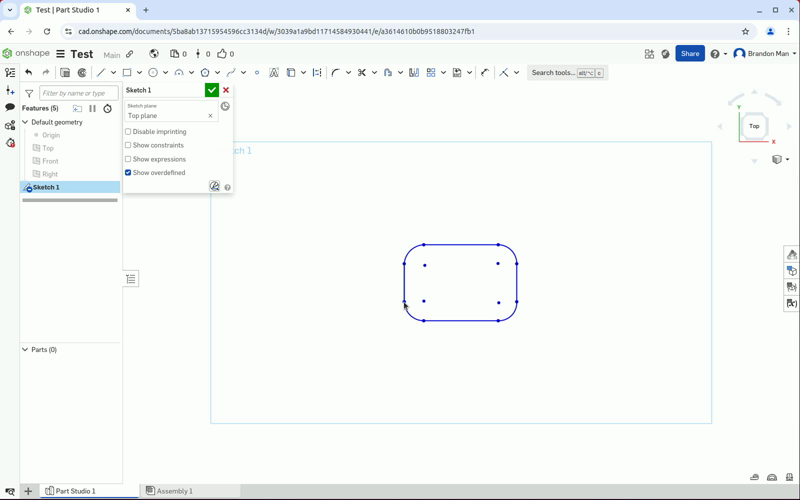
key(a)
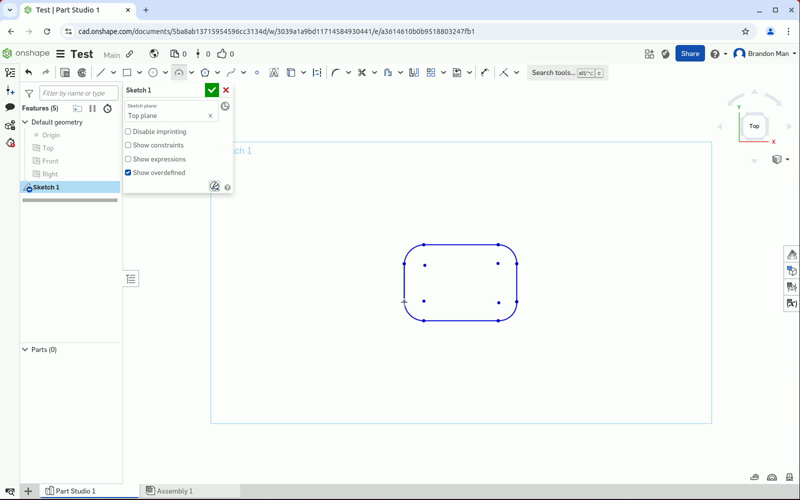
key_down(shift)
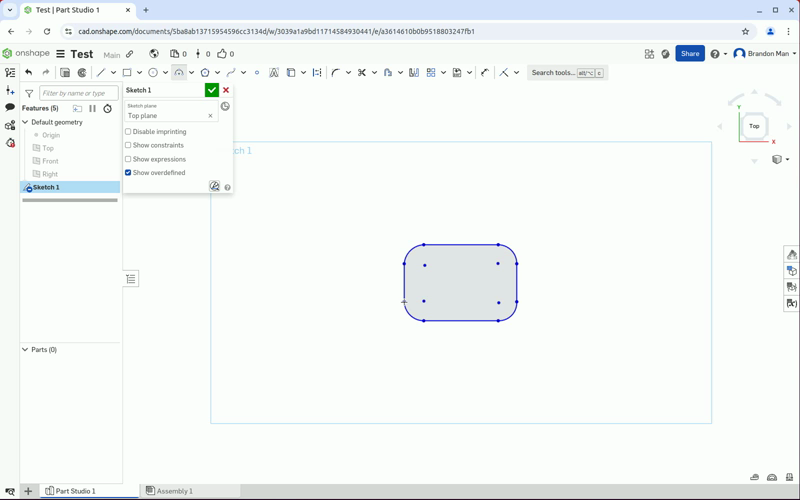
mouse_move(413, 301)
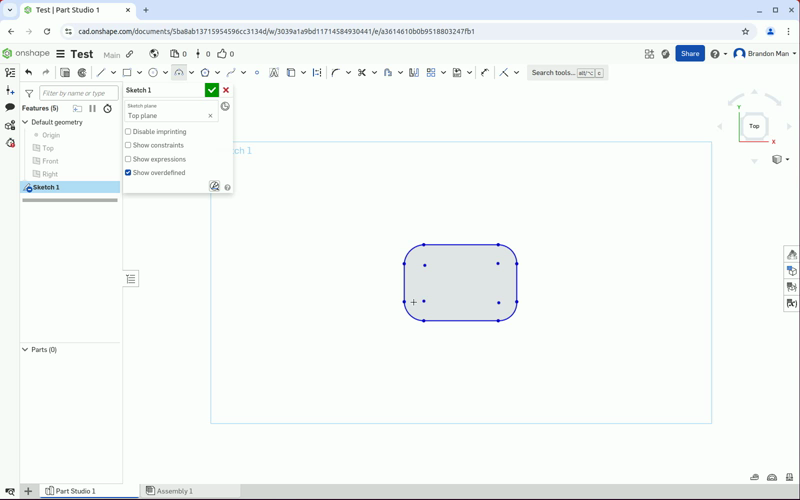
click(413, 301)
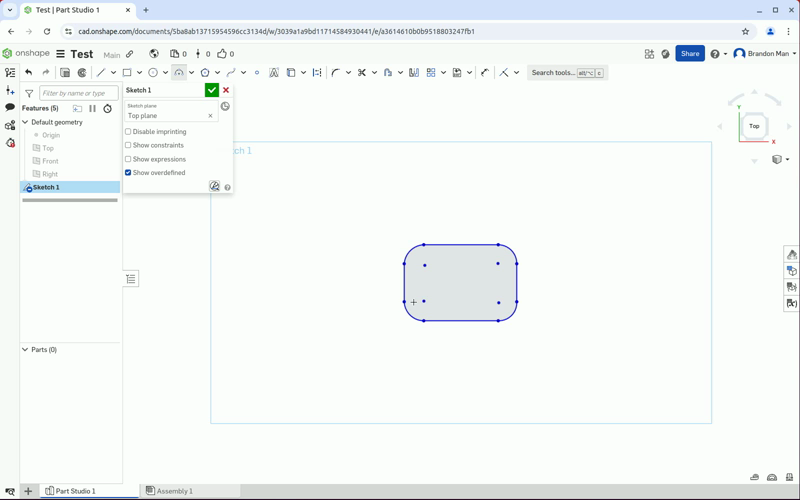
key_up(shift)
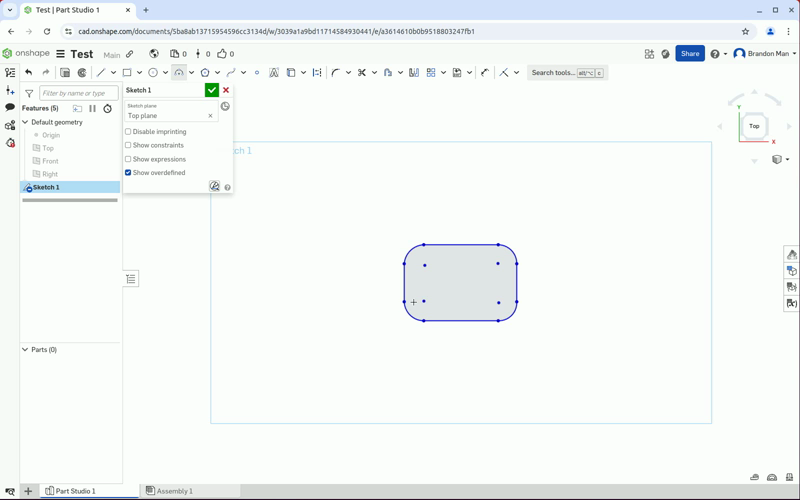
key_down(shift)
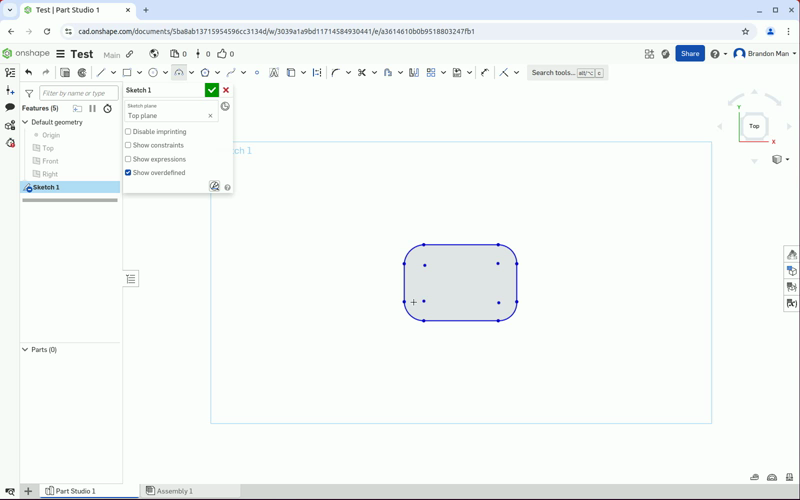
mouse_move(423, 311)
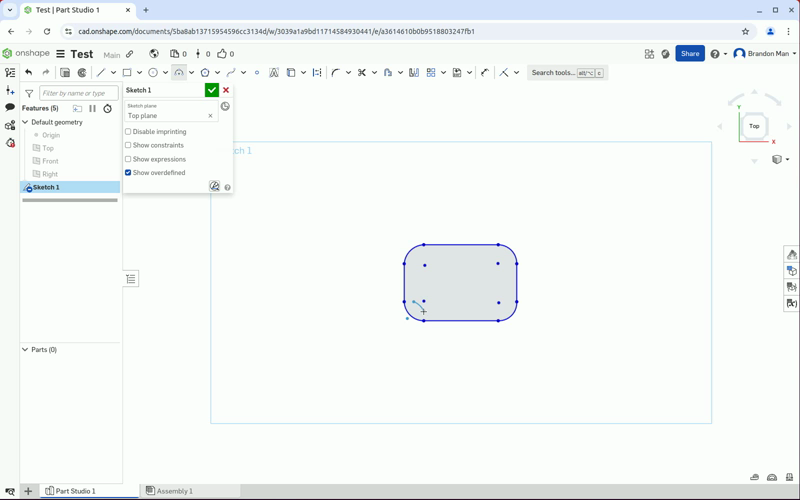
click(423, 311)
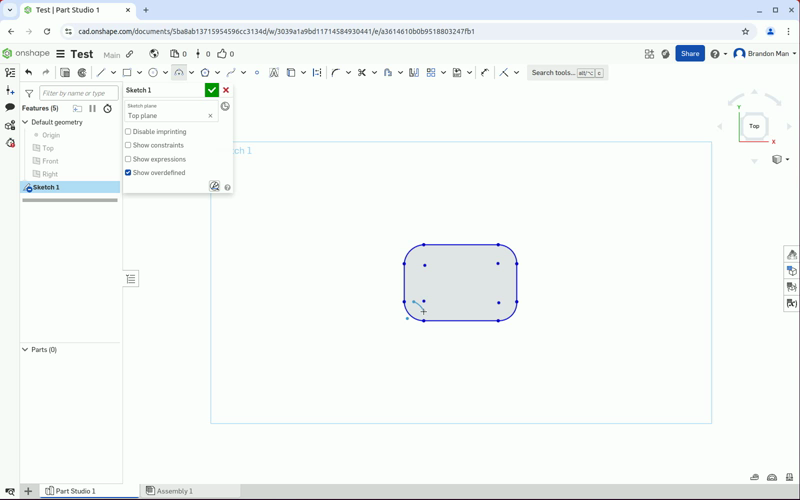
mouse_move(416, 308)
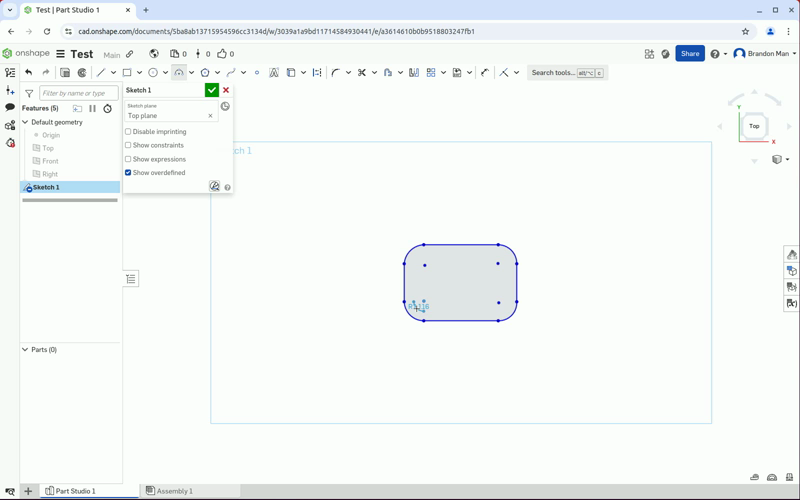
click(416, 308)
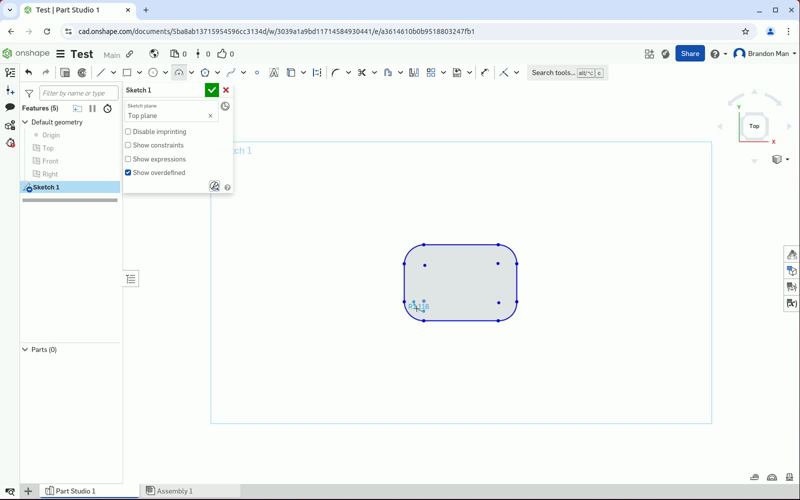
key_up(shift)
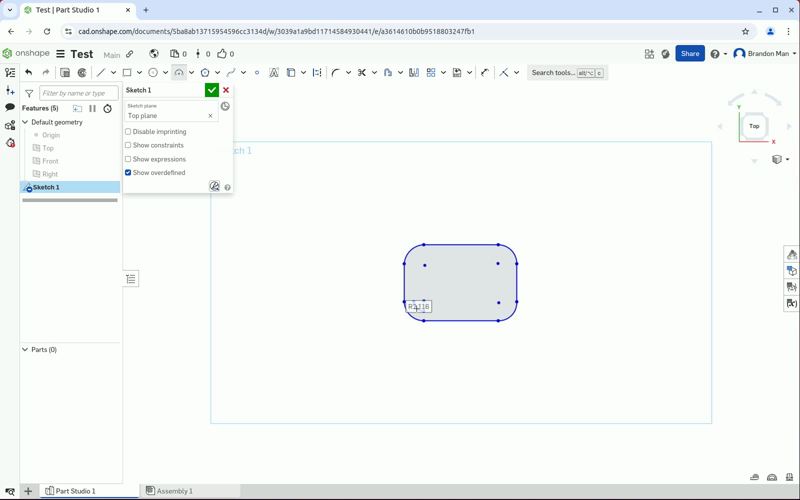
key(esc)
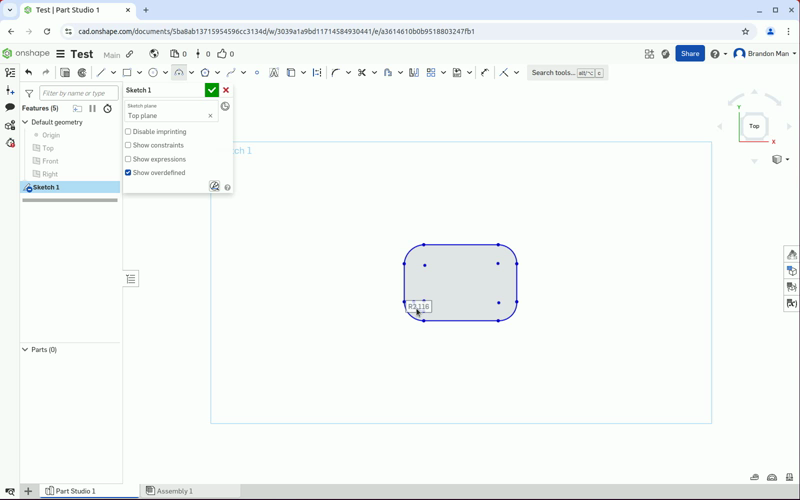
key(l)
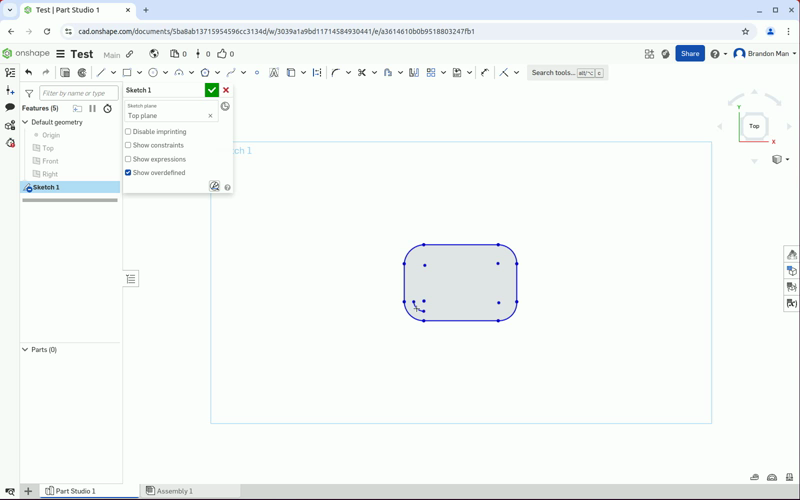
mouse_move(423, 311)
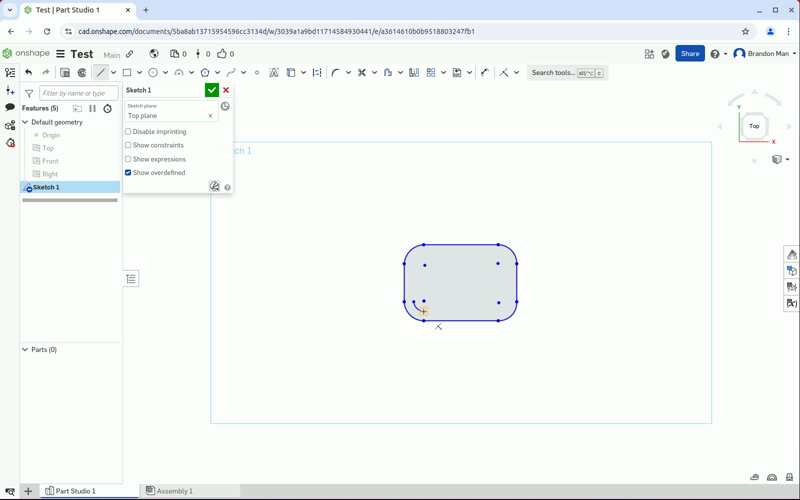
click(423, 311)
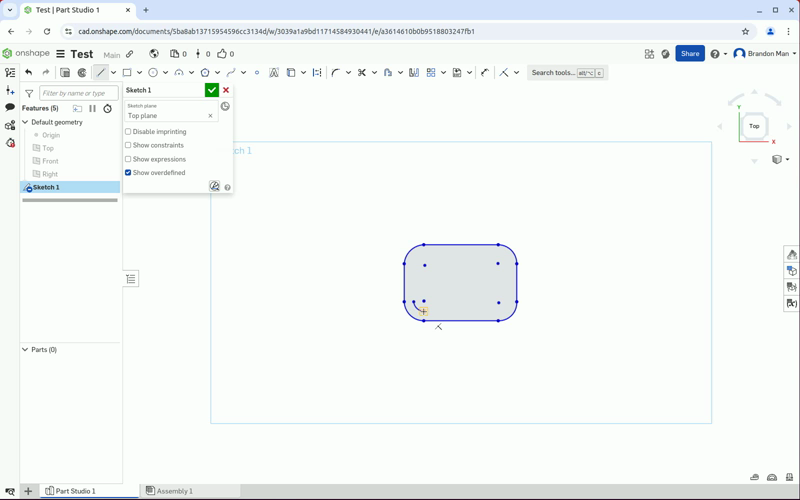
key_down(shift)
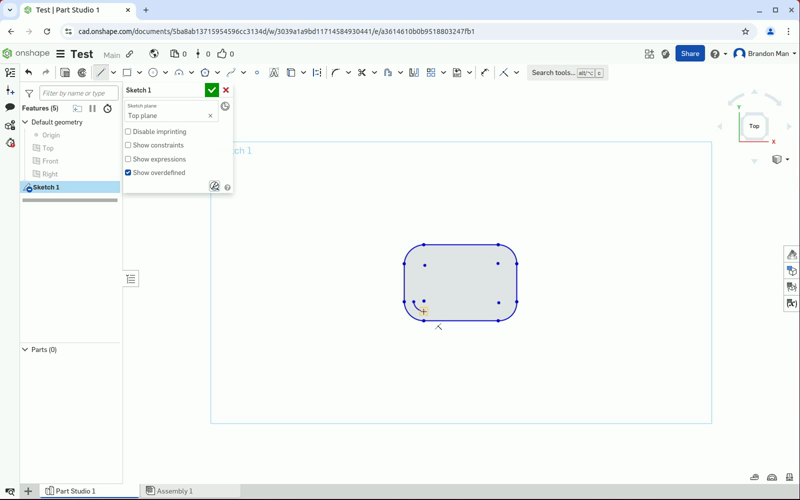
mouse_move(498, 311)
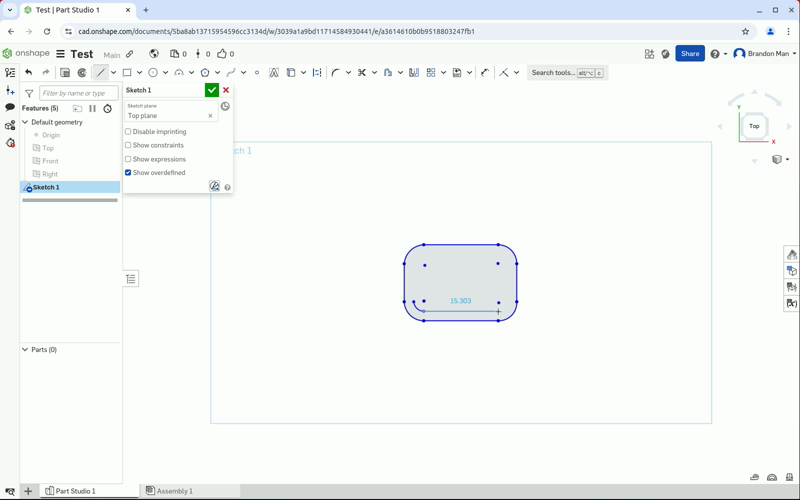
click(498, 311)
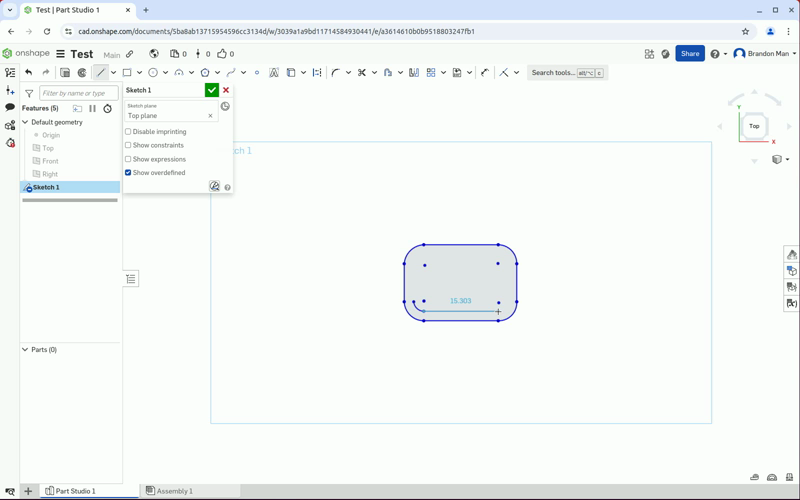
key_up(shift)
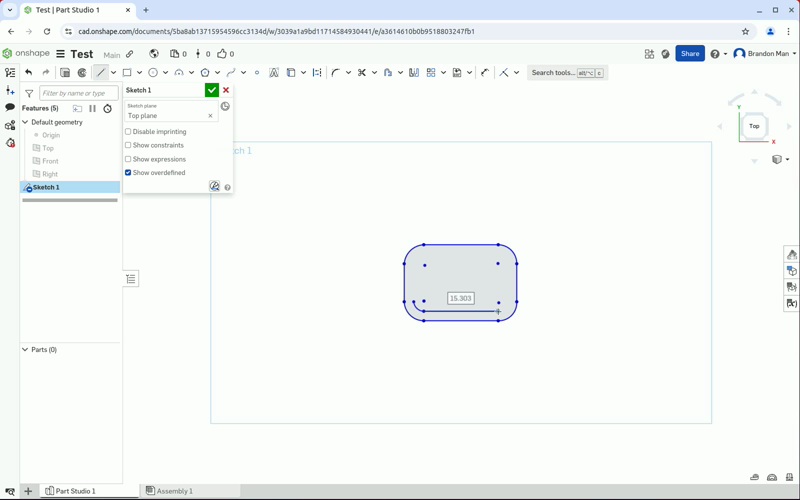
key(esc)
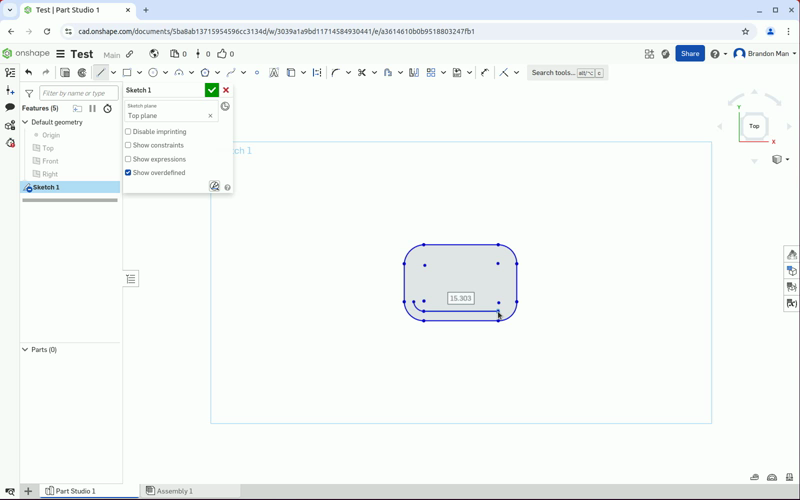
key(a)
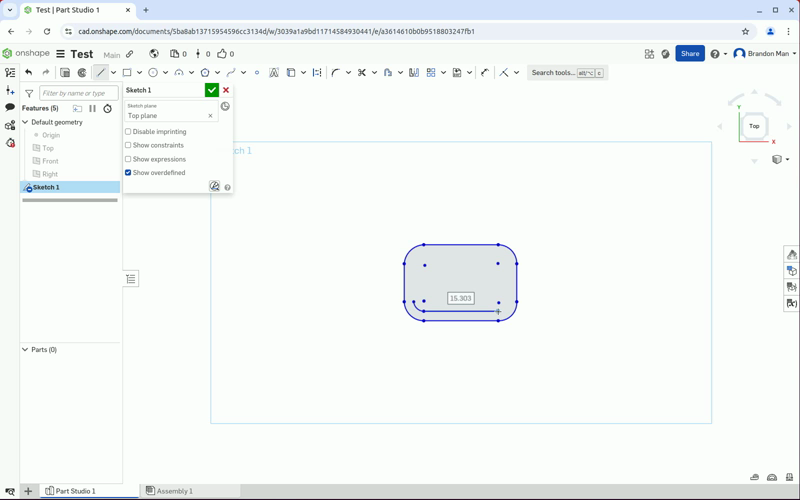
mouse_move(498, 311)
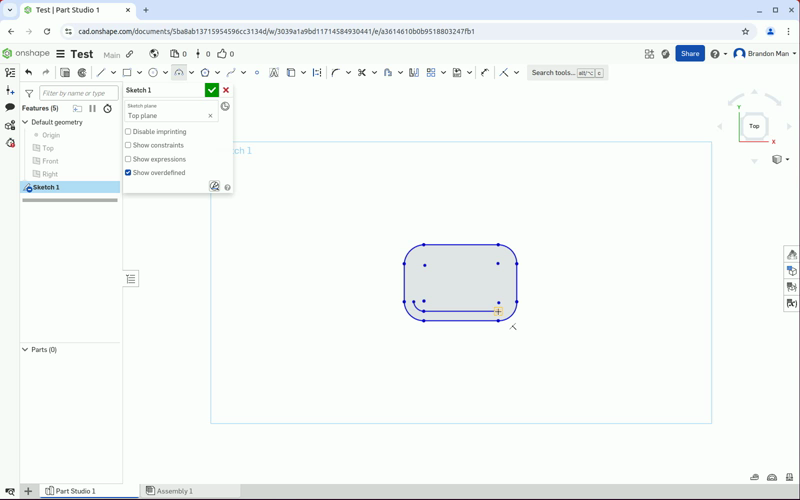
click(498, 311)
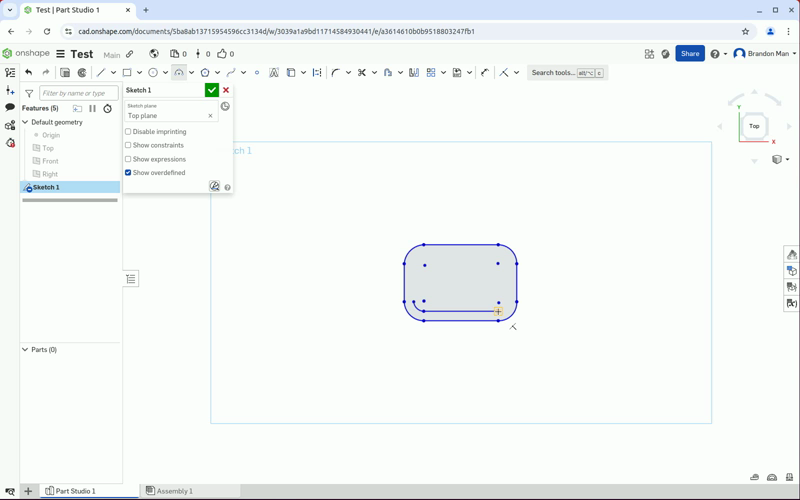
key_down(shift)
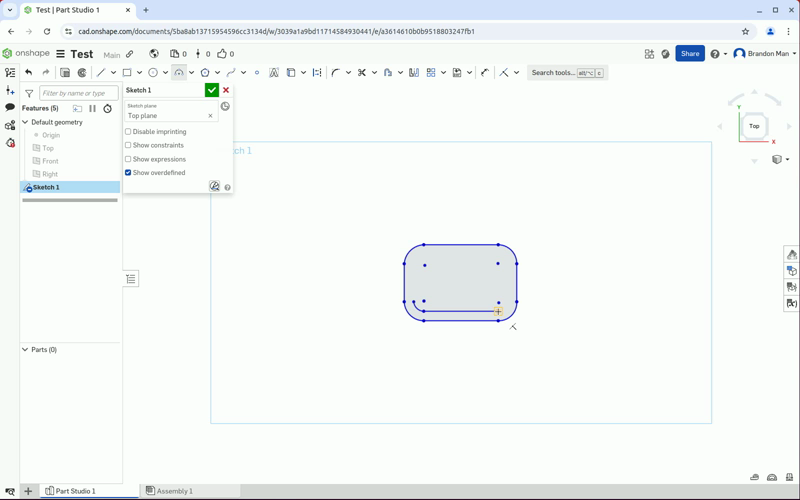
mouse_move(507, 301)
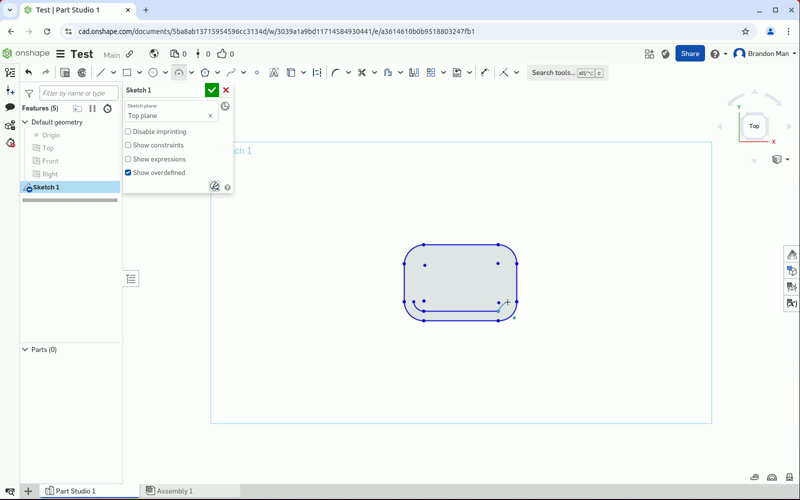
click(507, 301)
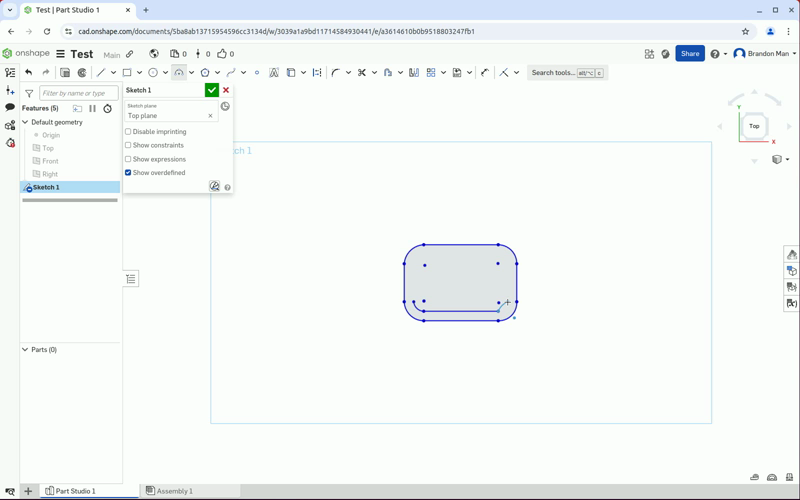
mouse_move(504, 308)
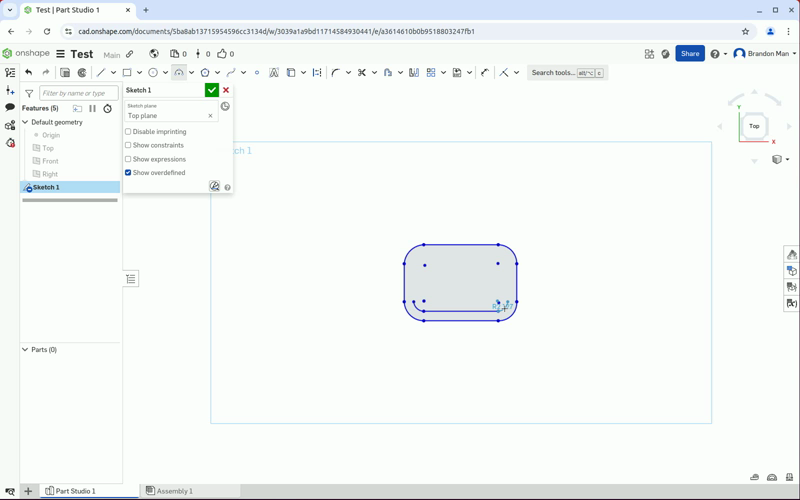
click(504, 308)
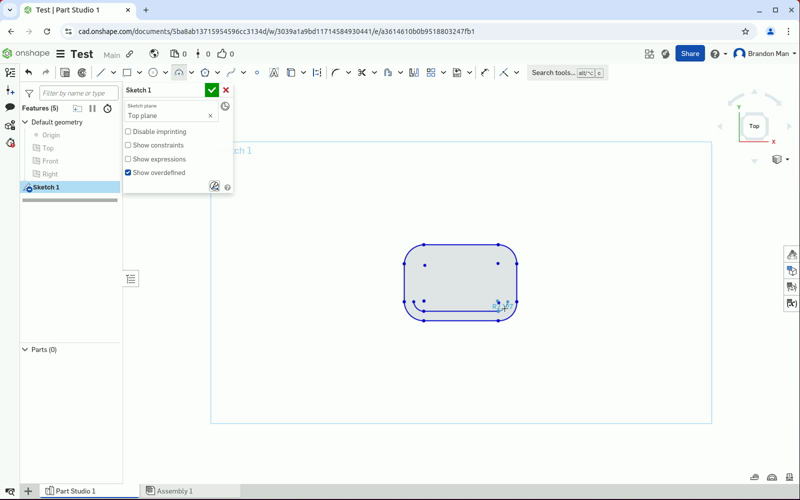
key_up(shift)
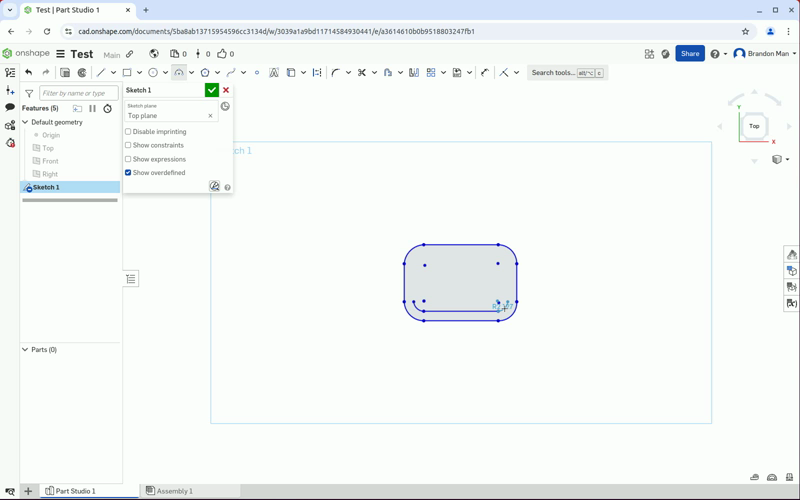
key(esc)
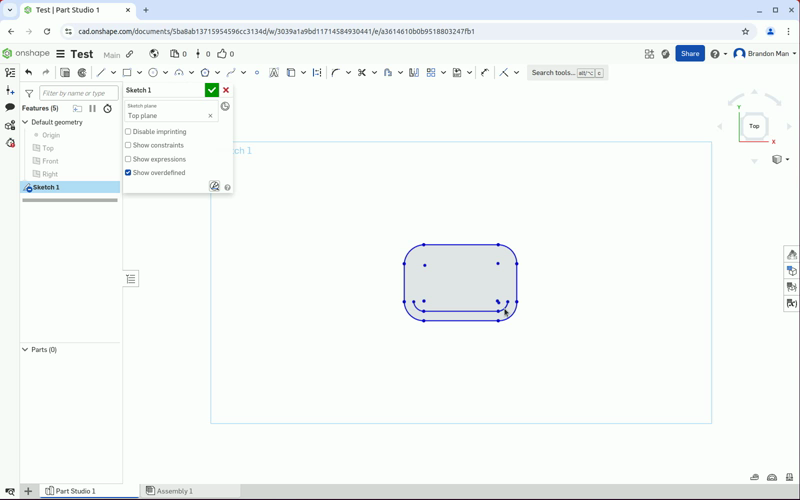
key(l)
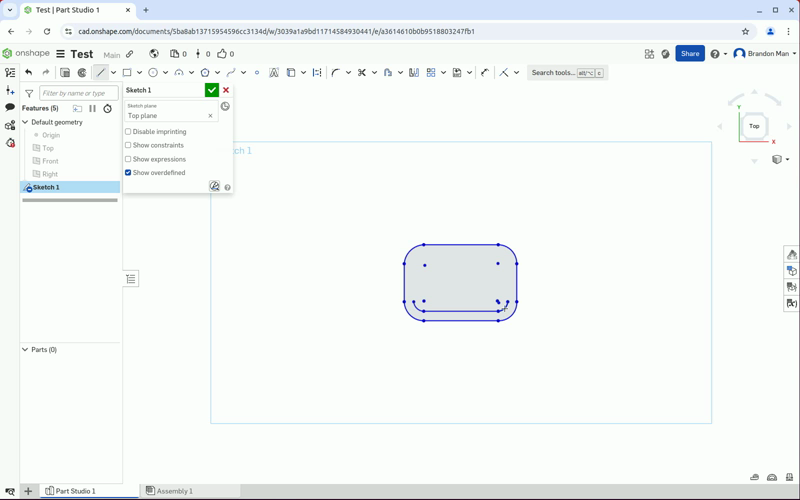
mouse_move(507, 301)
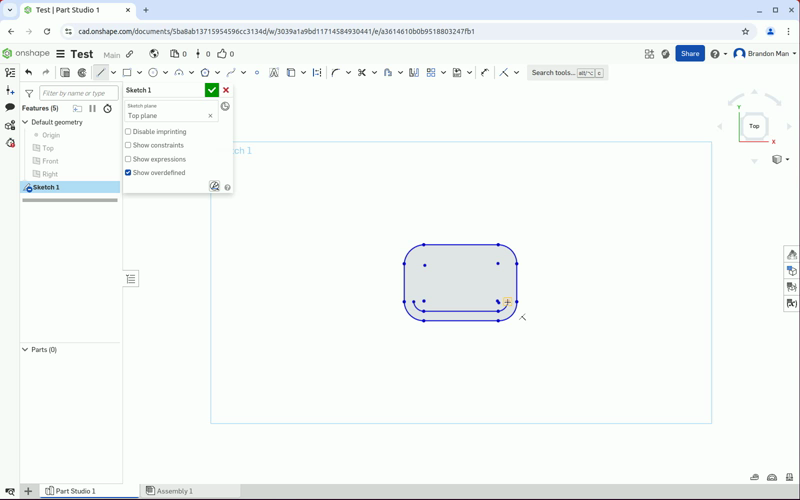
click(507, 301)
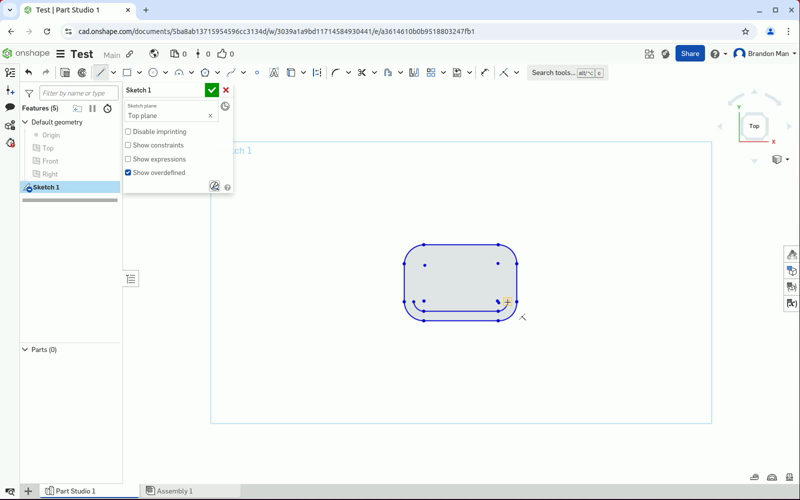
key_down(shift)
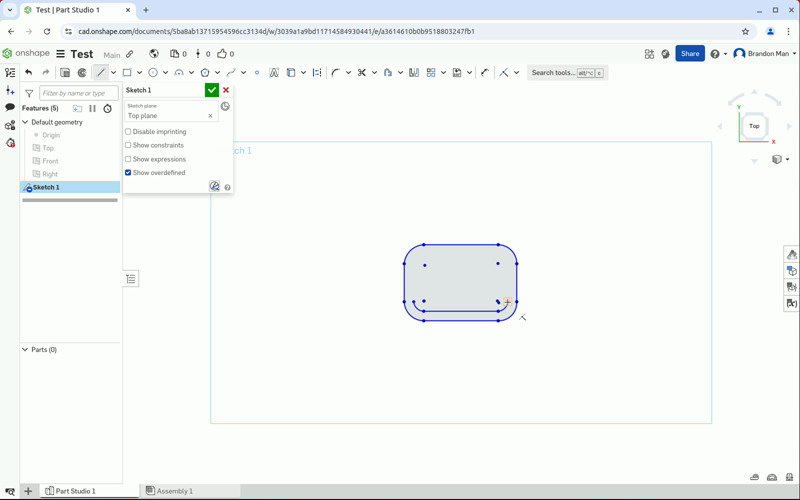
mouse_move(537, 301)
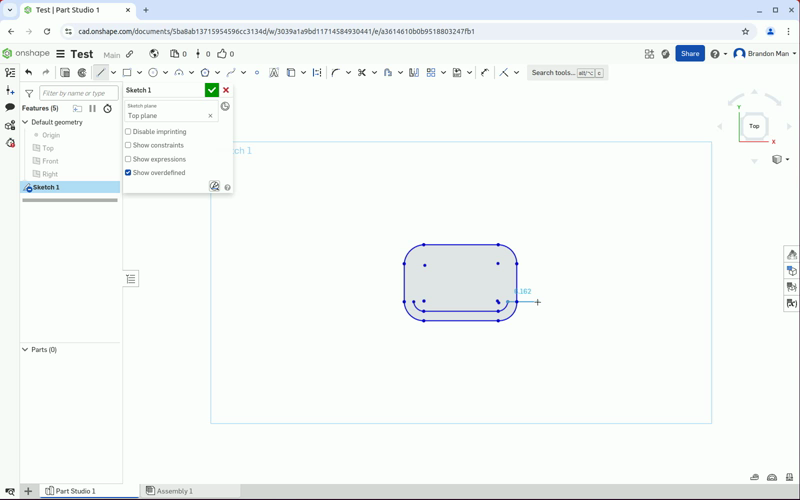
mouse_move(507, 263)
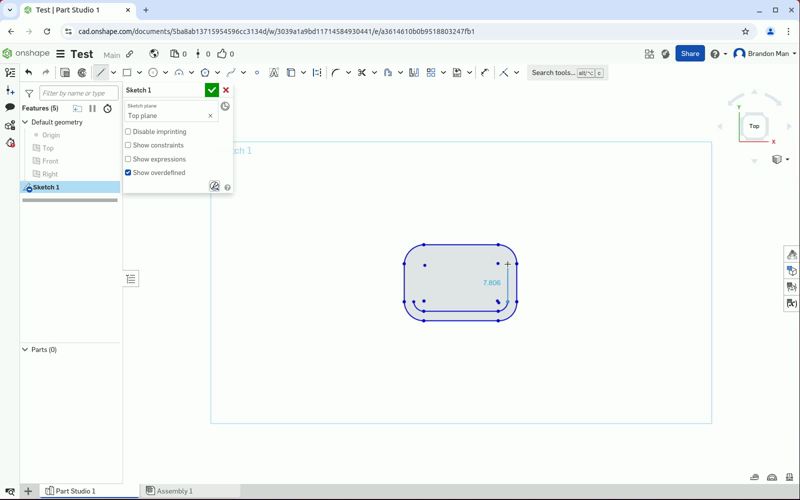
click(507, 263)
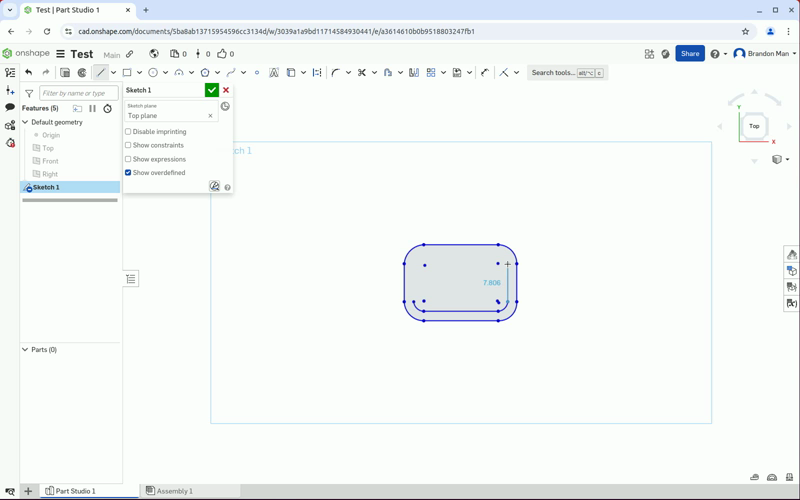
key_up(shift)
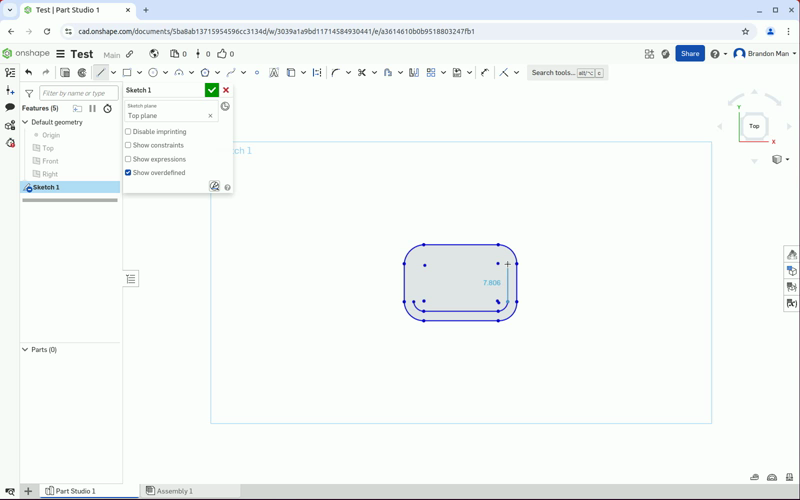
key(esc)
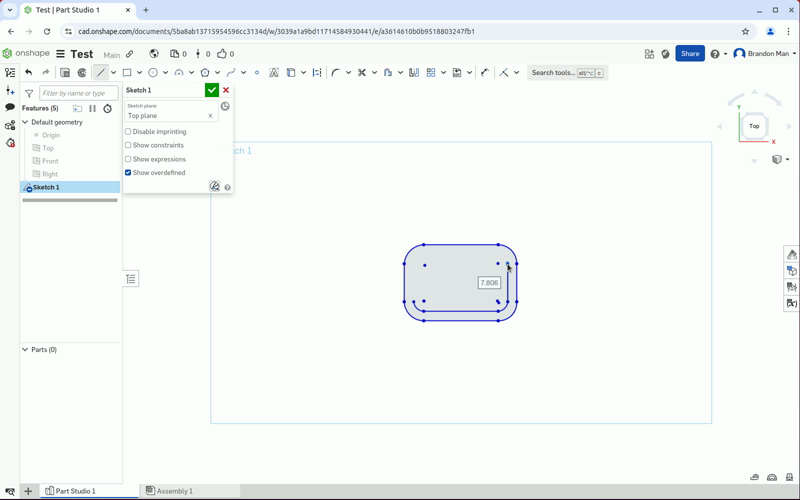
key(a)
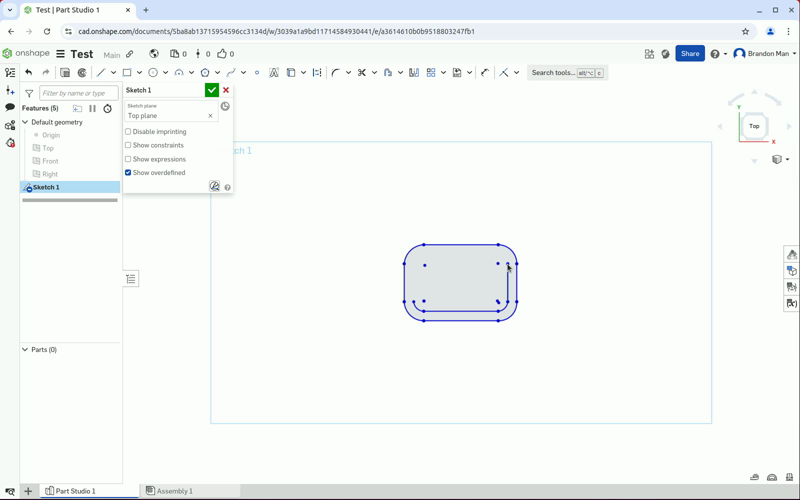
mouse_move(507, 263)
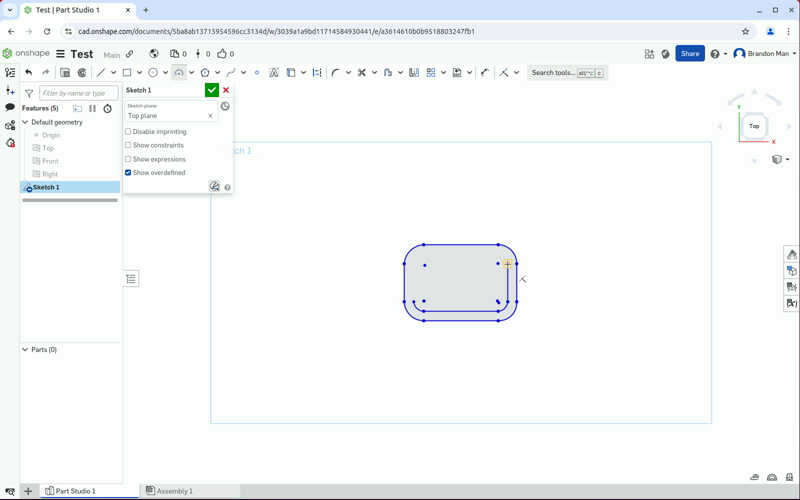
click(507, 263)
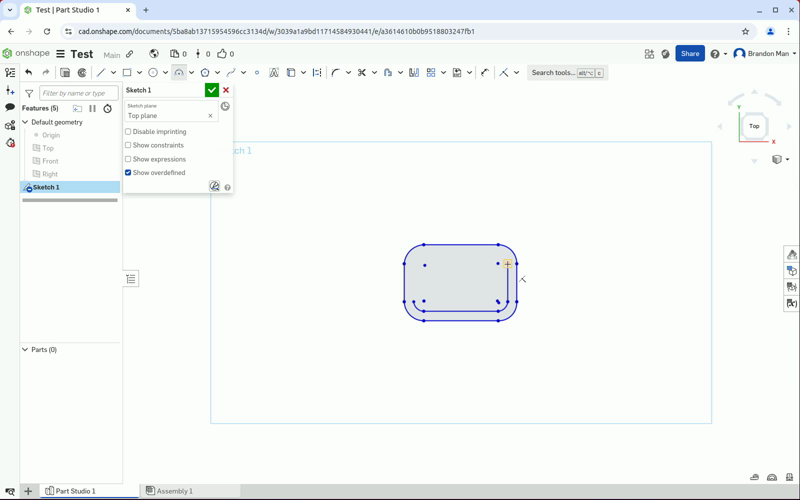
key_down(shift)
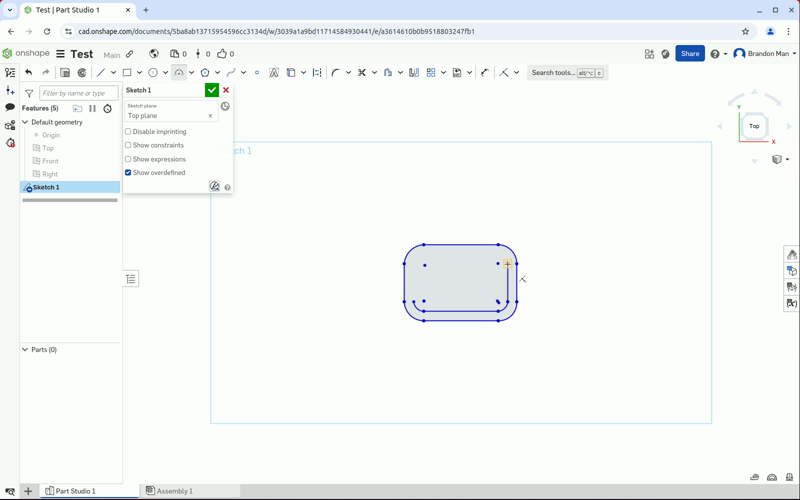
mouse_move(498, 254)
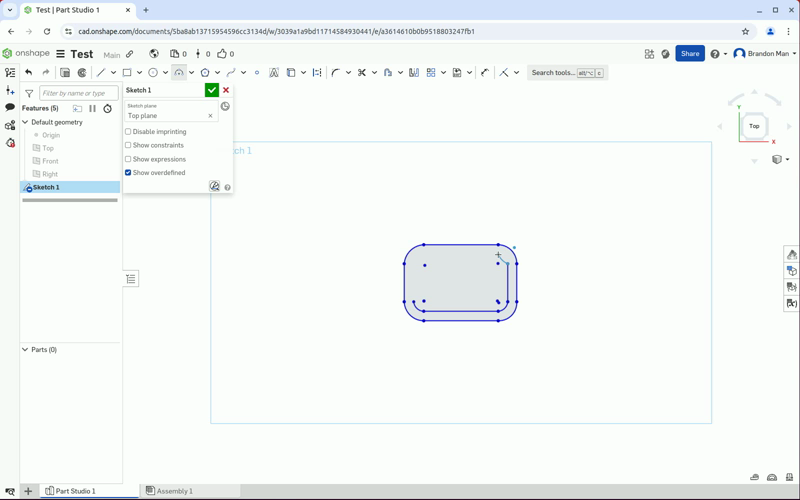
click(498, 254)
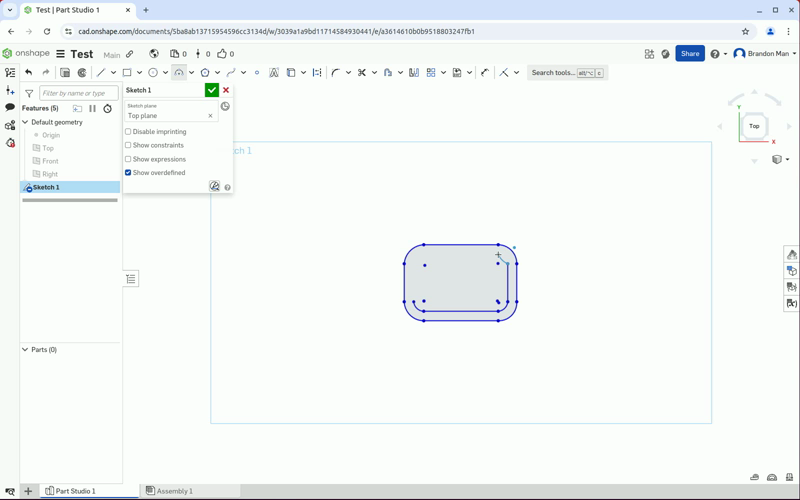
mouse_move(504, 257)
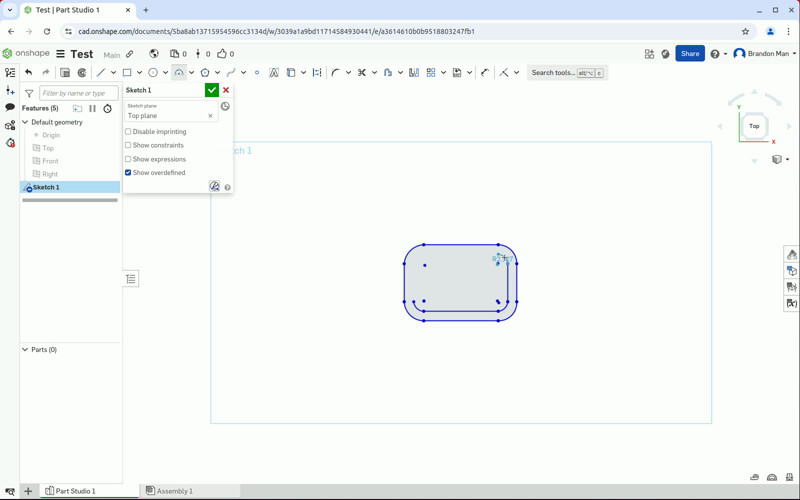
click(504, 257)
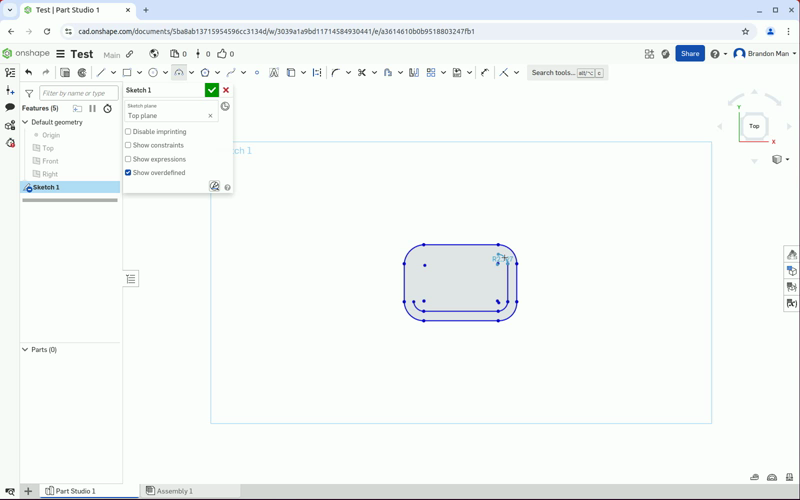
key_up(shift)
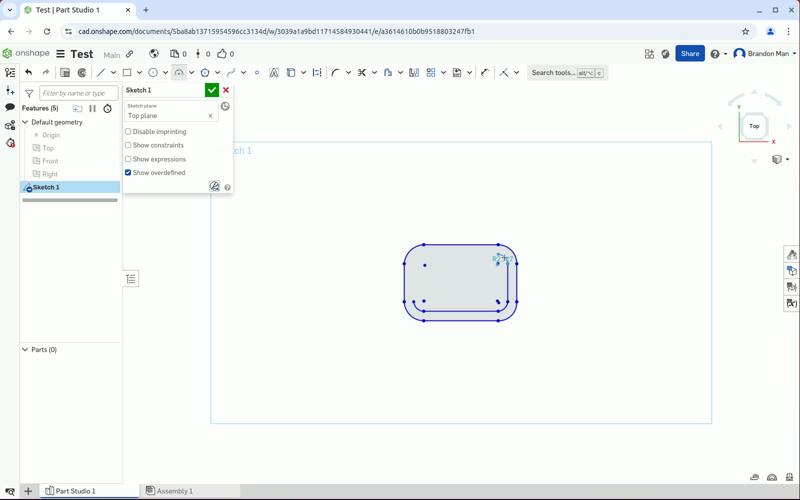
key(esc)
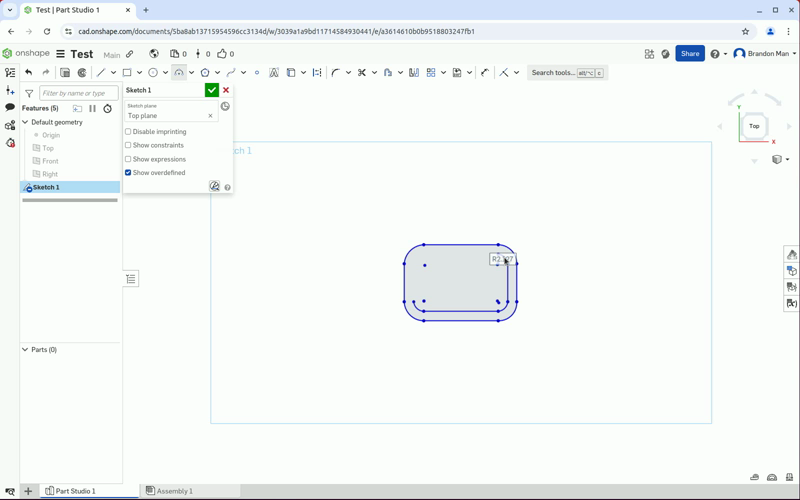
key(l)
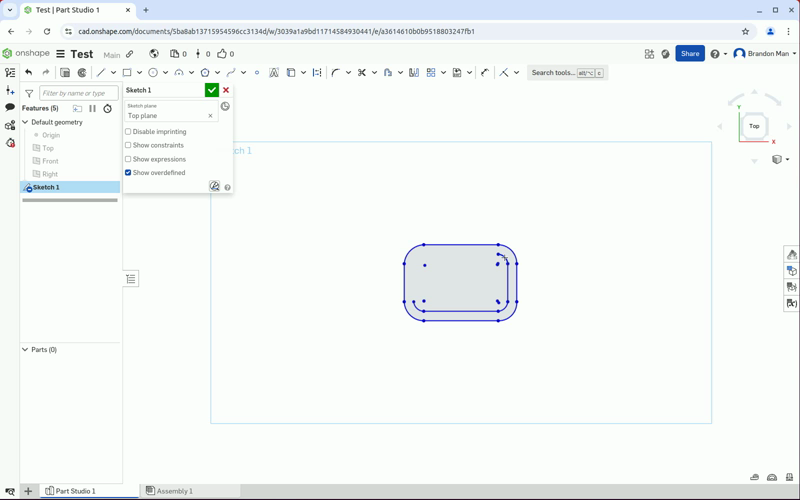
mouse_move(498, 254)
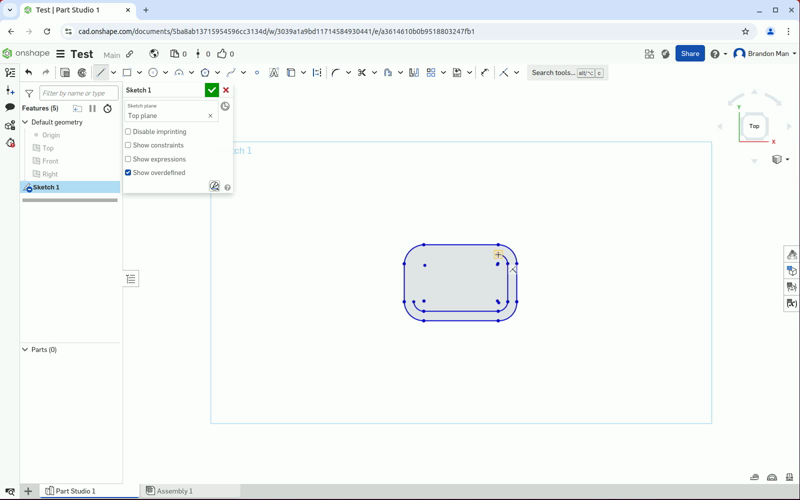
click(498, 254)
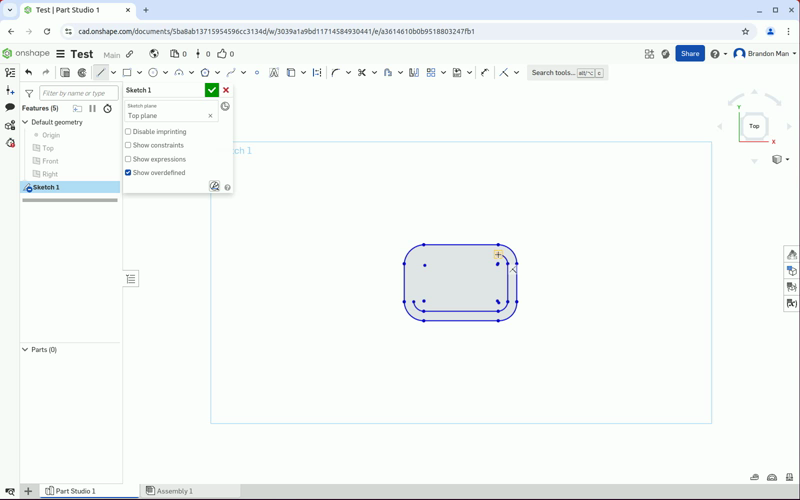
key_down(shift)
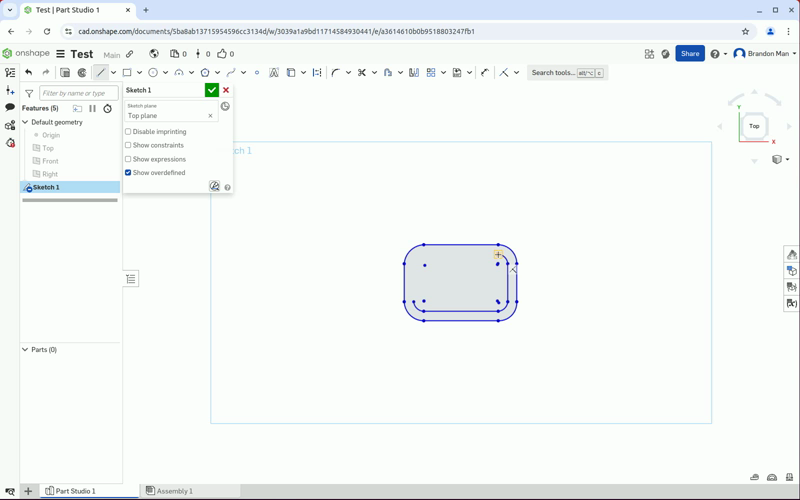
mouse_move(423, 254)
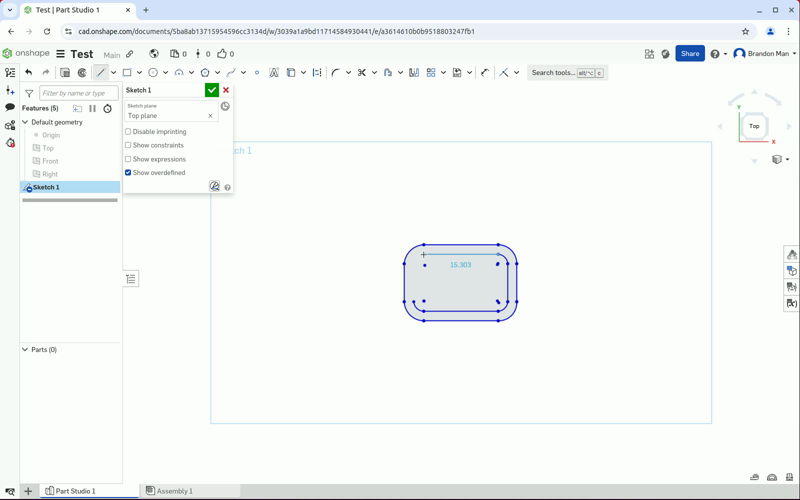
click(423, 254)
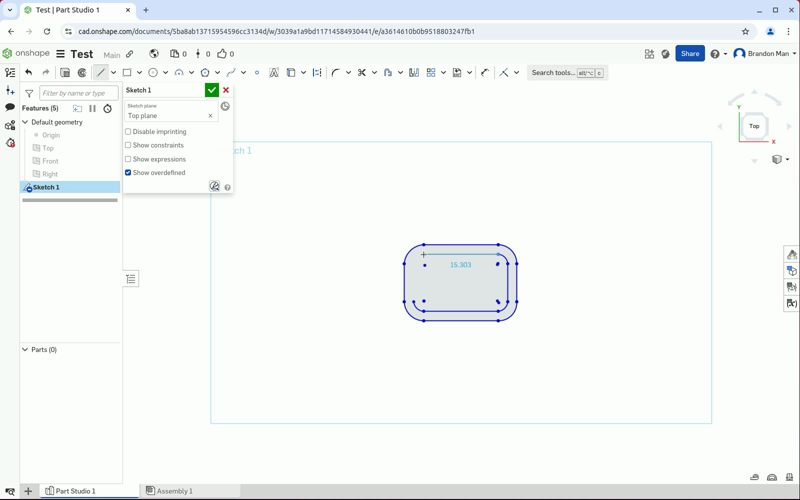
key_up(shift)
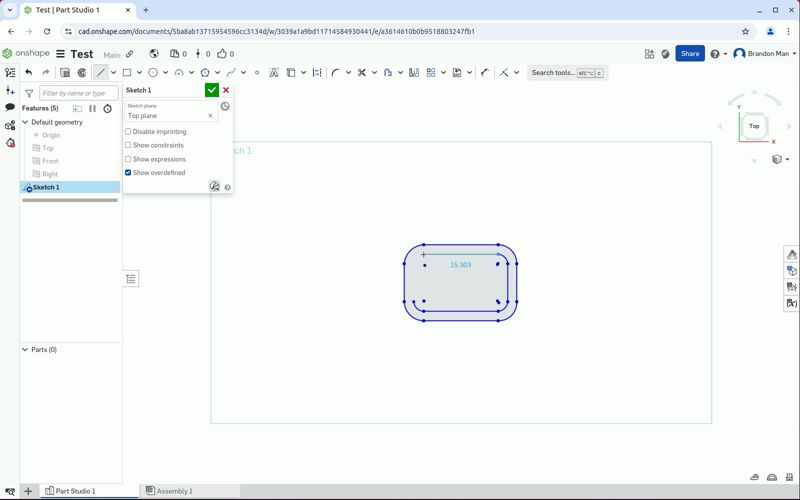
key(esc)
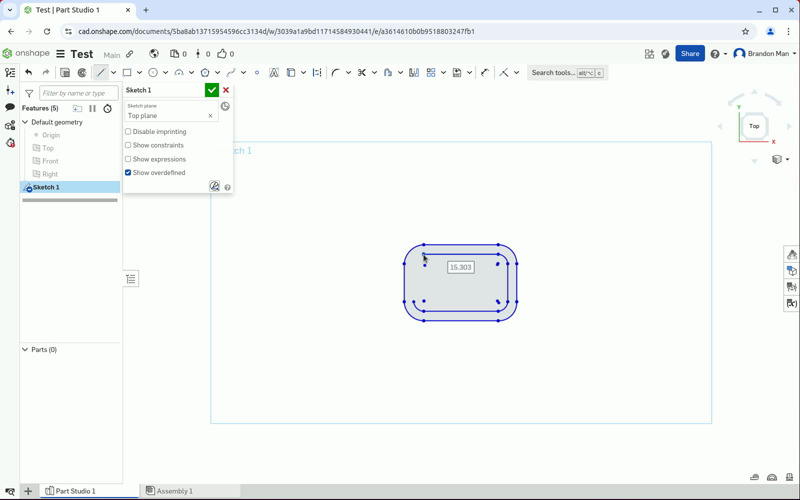
key(a)
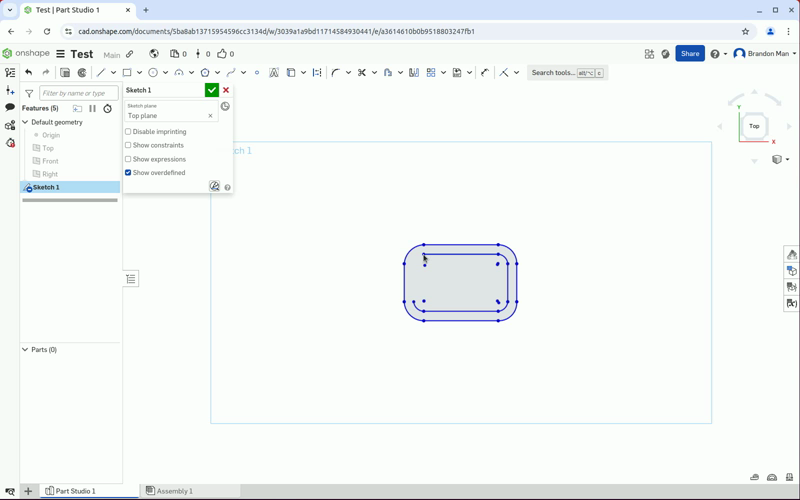
mouse_move(423, 254)
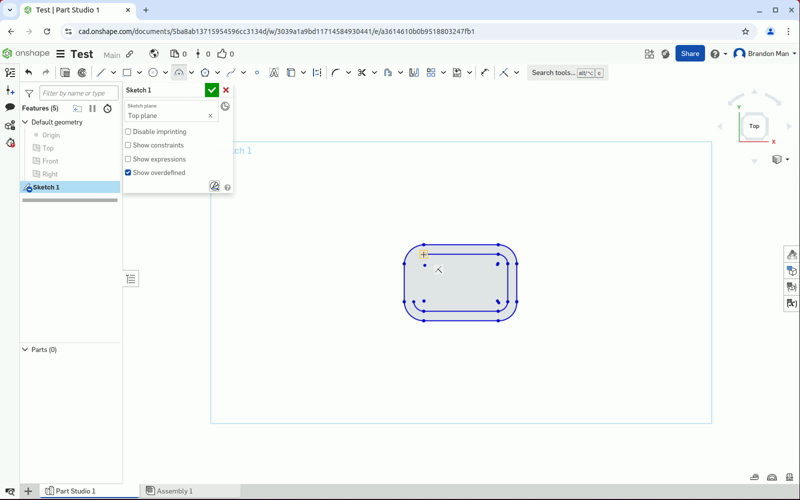
click(423, 254)
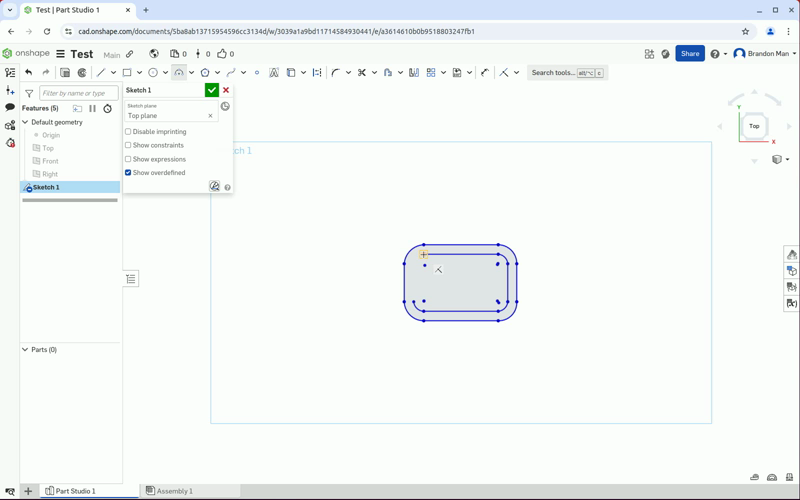
key_down(shift)
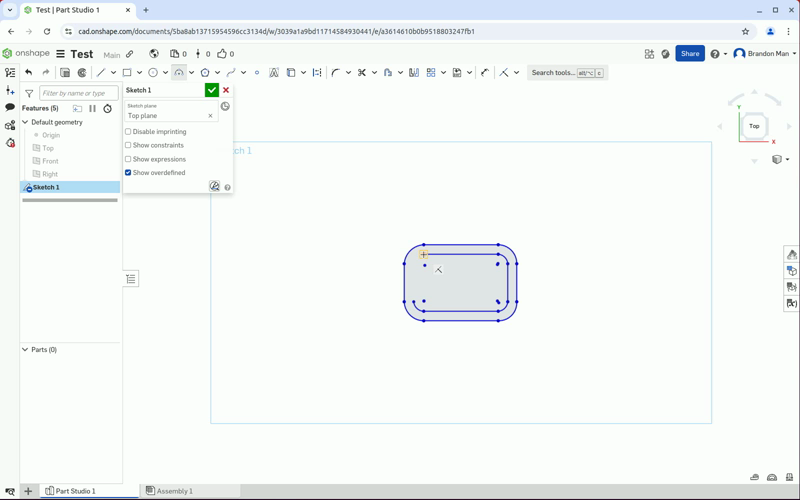
mouse_move(413, 263)
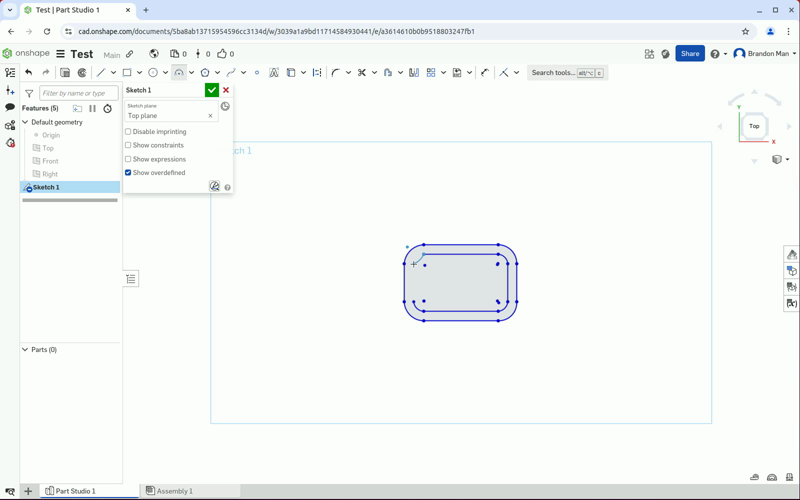
click(413, 263)
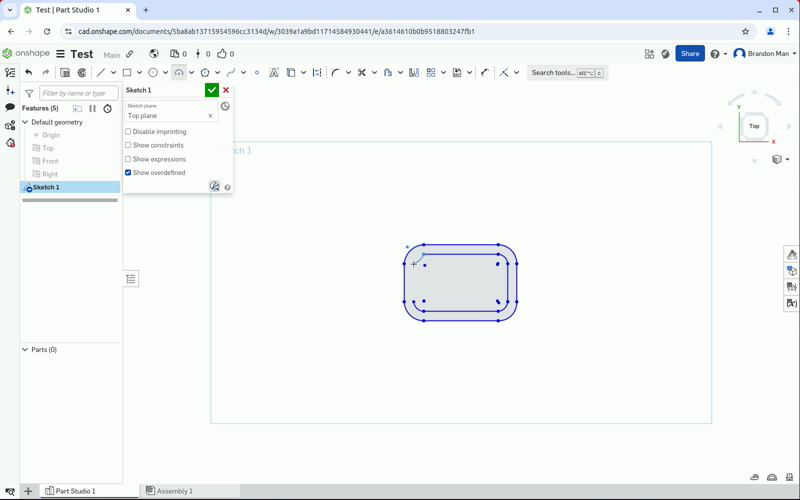
mouse_move(416, 257)
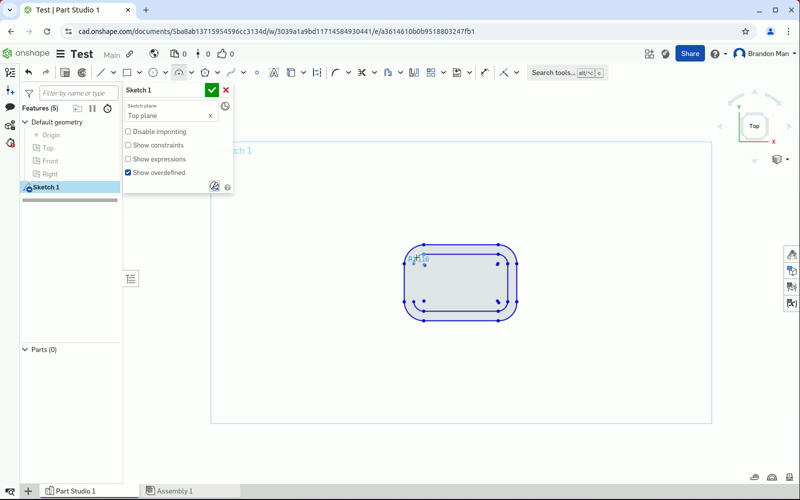
click(416, 257)
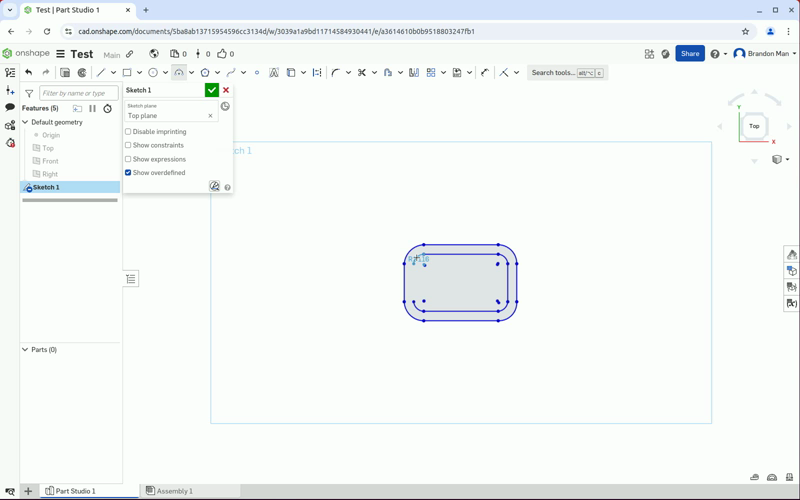
key_up(shift)
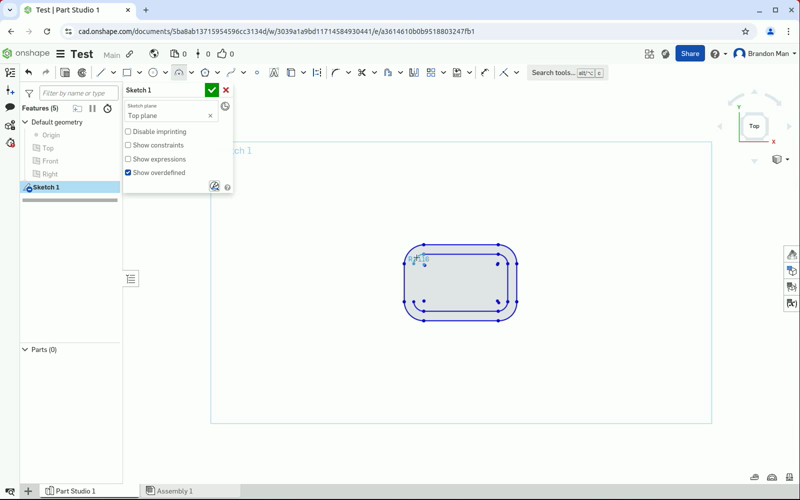
key(esc)
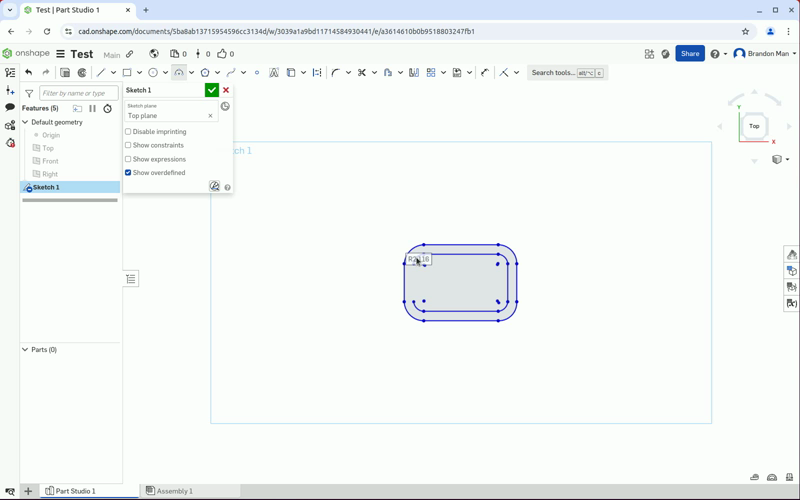
key(l)
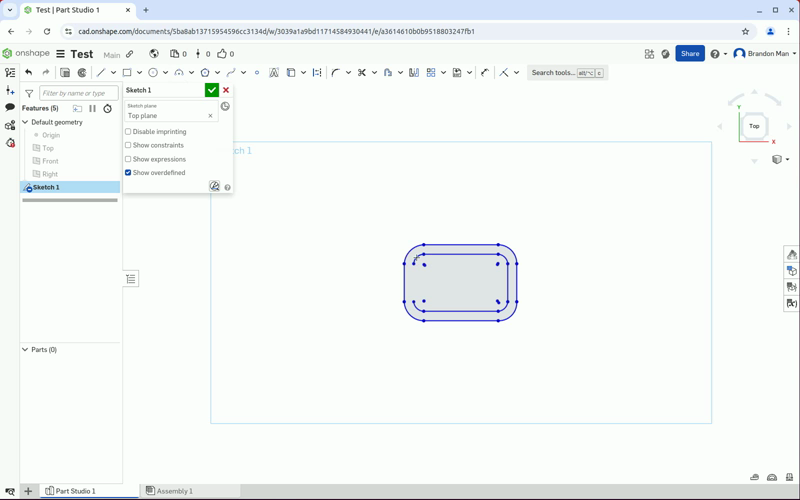
mouse_move(413, 263)
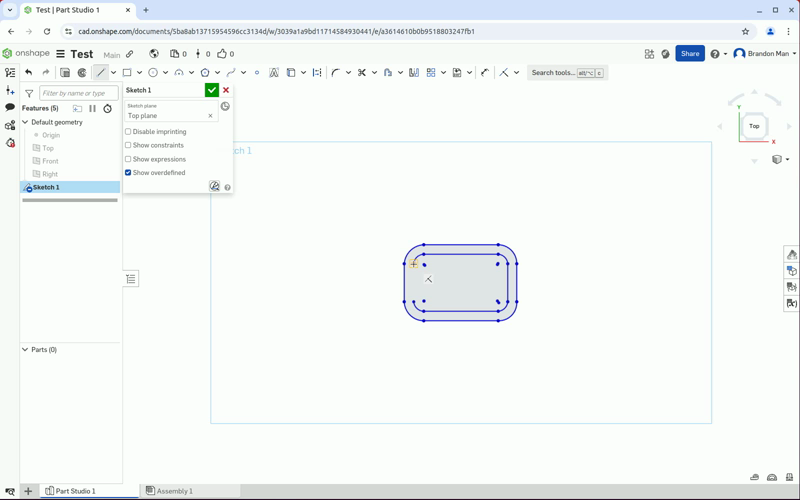
click(413, 263)
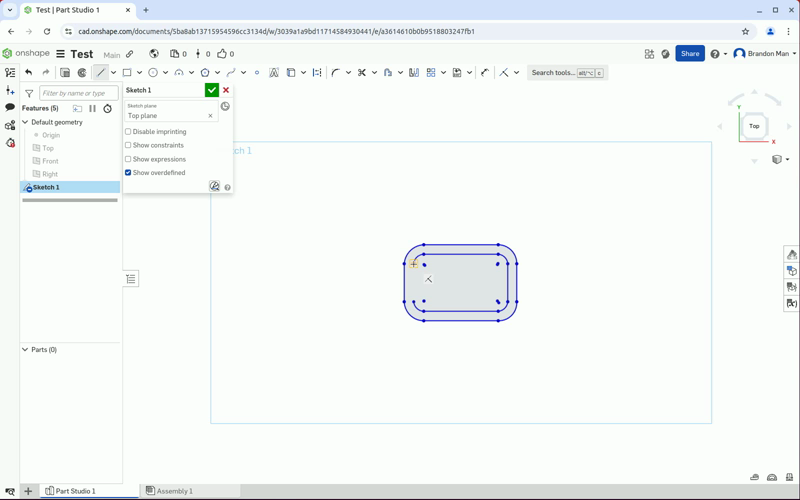
mouse_move(444, 263)
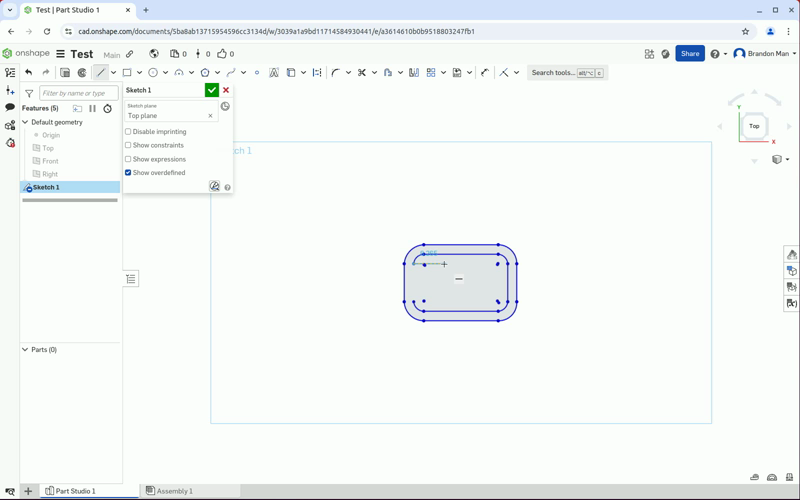
key_down(shift)
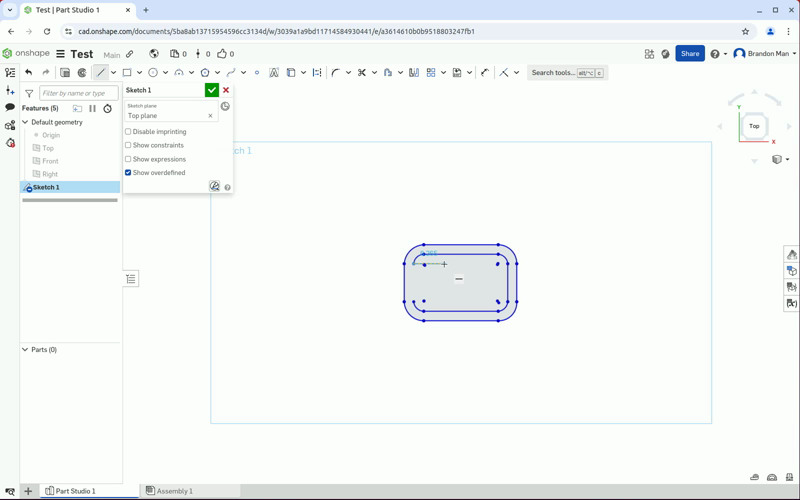
mouse_move(413, 301)
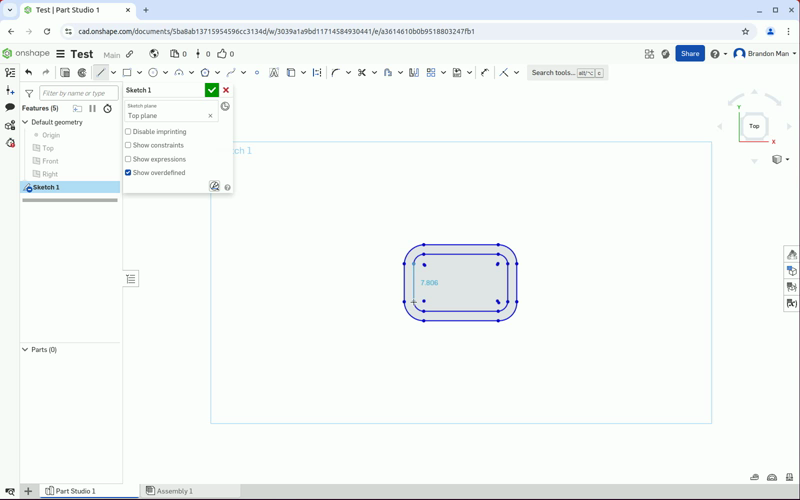
key_up(shift)
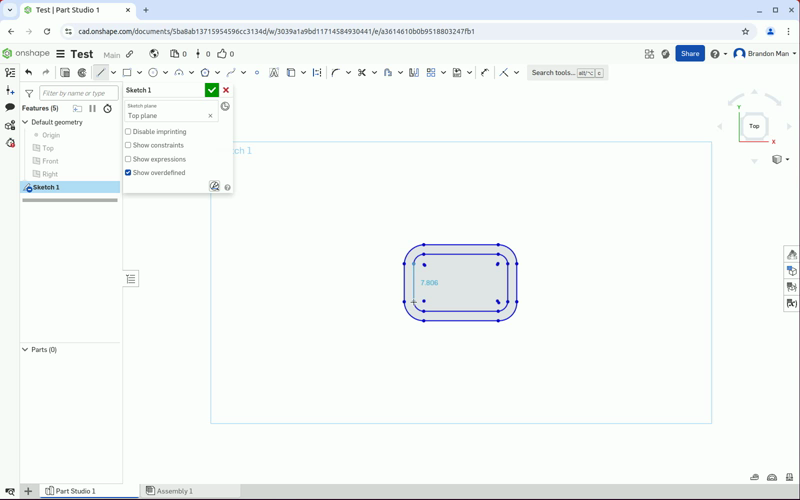
click(413, 301)
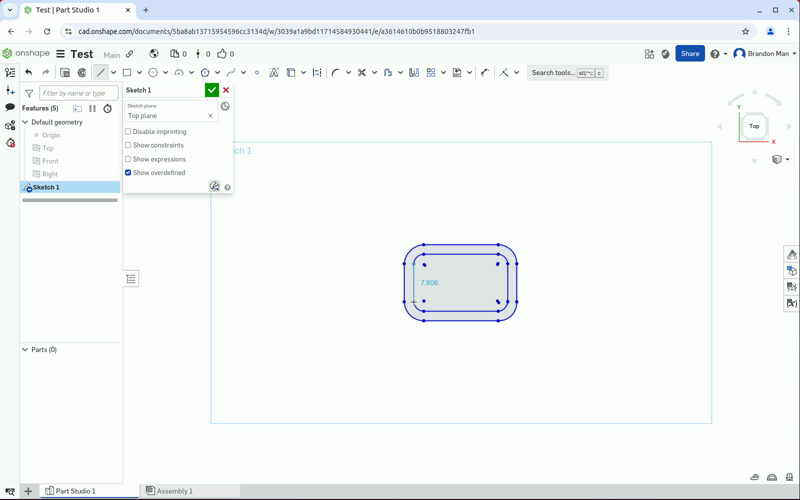
key(esc)
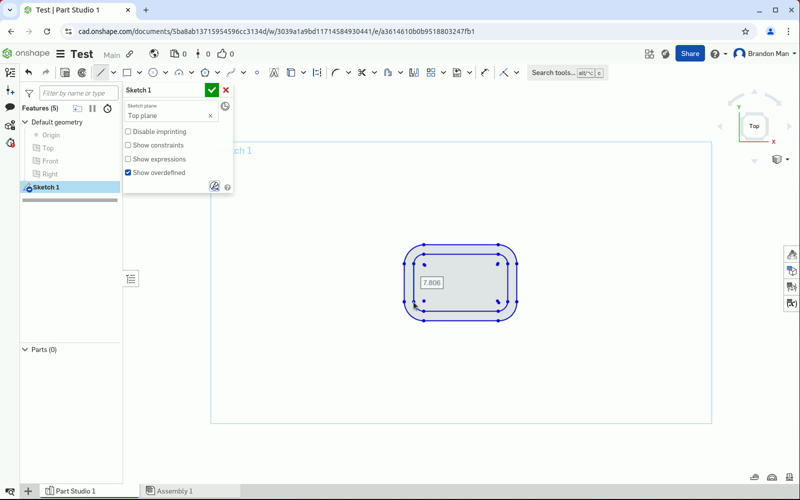
mouse_move(513, 267)
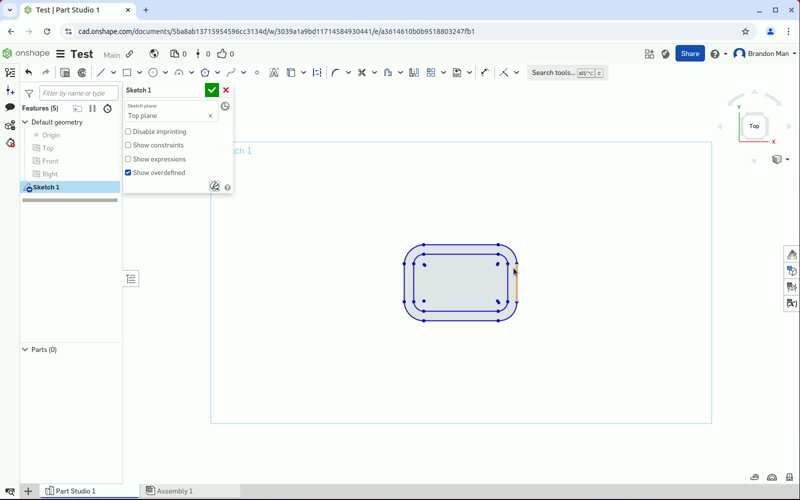
click(513, 267)
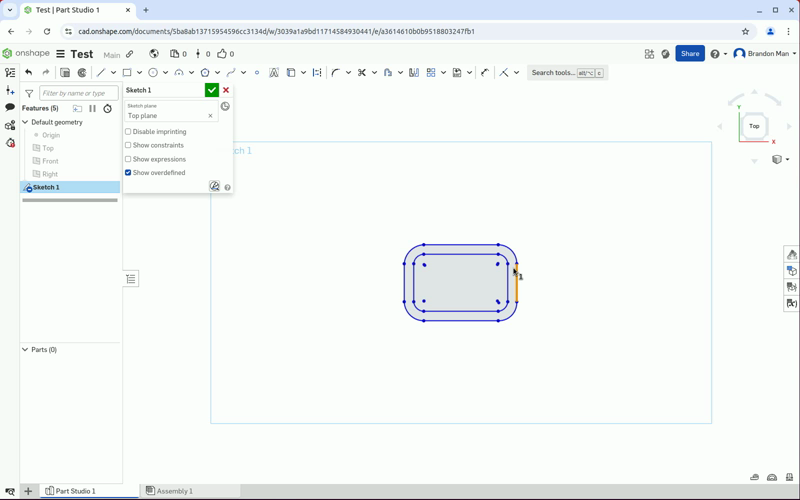
mouse_move(73, 352)
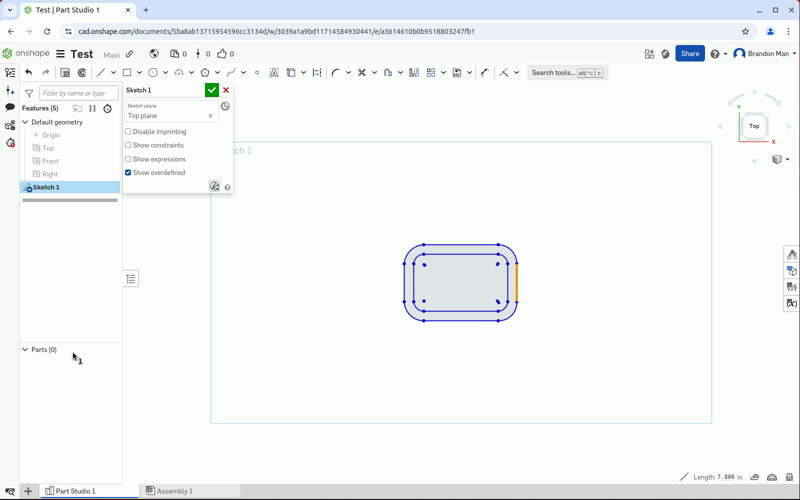
key(shift+y)
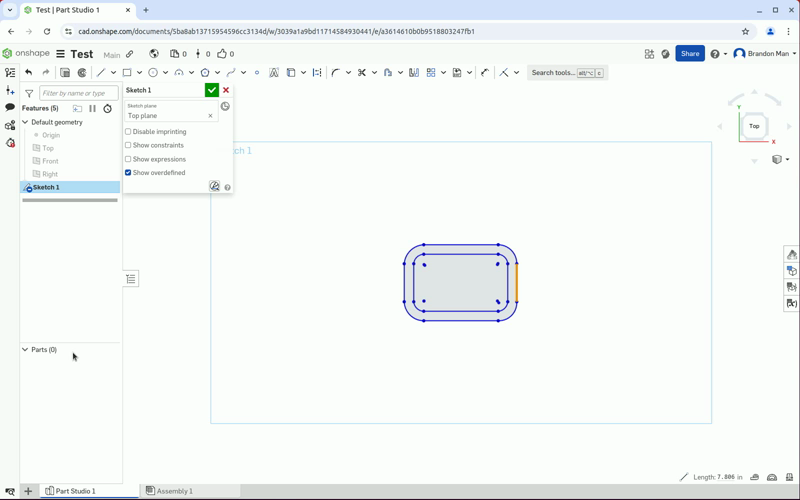
key(shift+e)
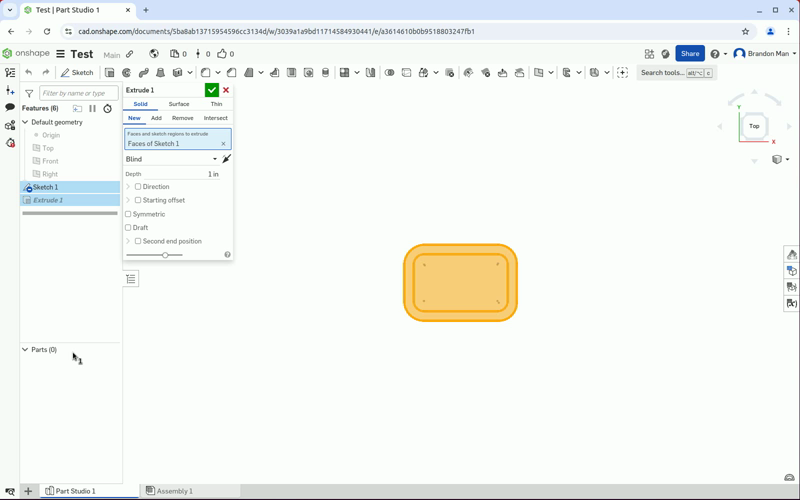
mouse_move(143, 106)
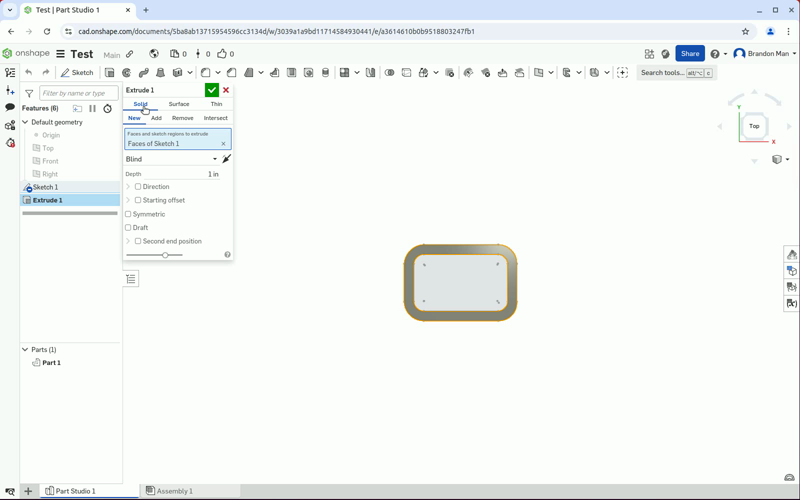
click(143, 106)
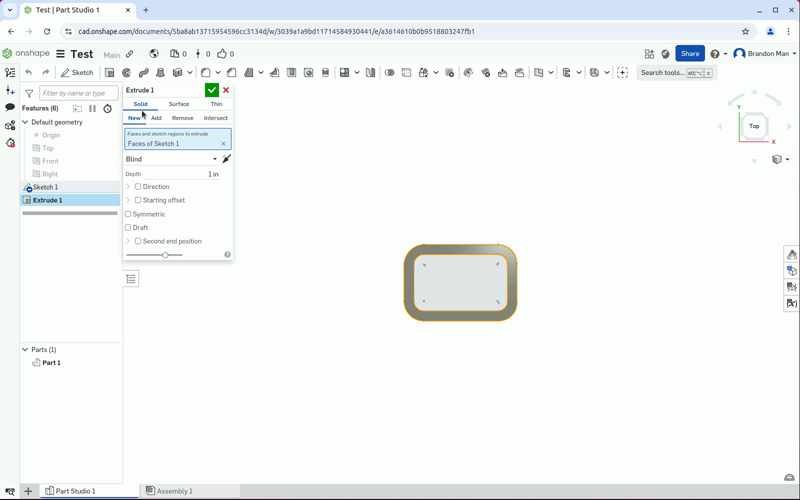
mouse_move(137, 120)
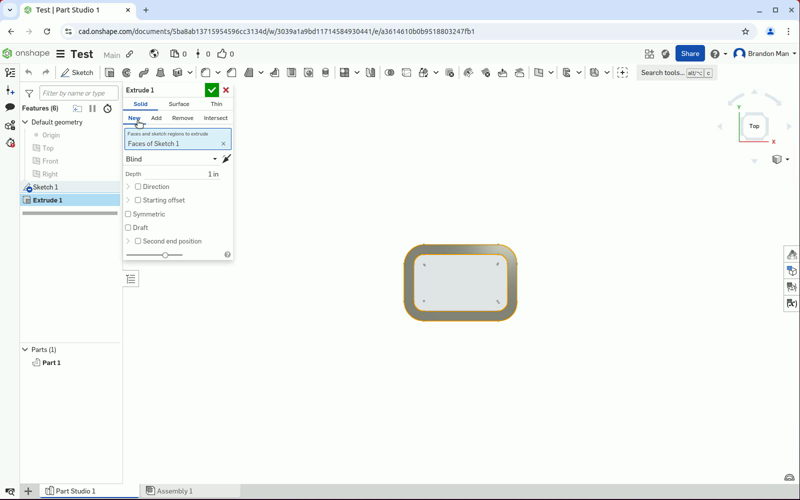
click(137, 120)
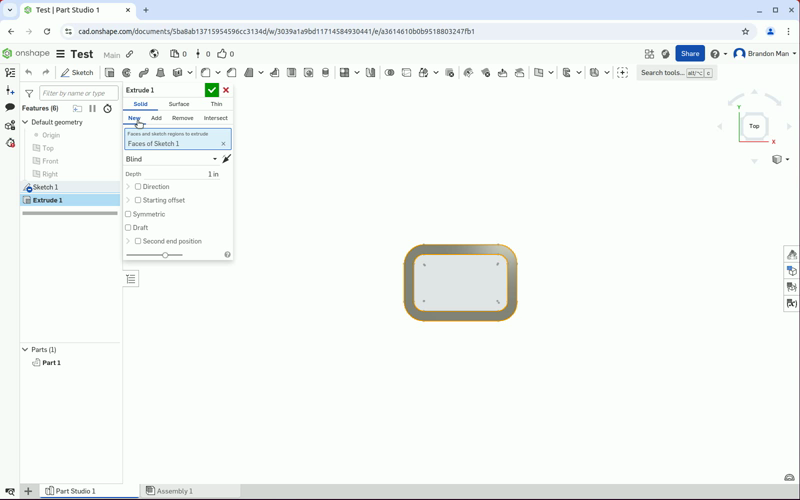
key(tab, 4)
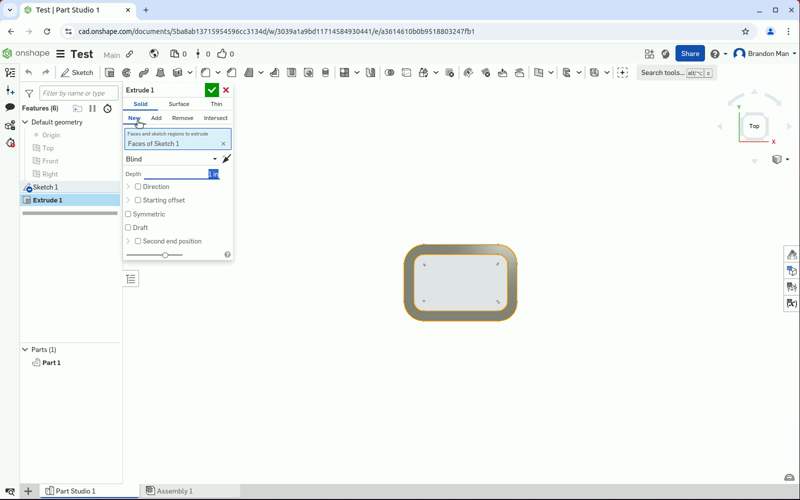
text(23.108)
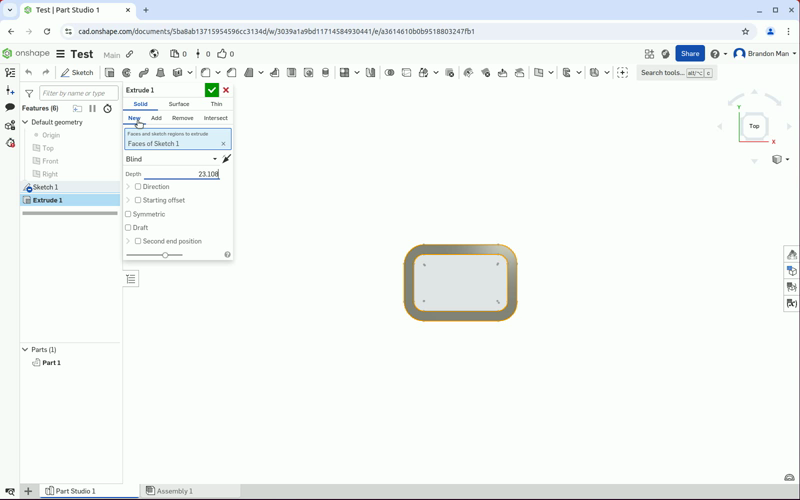
key(enter)
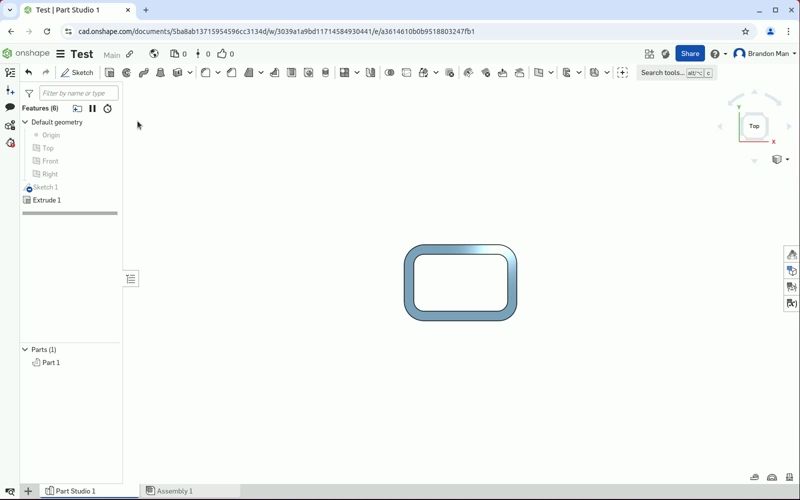
key(shift+h)
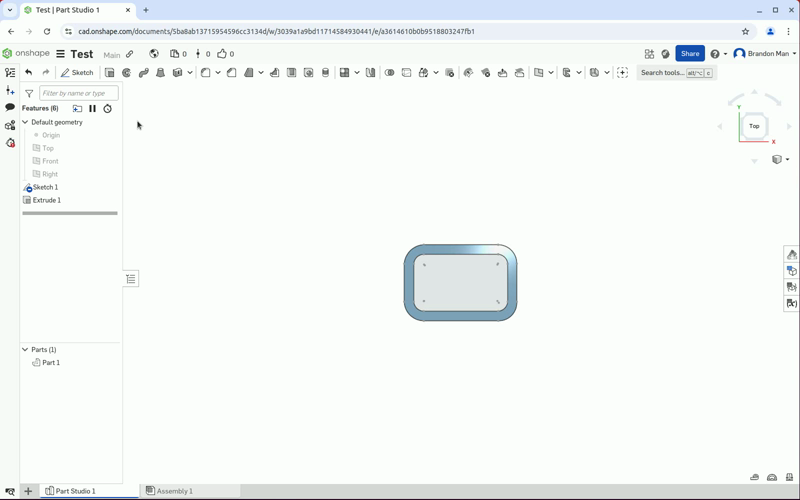
key(shift+h)
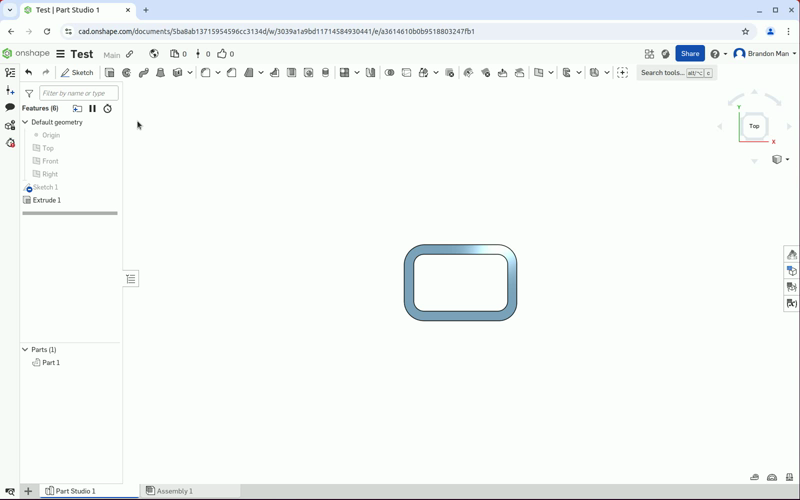
mouse_move(73, 189)
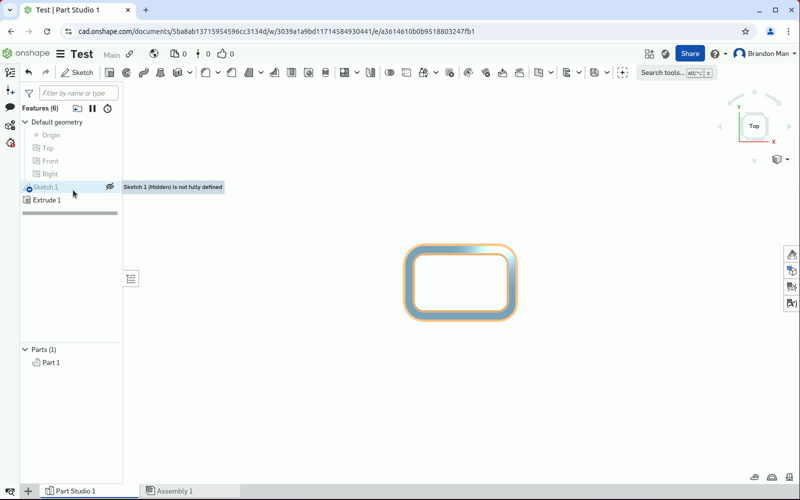
click(73, 189)
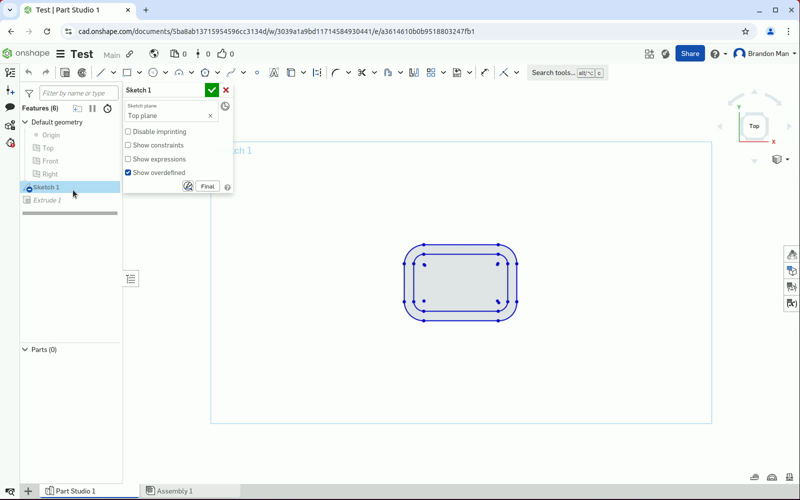
mouse_move(229, 92)
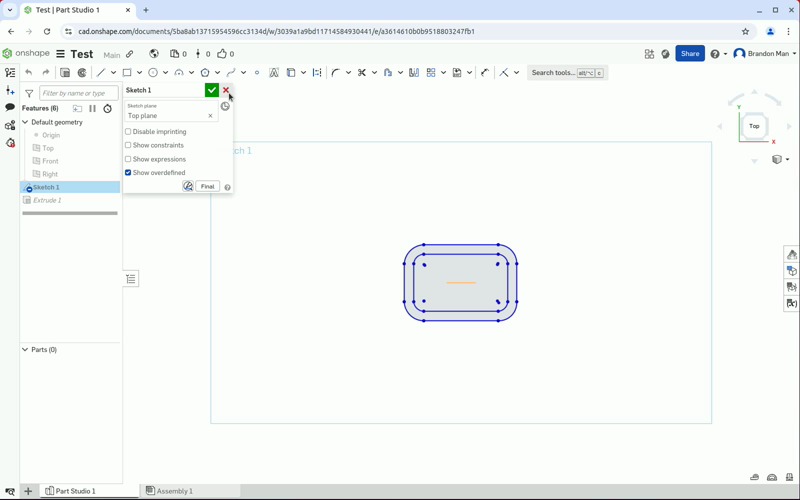
click(229, 92)
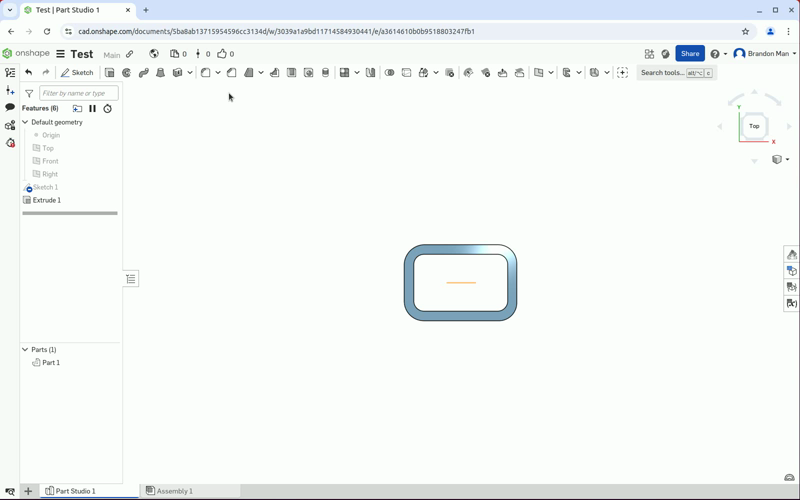
mouse_move(73, 352)
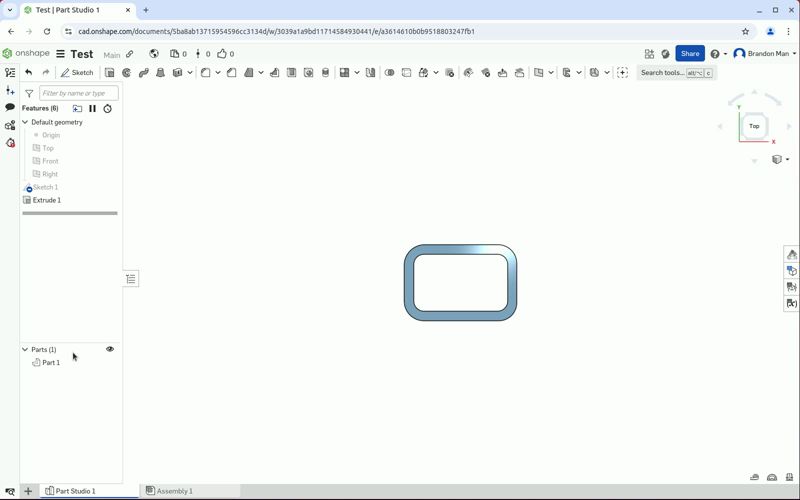
key(y)
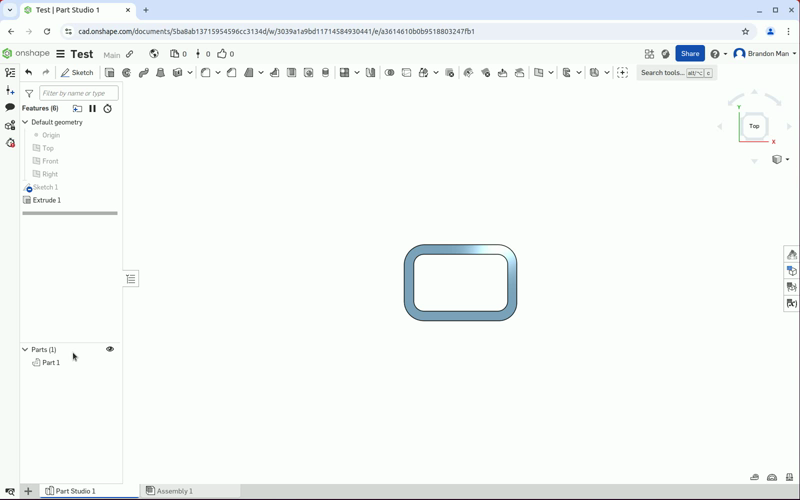
key(shift+p)
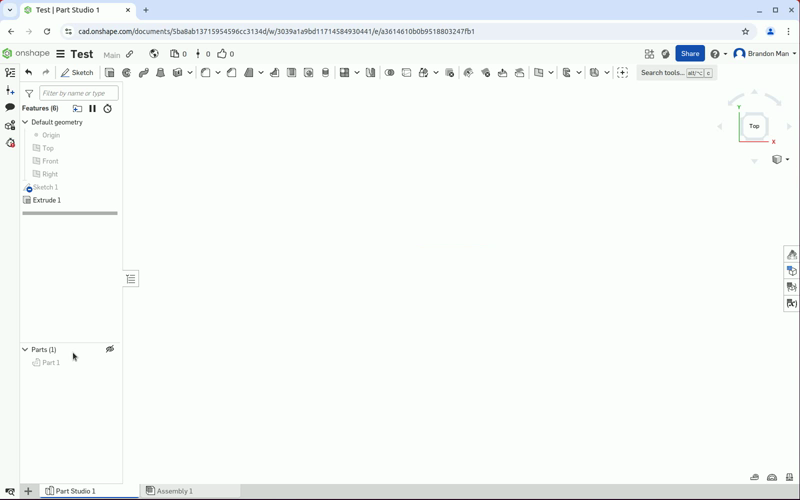
key(space)
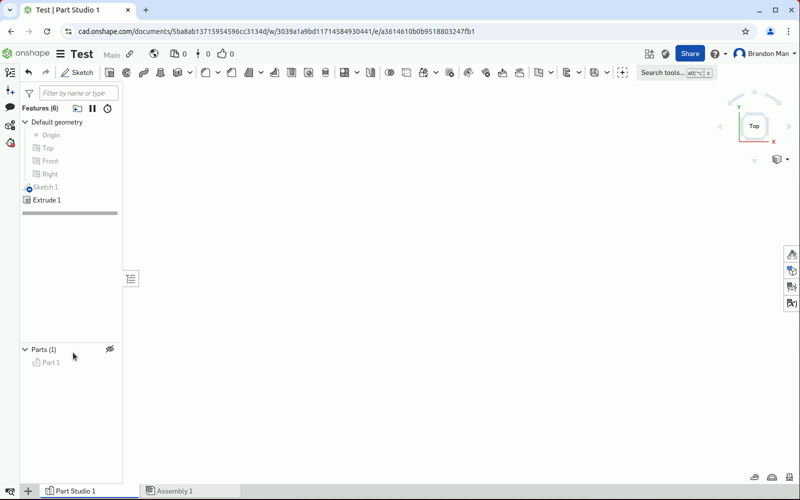
key_down(shift)
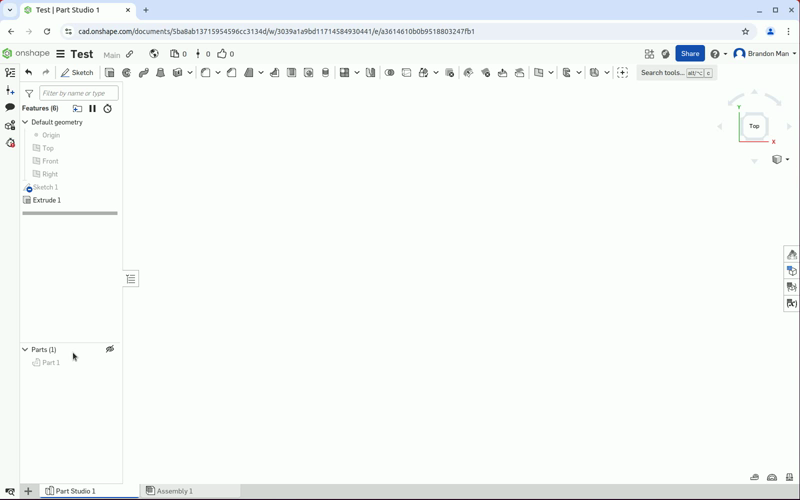
key(up)
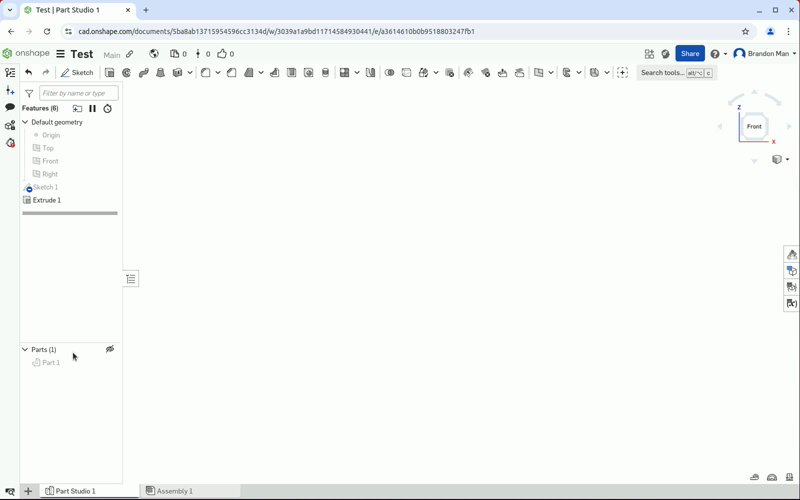
key_up(shift)
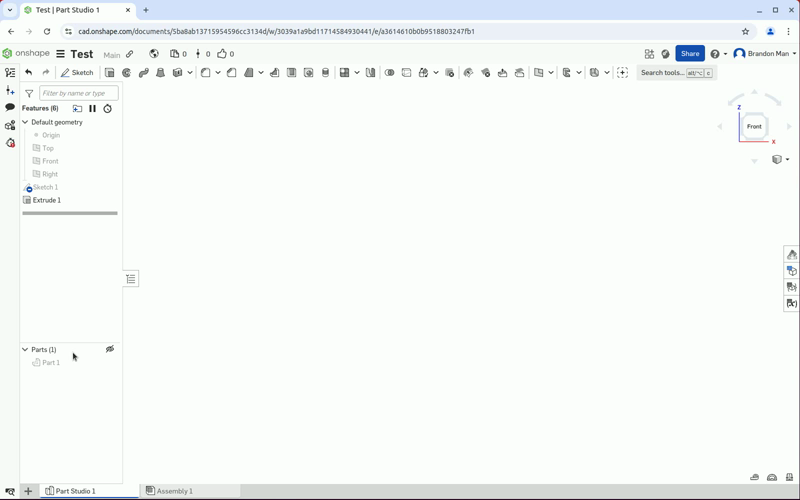
key(space)
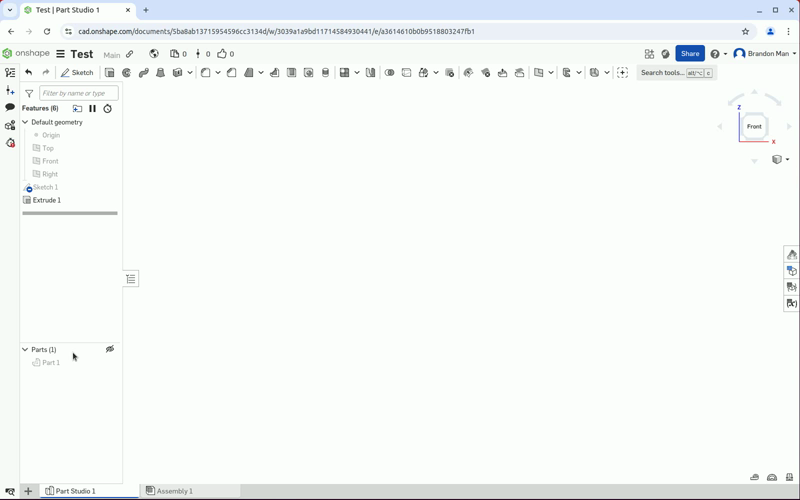
key_down(shift)
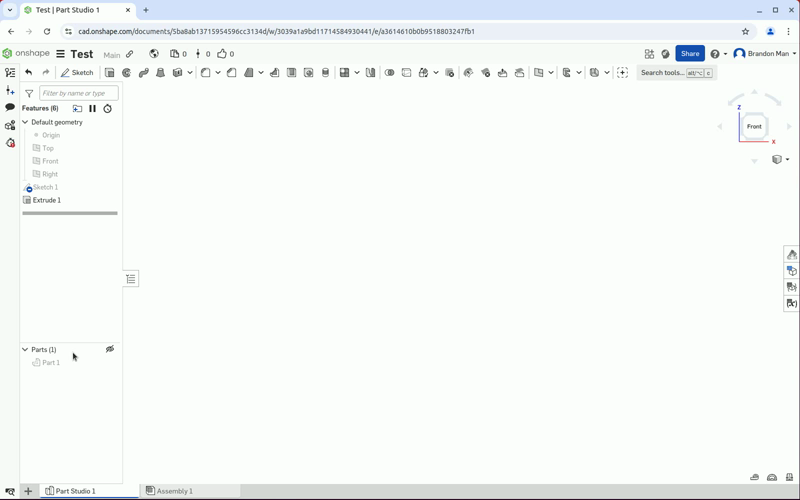
key(left)
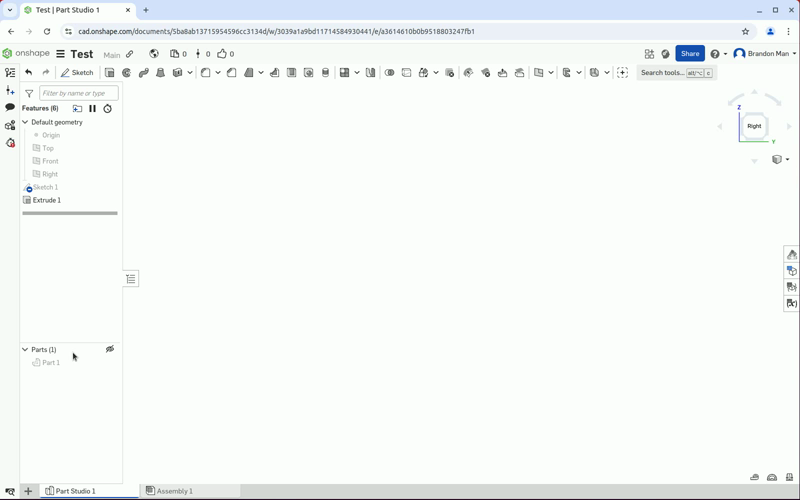
key_up(shift)
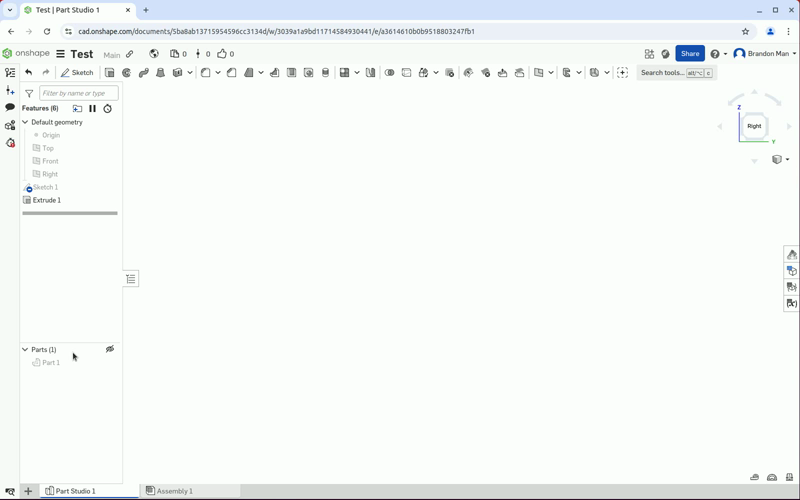
mouse_move(73, 352)
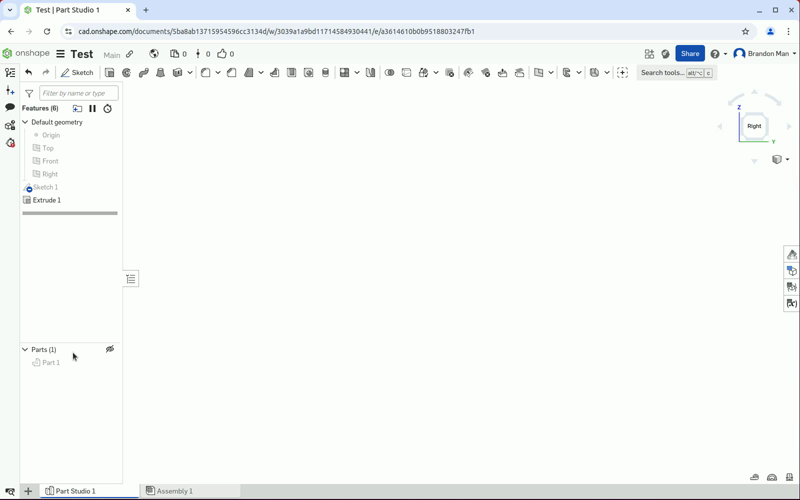
key(shift+y)
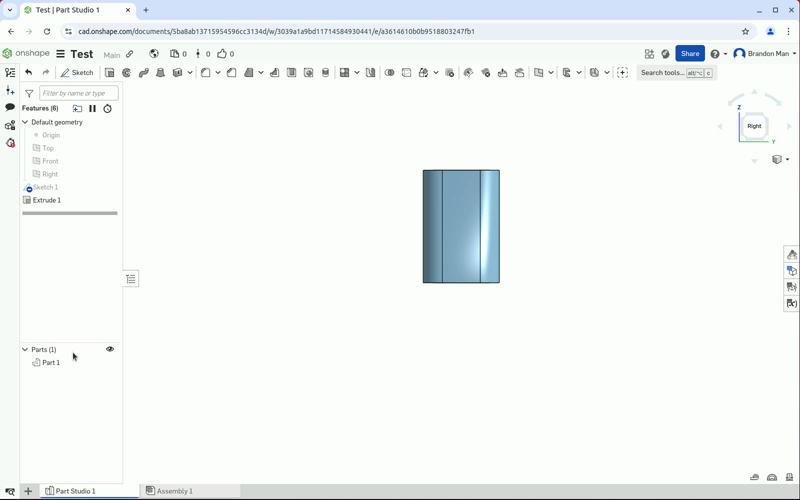
mouse_move(541, 75)
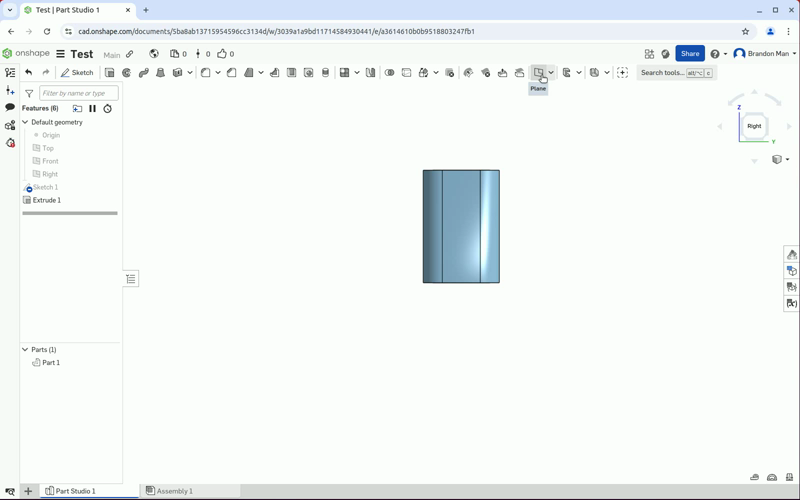
click(541, 75)
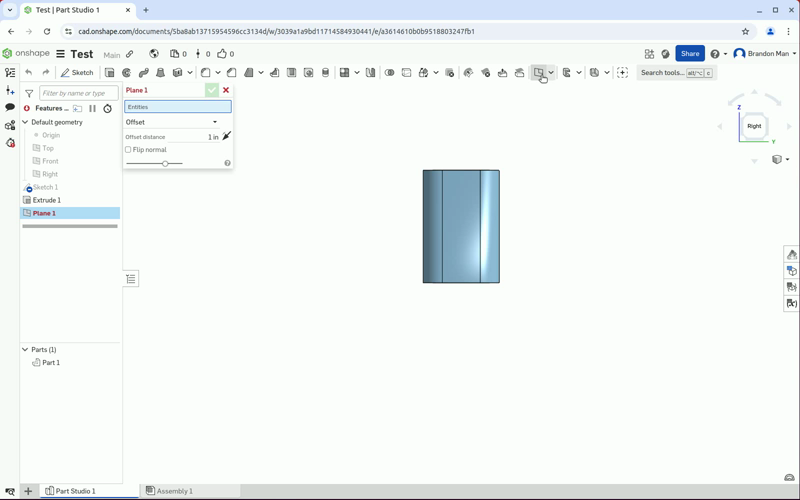
mouse_move(73, 176)
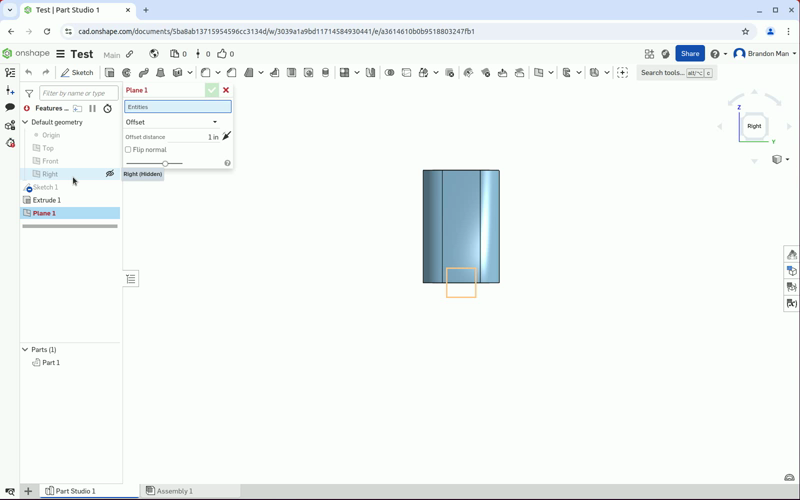
click(73, 176)
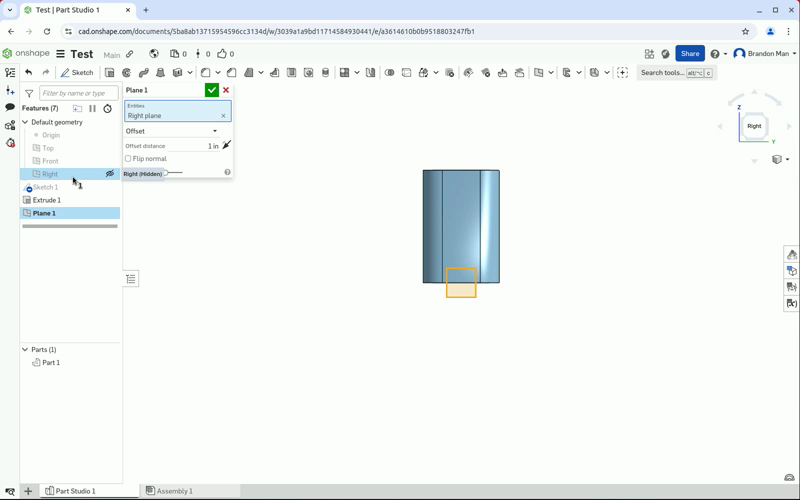
key(tab, 2)
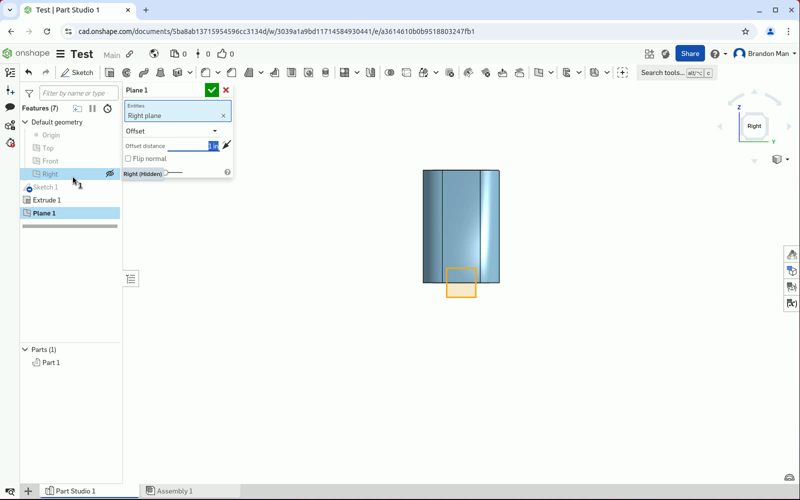
text(11.554)
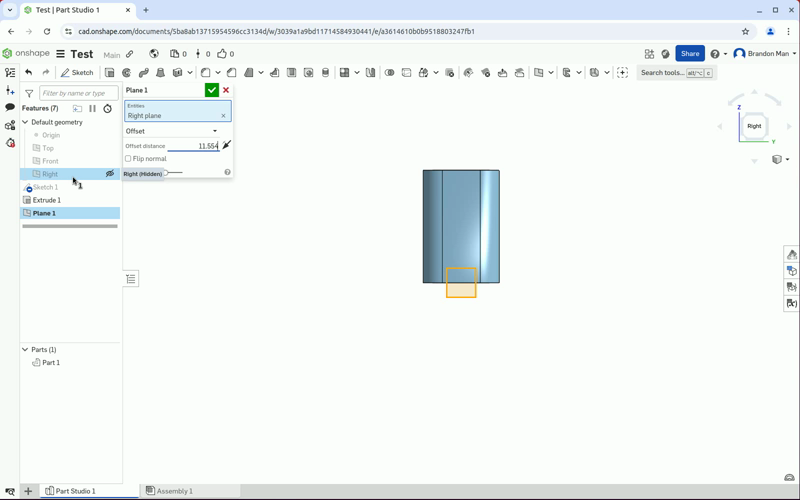
key(enter, 2)
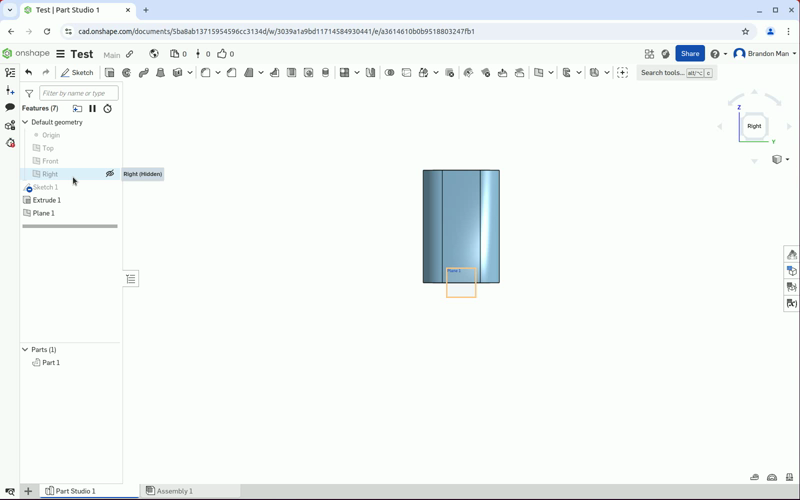
key(shift+s)
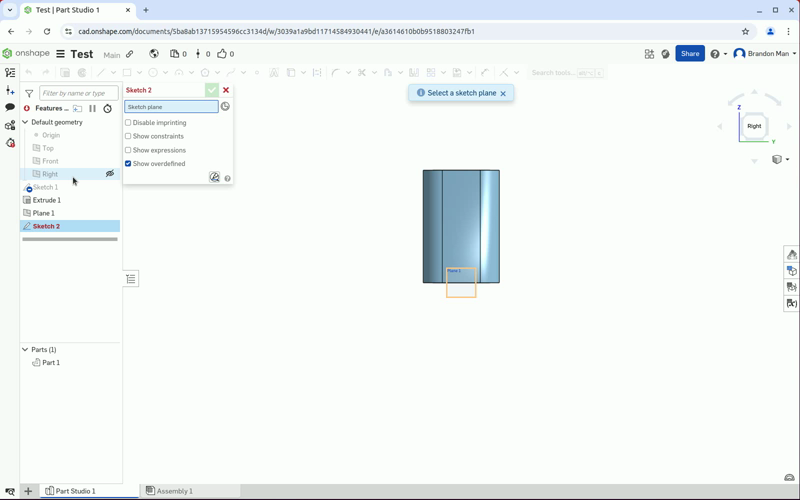
mouse_move(73, 215)
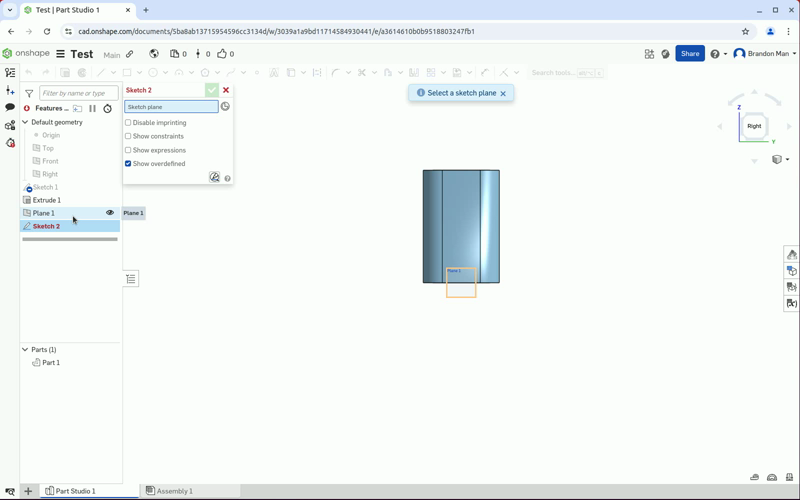
click(73, 215)
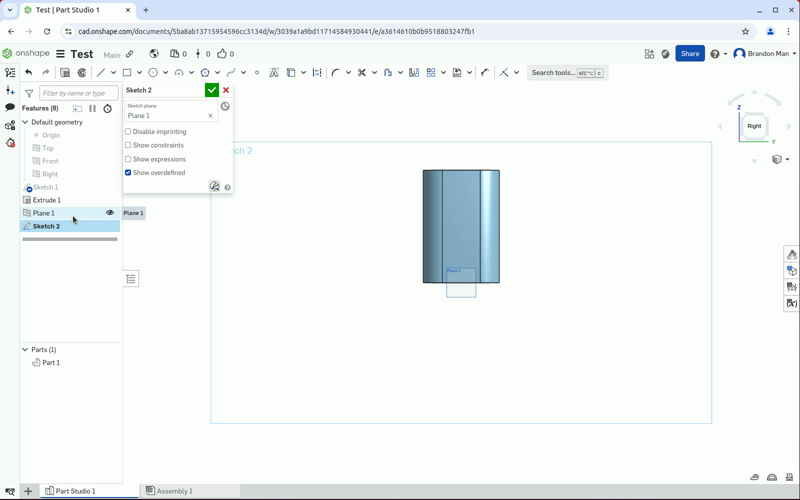
mouse_move(73, 352)
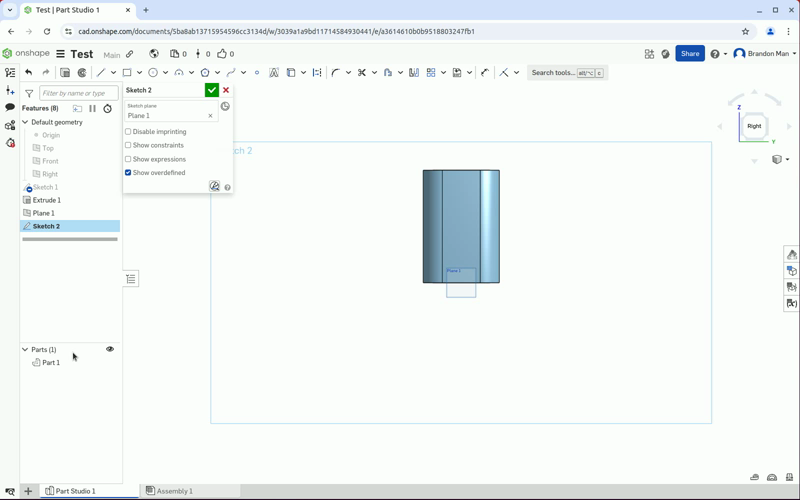
key(y)
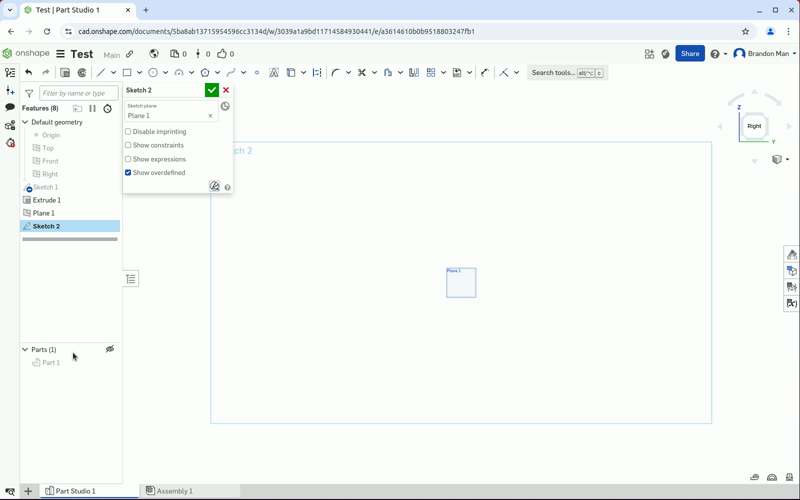
key(c)
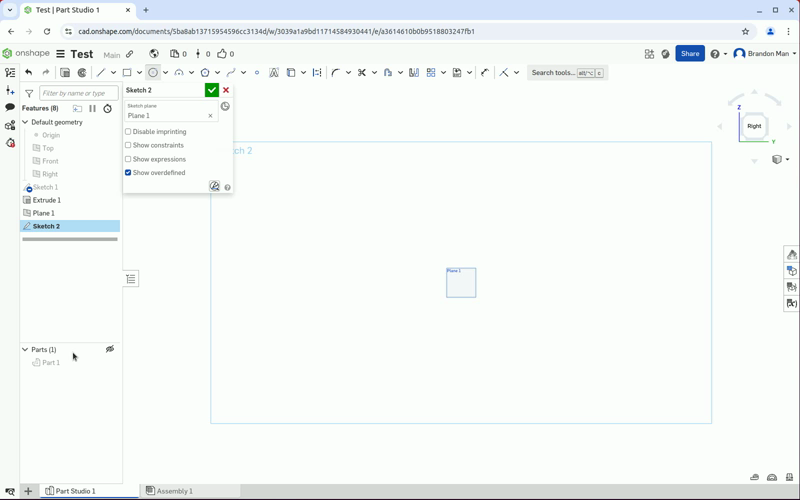
key_down(shift)
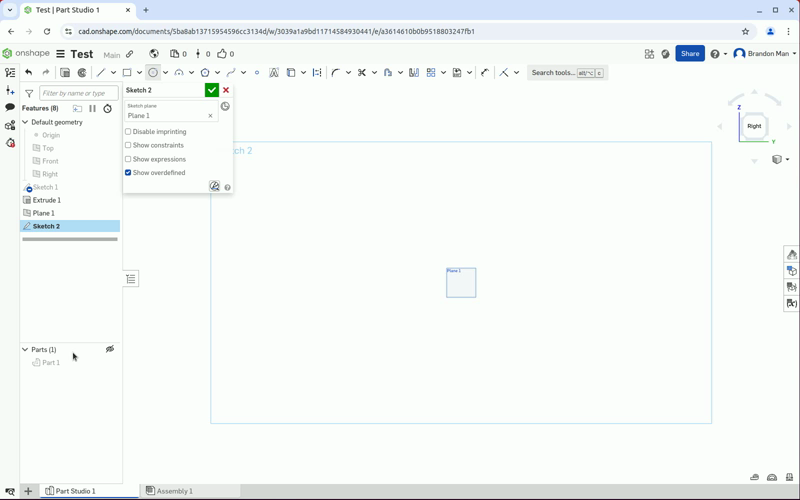
mouse_move(461, 225)
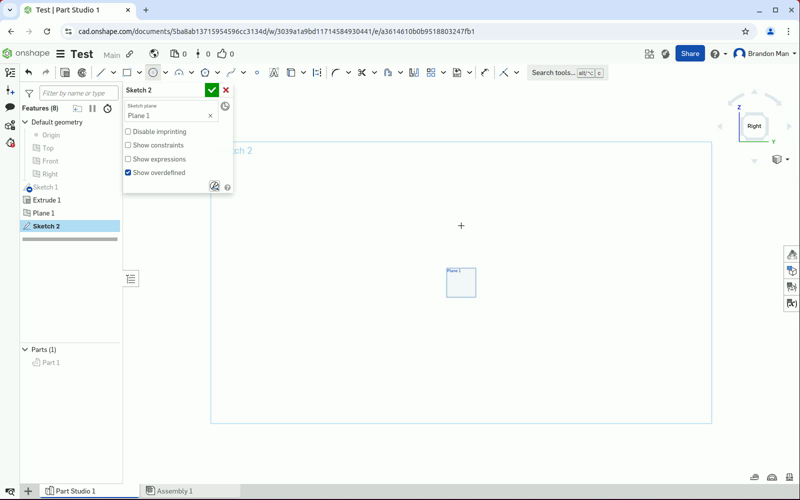
click(461, 225)
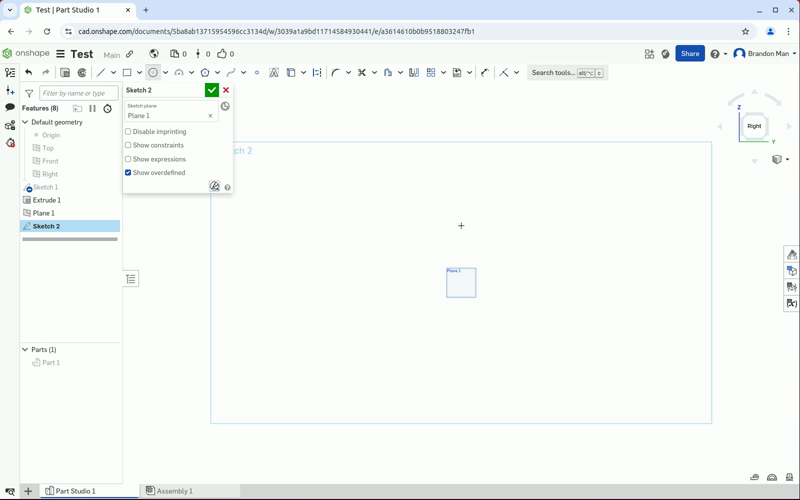
key_up(shift)
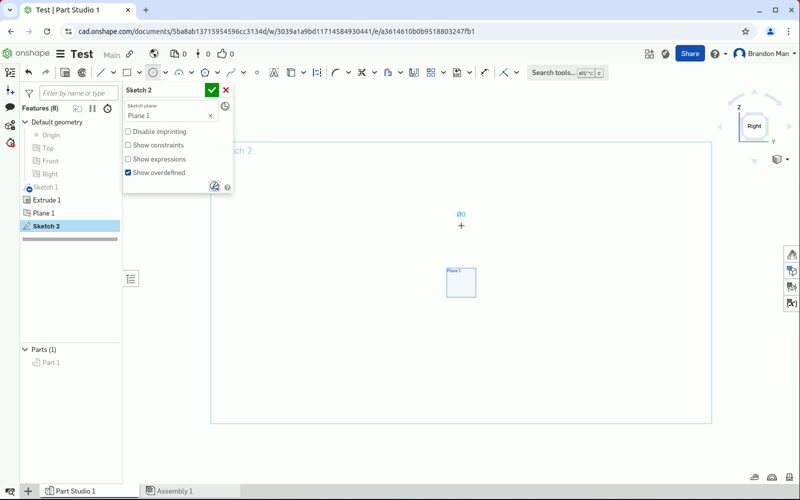
mouse_move(478, 225)
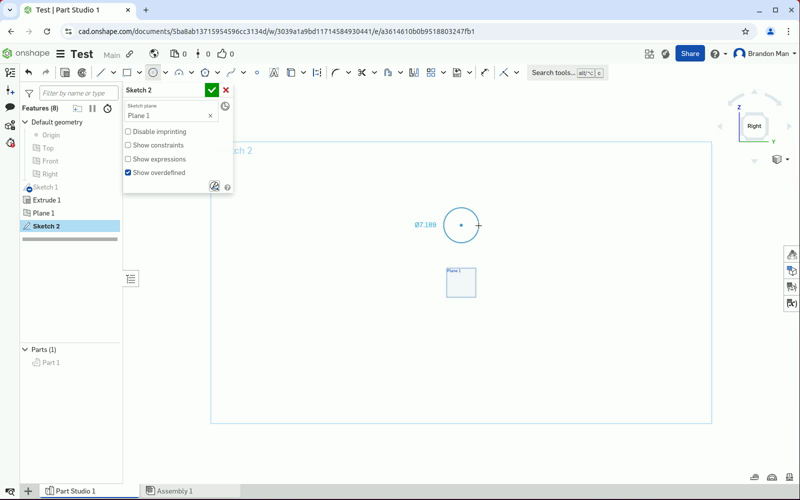
click(478, 225)
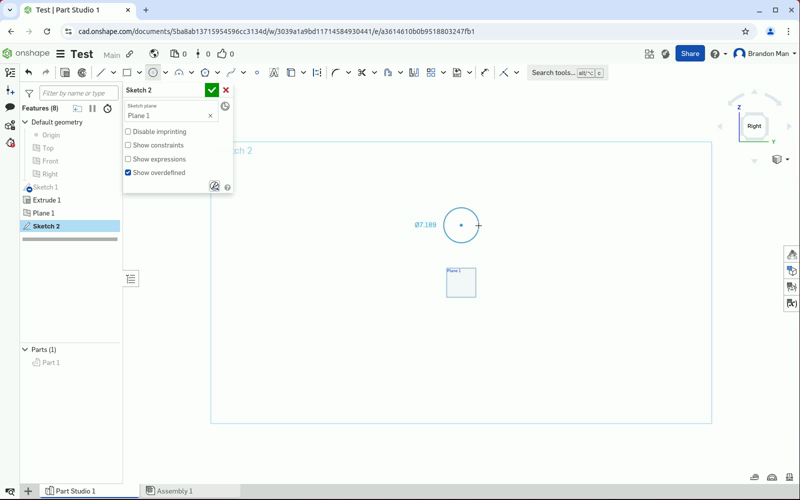
key(esc)
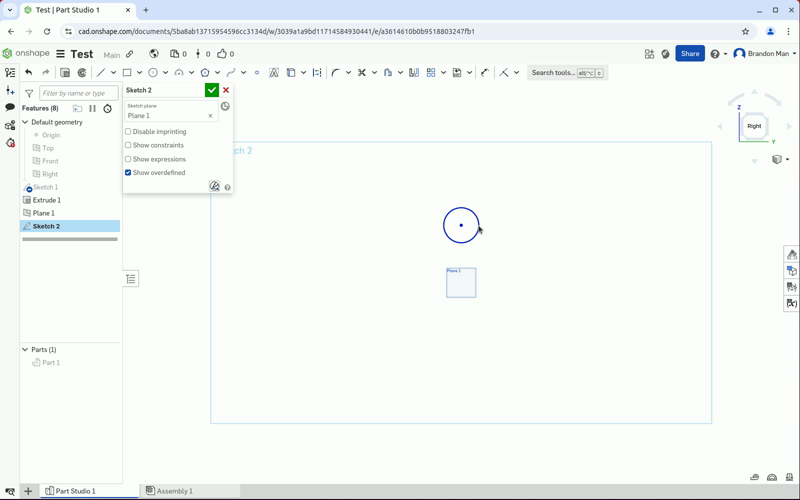
mouse_move(453, 223)
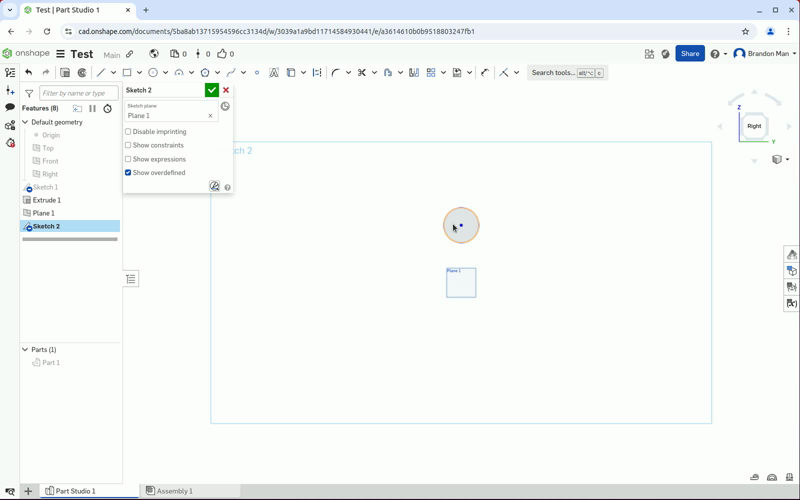
scroll(6)
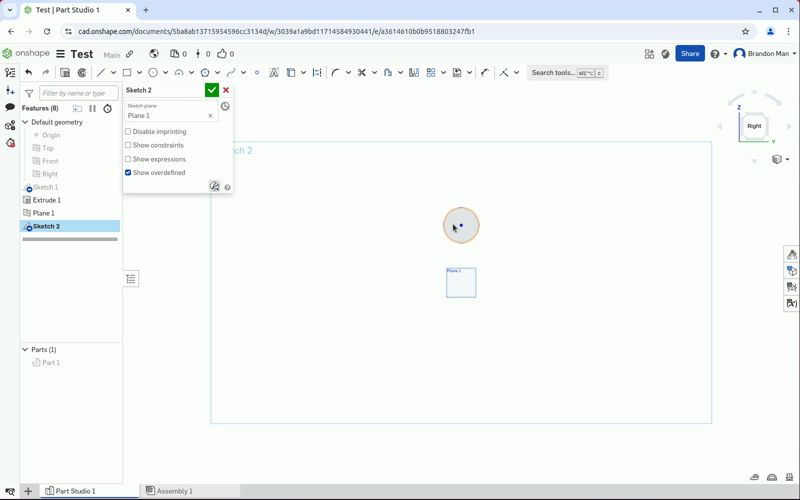
scroll(6)
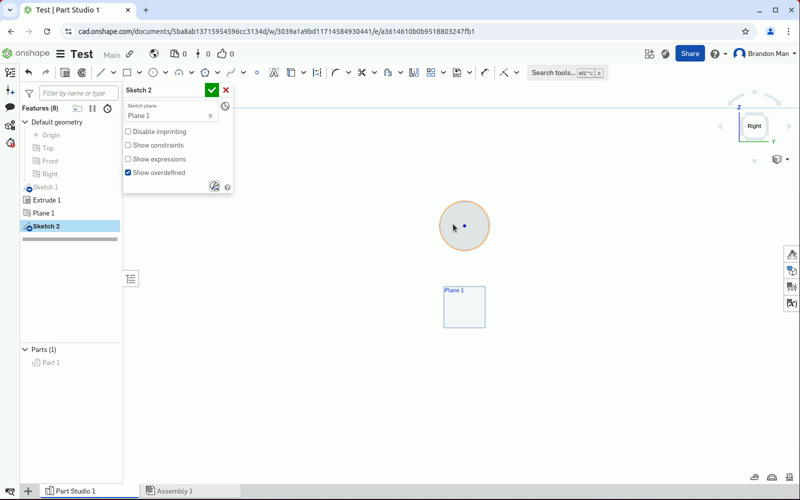
scroll(6)
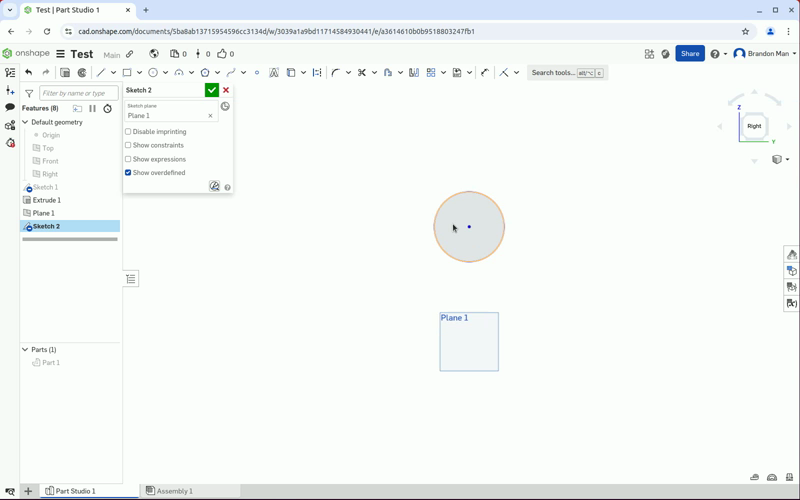
scroll(6)
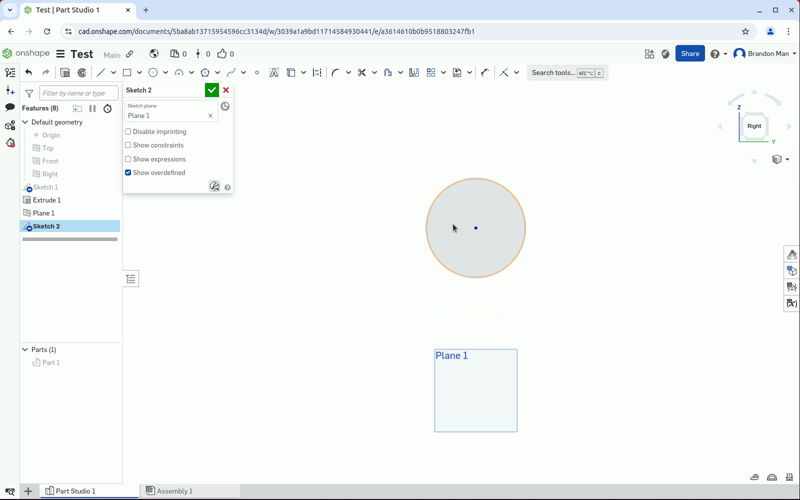
scroll(6)
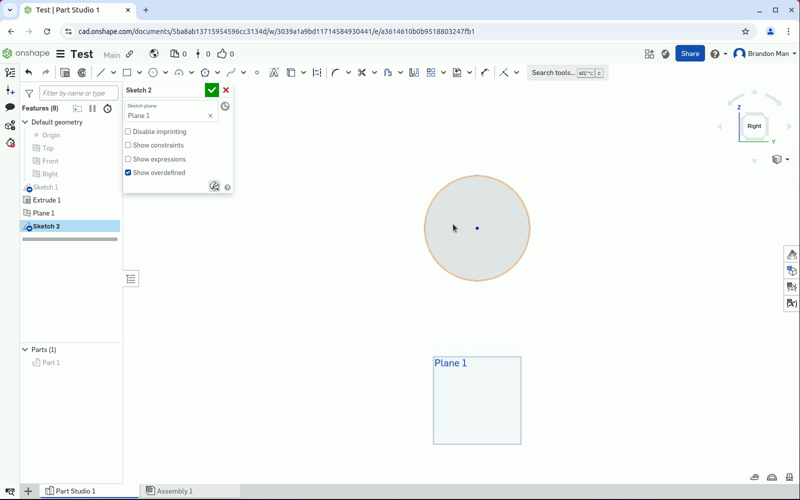
scroll(6)
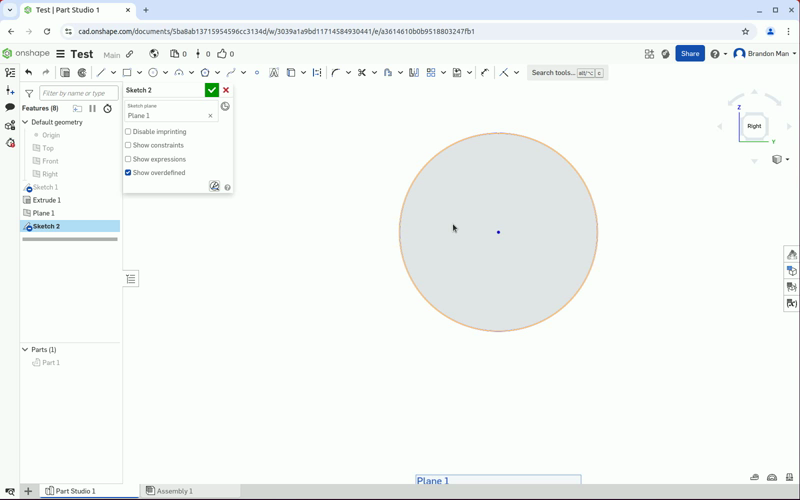
scroll(6)
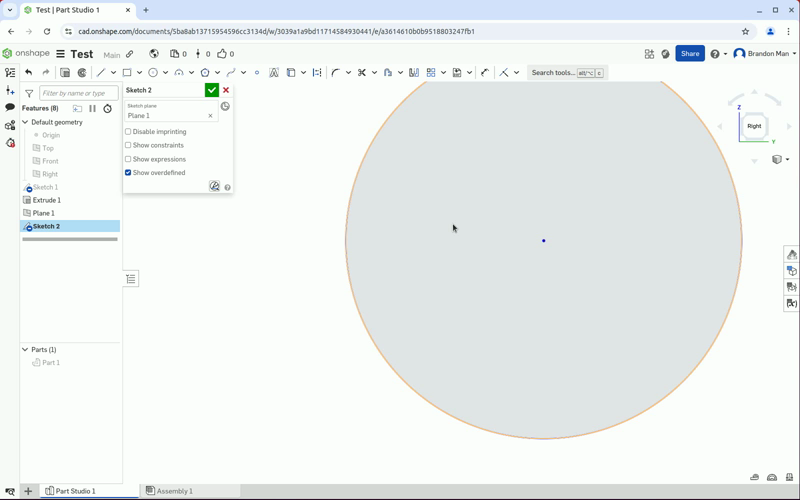
click(453, 223)
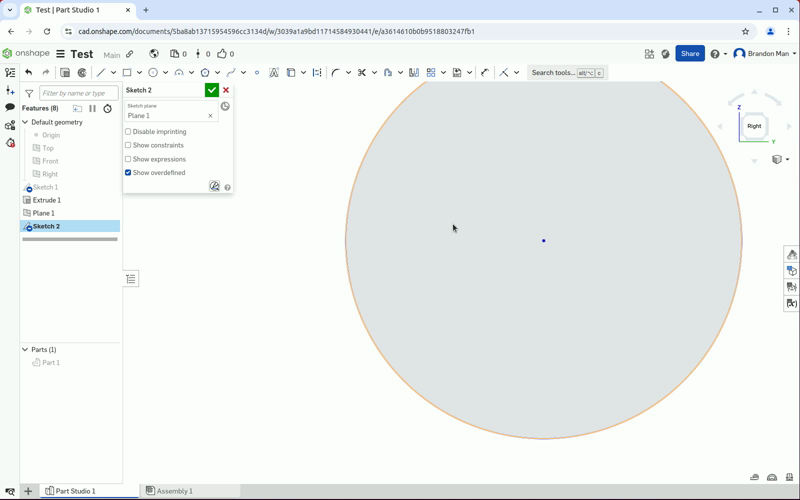
scroll(-6)
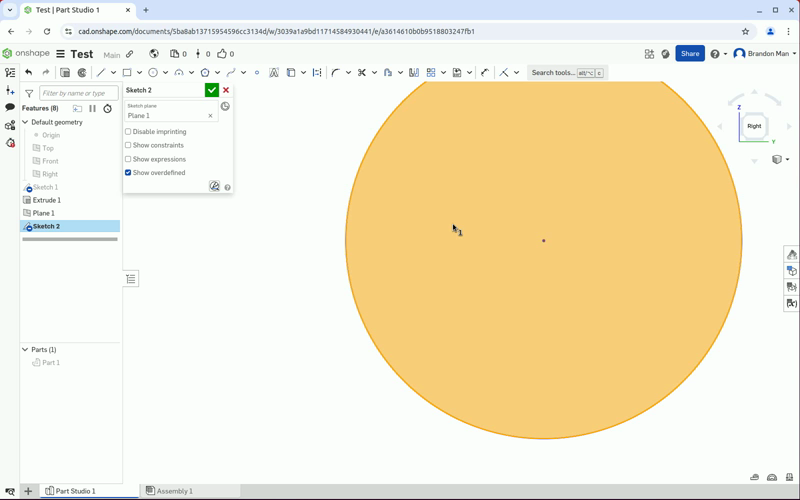
scroll(-6)
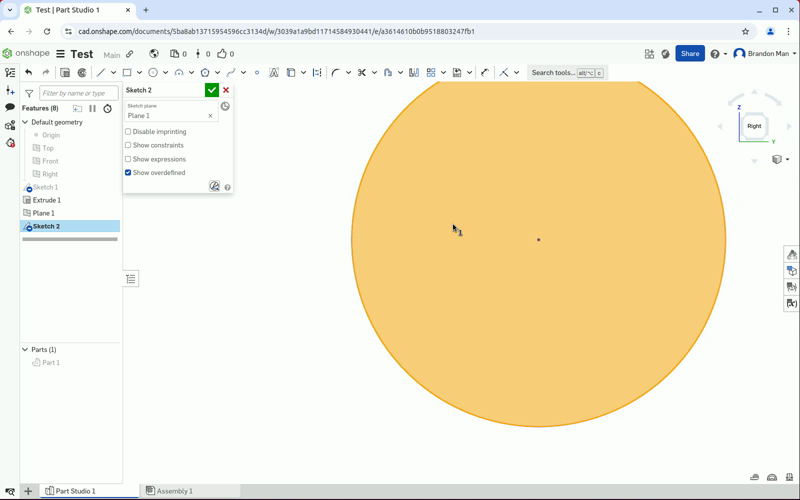
scroll(-6)
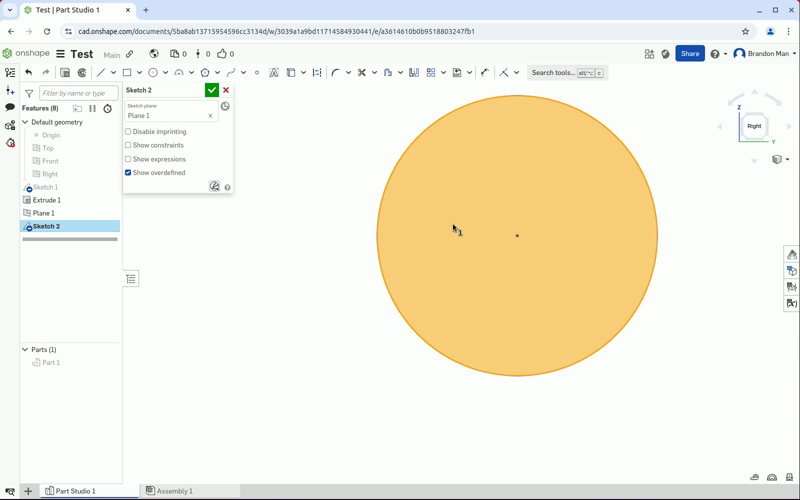
scroll(-6)
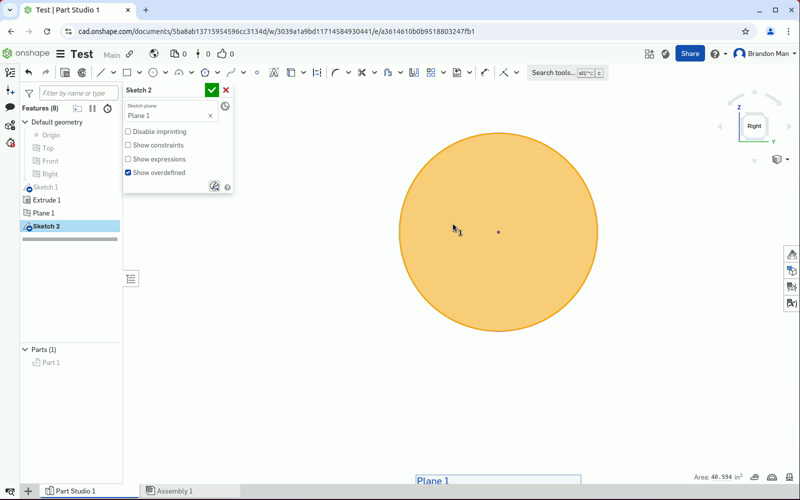
scroll(-6)
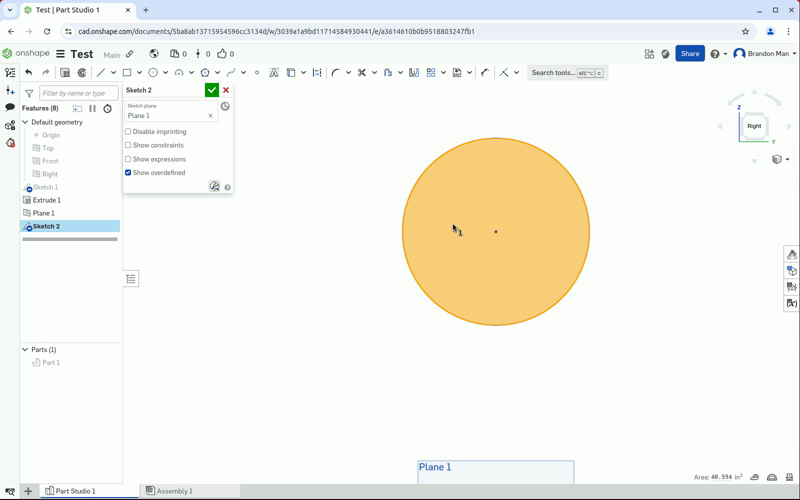
scroll(-6)
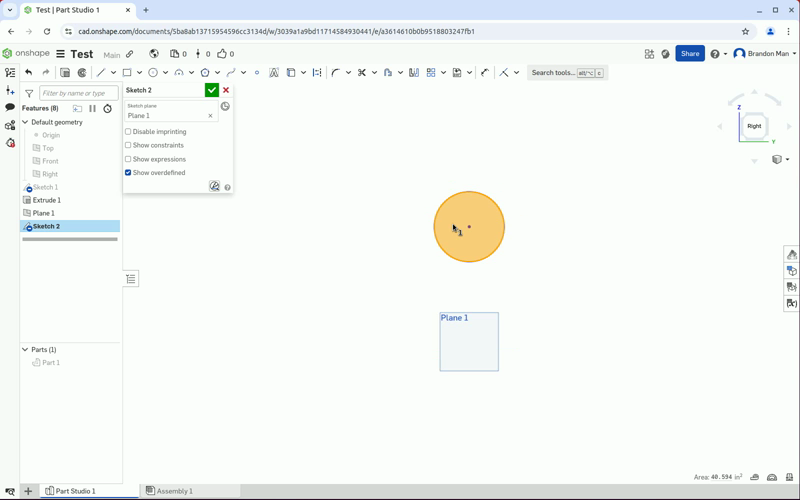
scroll(-6)
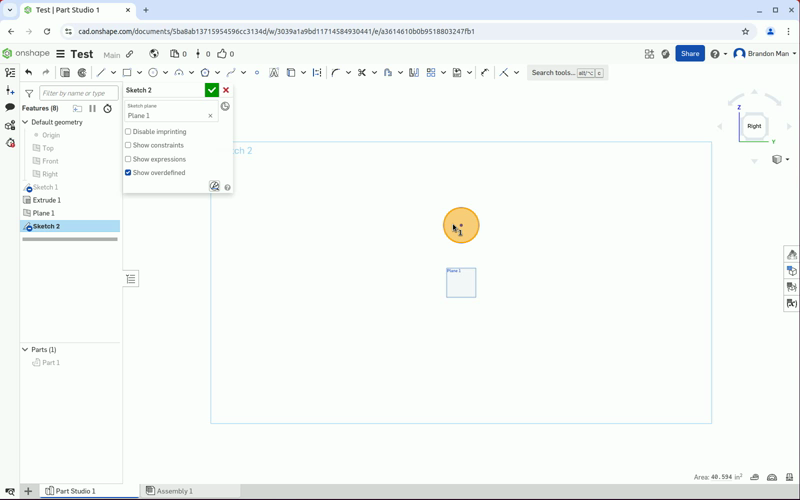
mouse_move(73, 352)
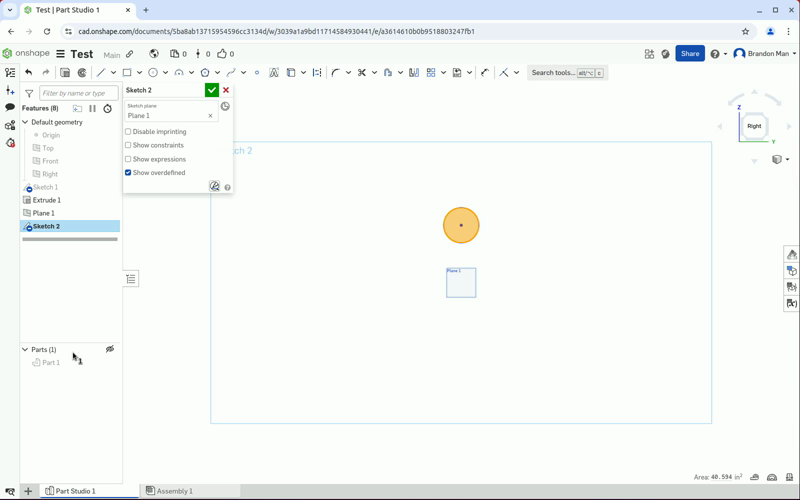
key(shift+y)
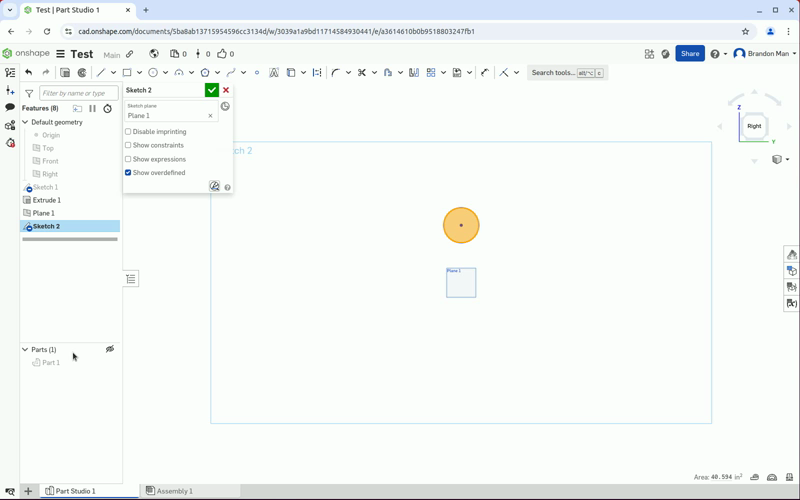
key(shift+e)
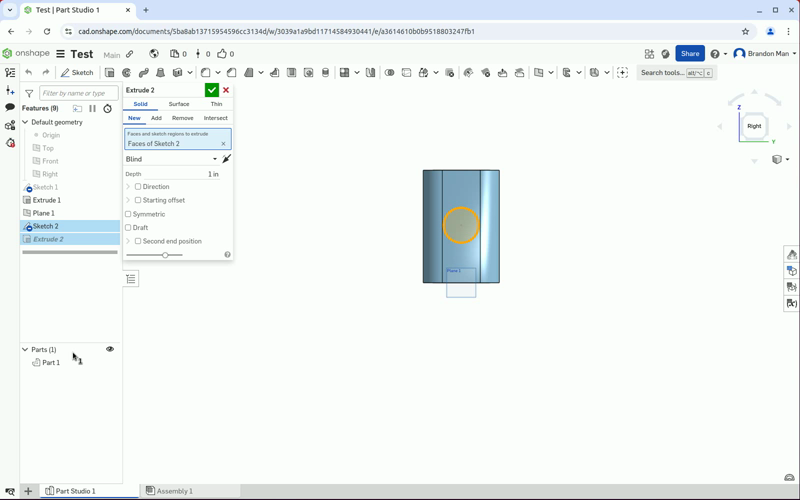
mouse_move(143, 106)
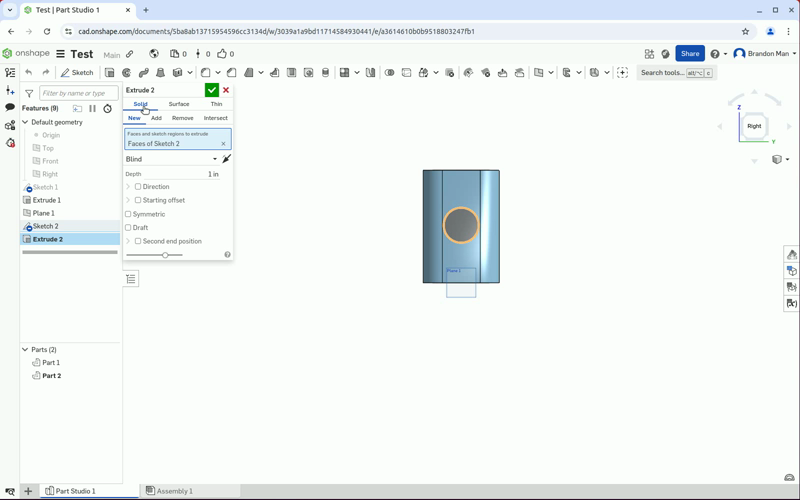
click(143, 106)
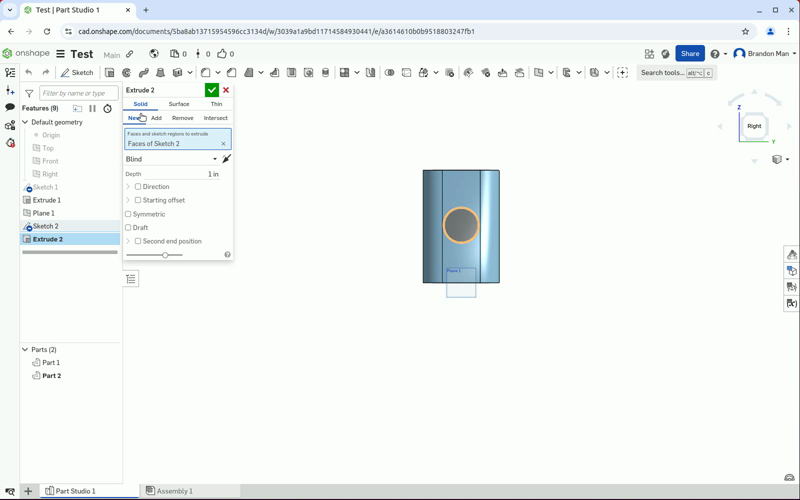
mouse_move(137, 120)
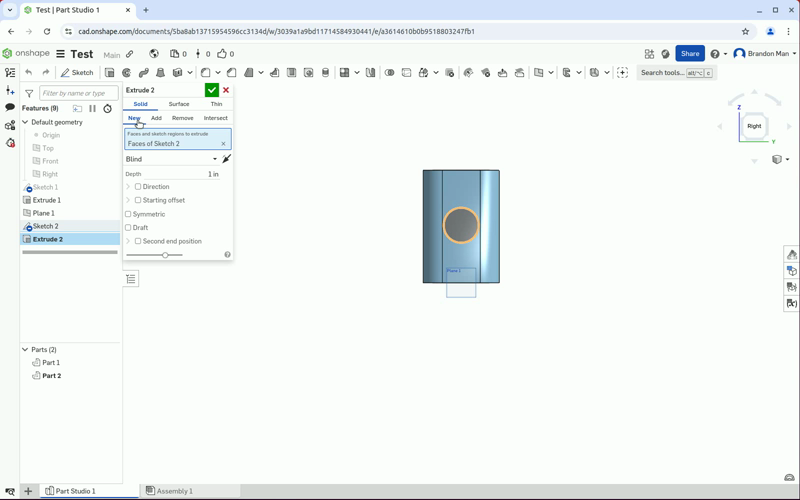
click(137, 120)
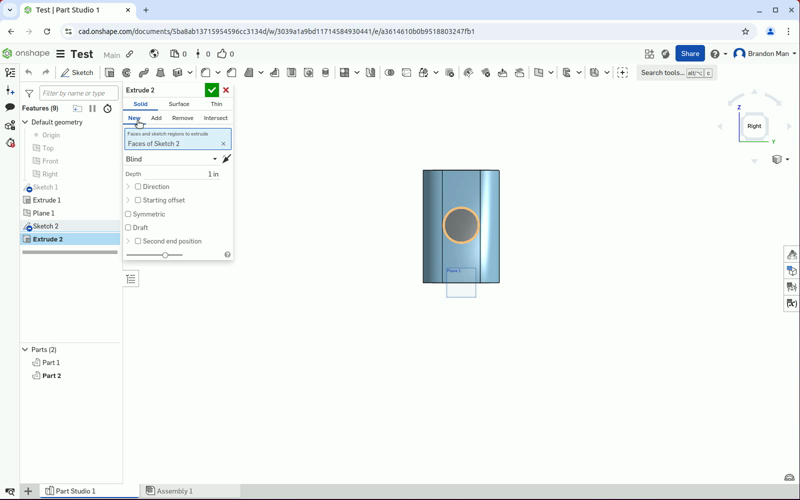
key(tab, 4)
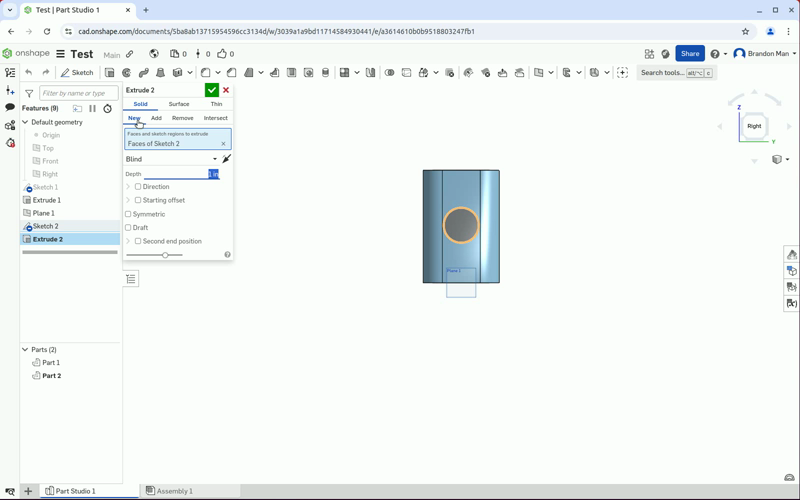
text(1.926)
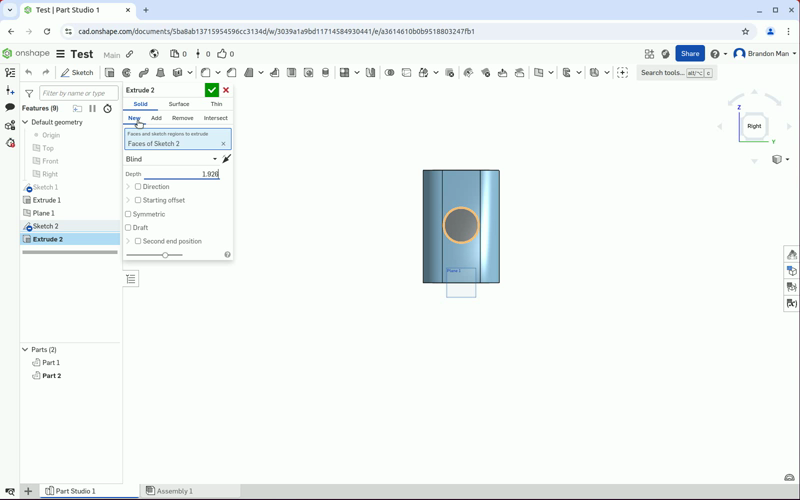
key(enter)
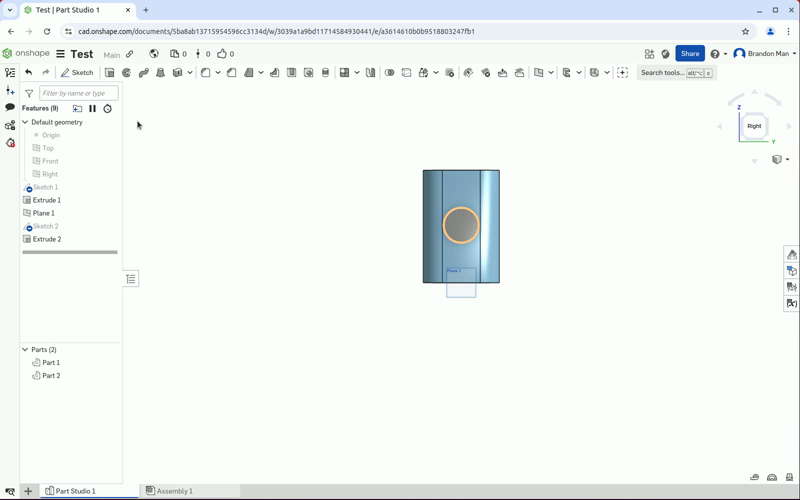
key(shift+h)
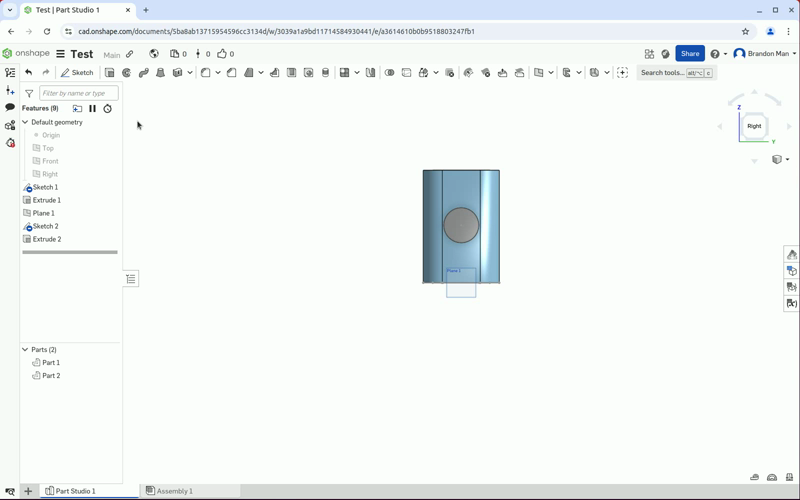
key(shift+h)
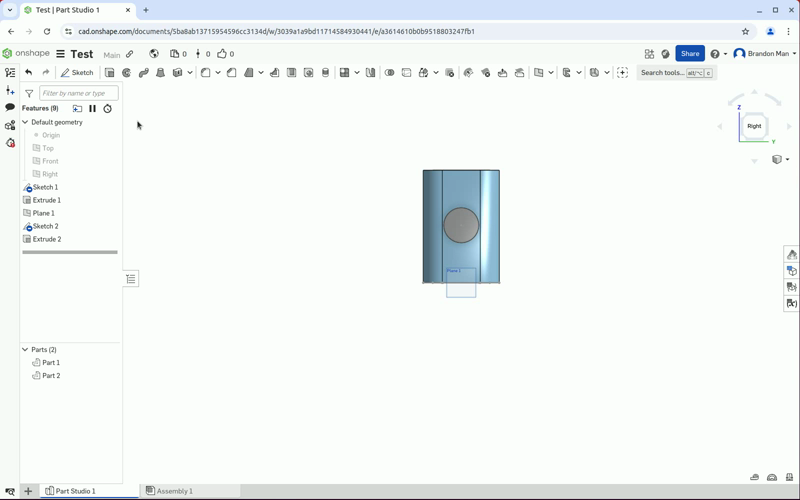
key(shift+7)
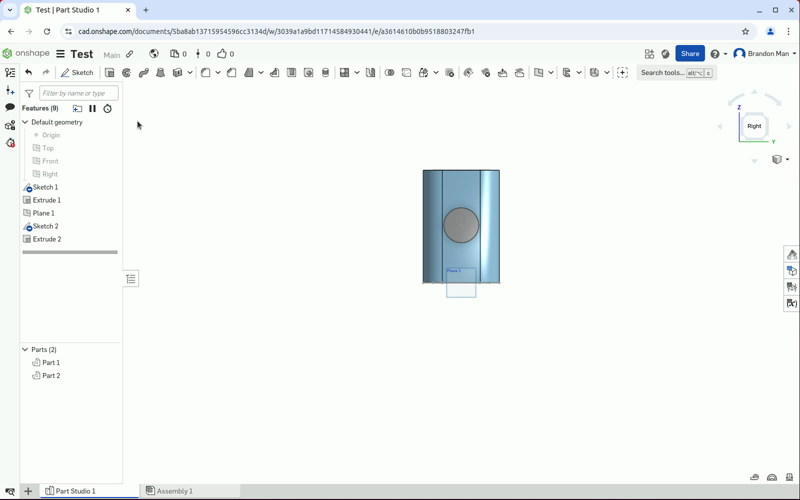
key(right, 2)
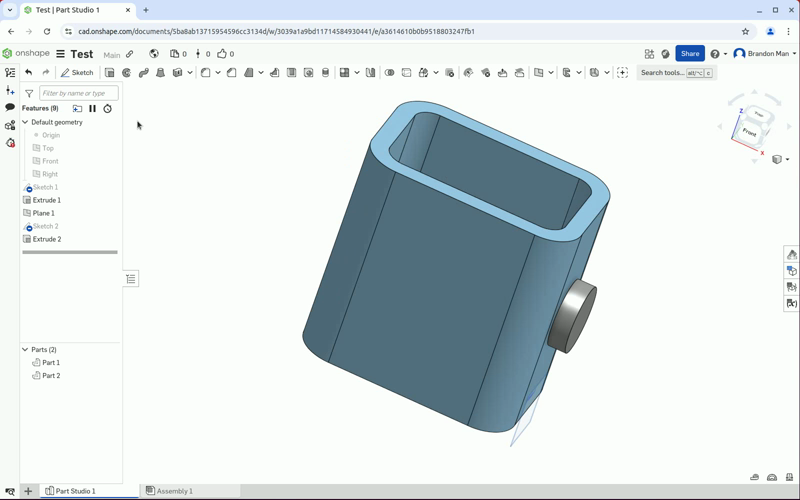
key(down, 2)
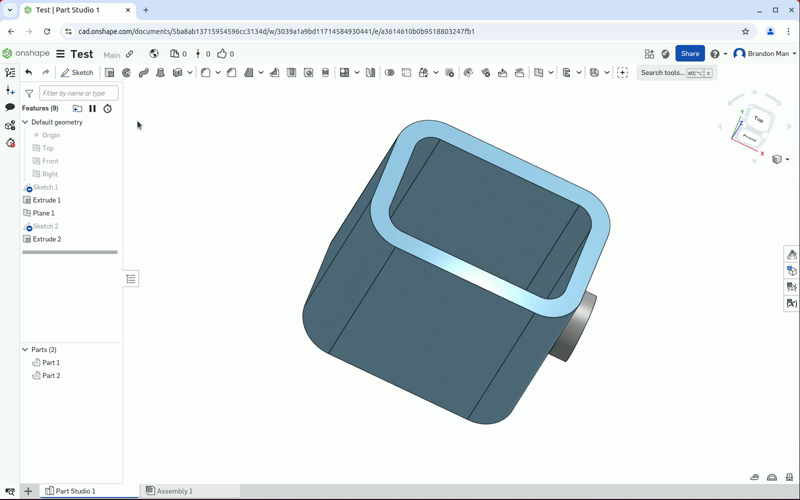
key(up, 2)
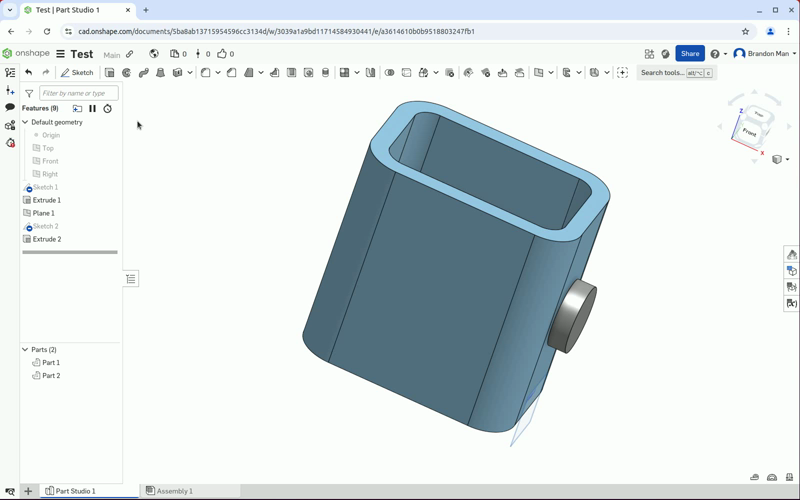
key(left, 2)
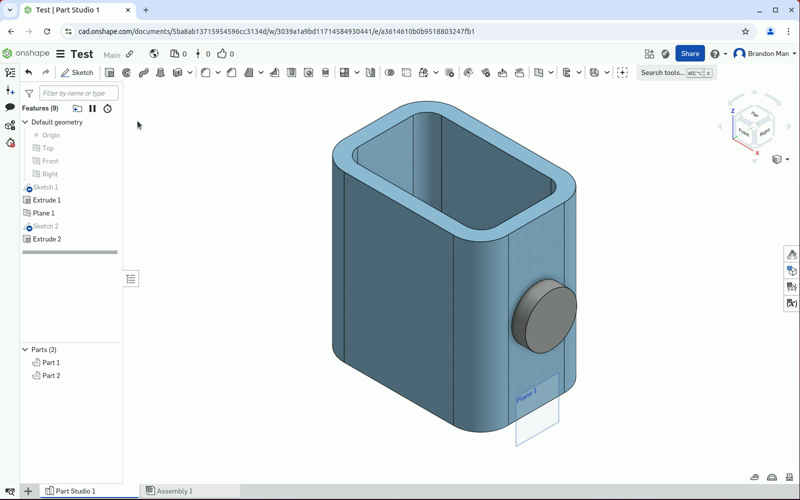
mouse_move(73, 189)
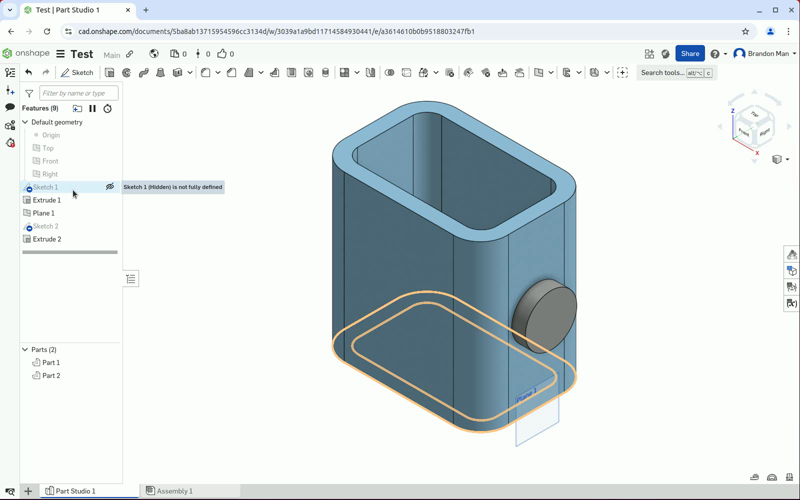
click(73, 189)